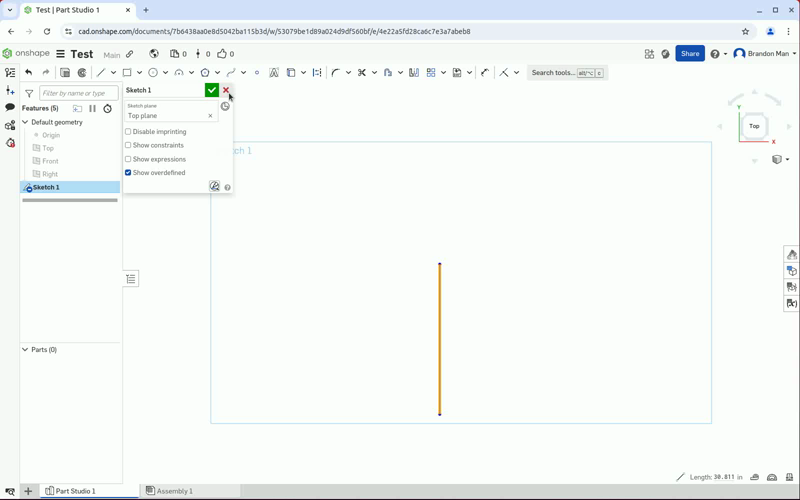
key(shift+h)
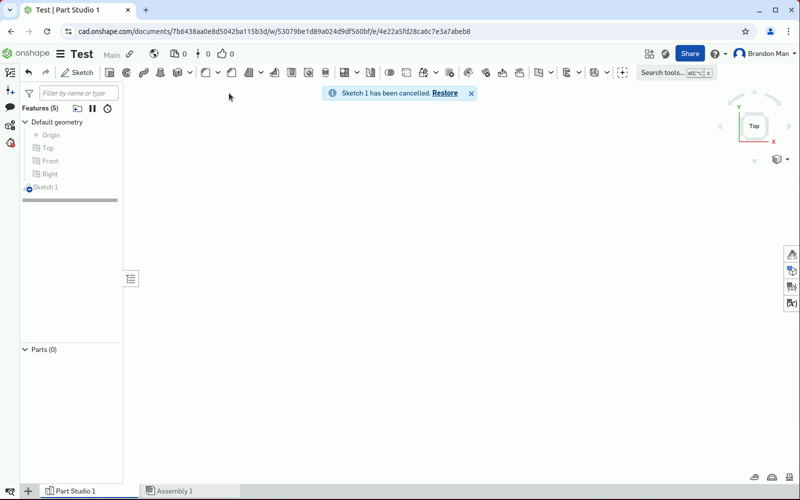
mouse_move(73, 352)
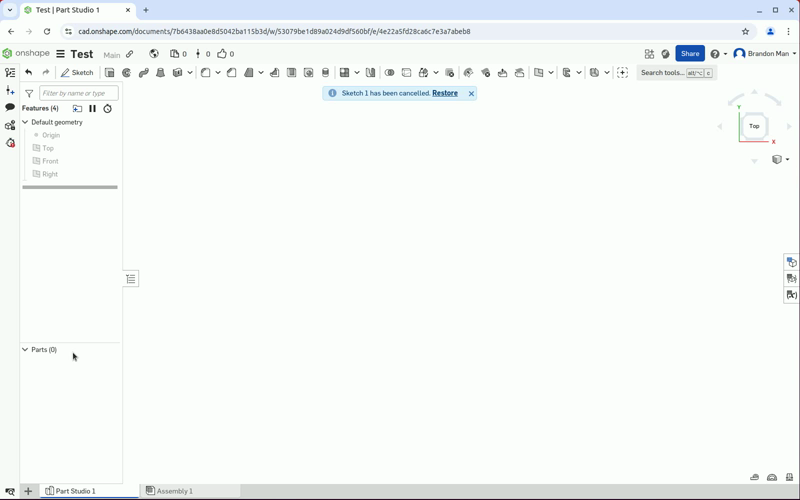
key(y)
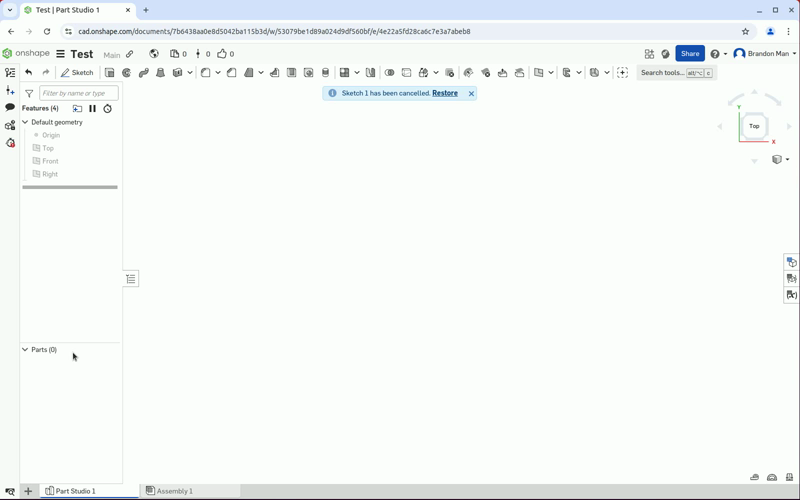
key(shift+p)
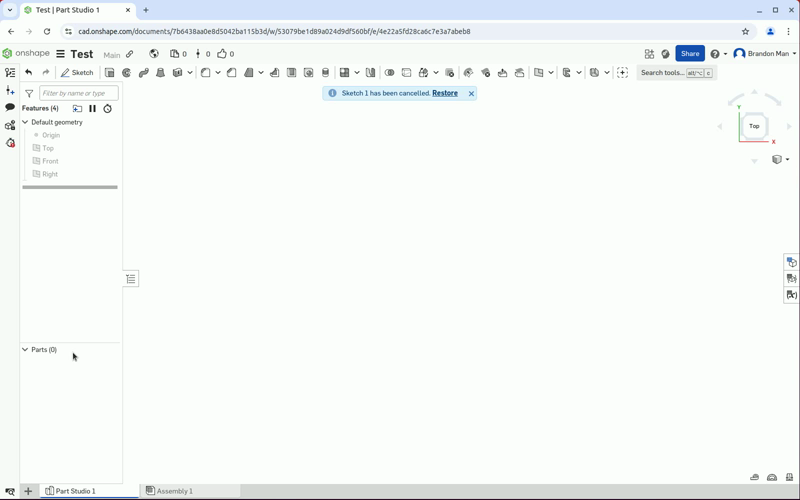
key(space)
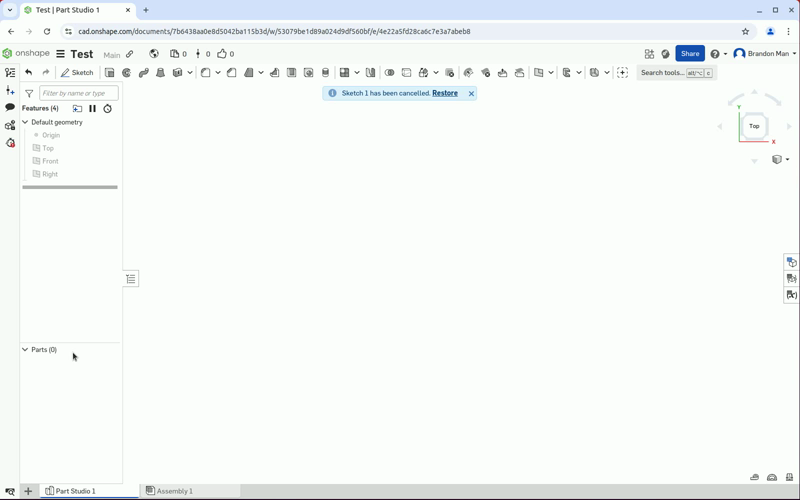
key_down(shift)
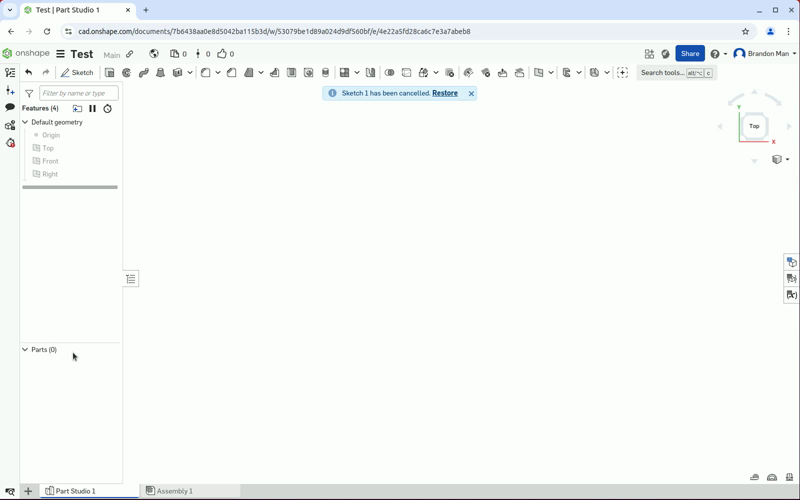
key(up)
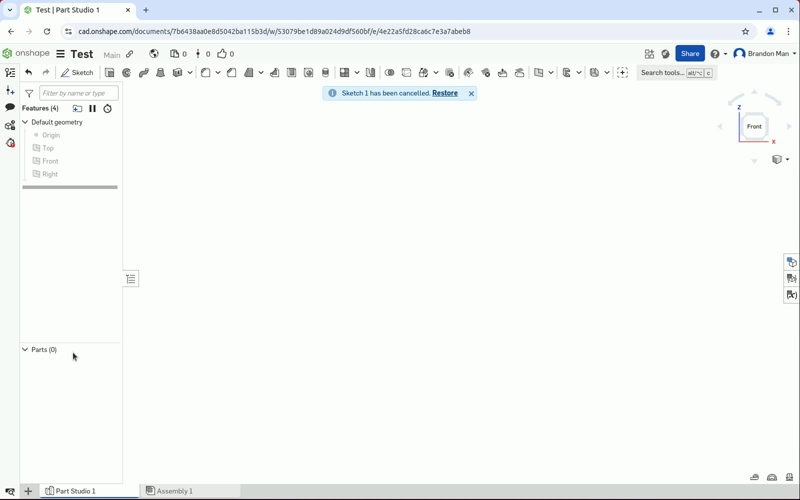
key_up(shift)
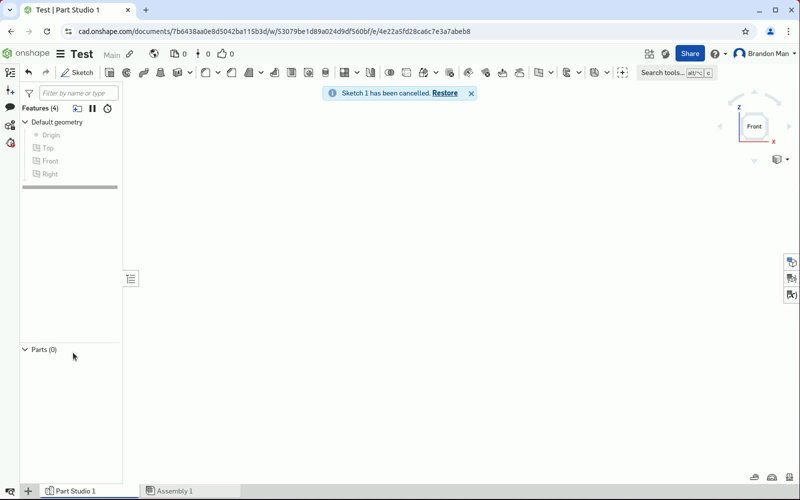
key(space)
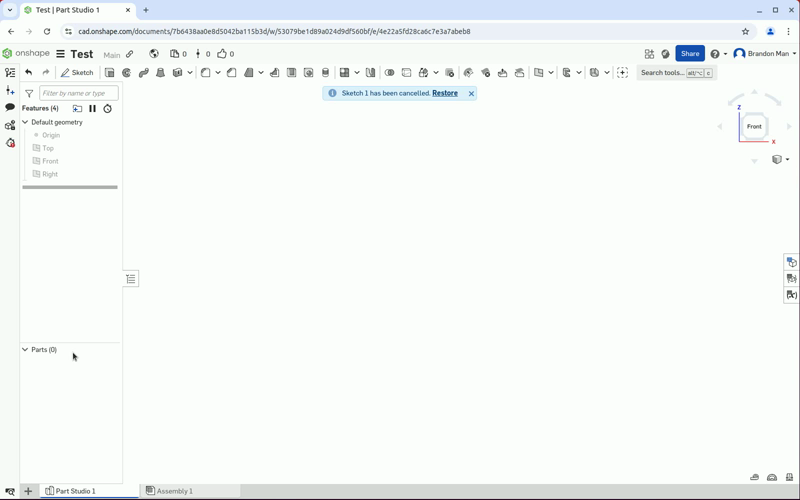
key_down(shift)
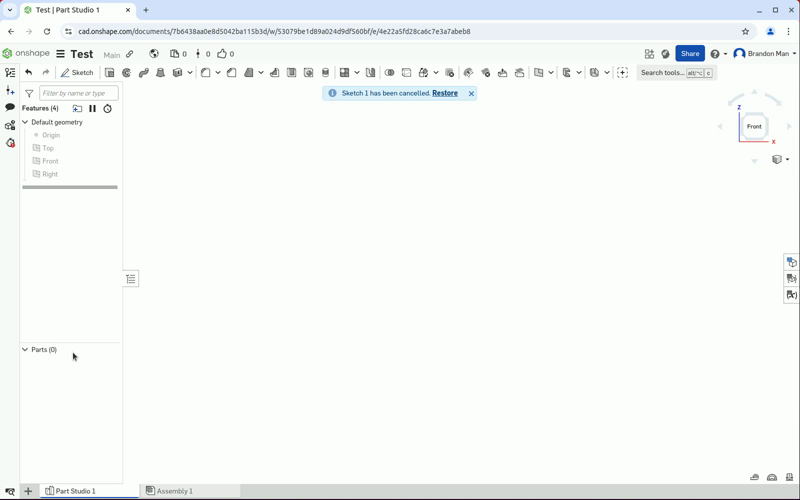
key(left)
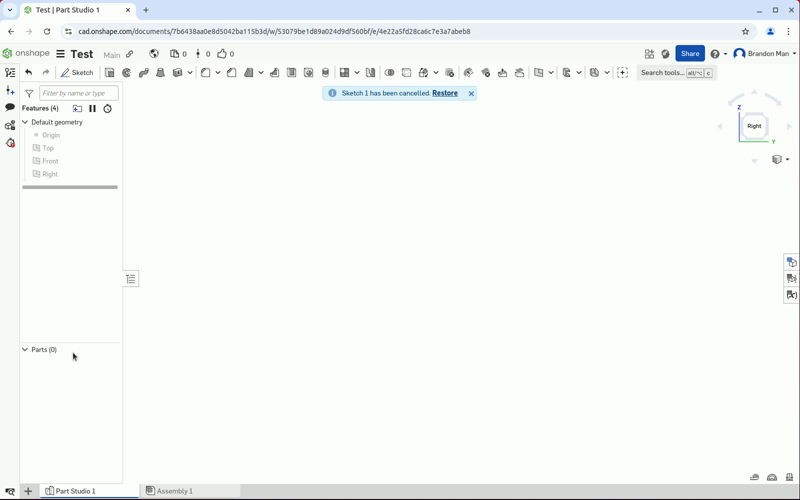
key_up(shift)
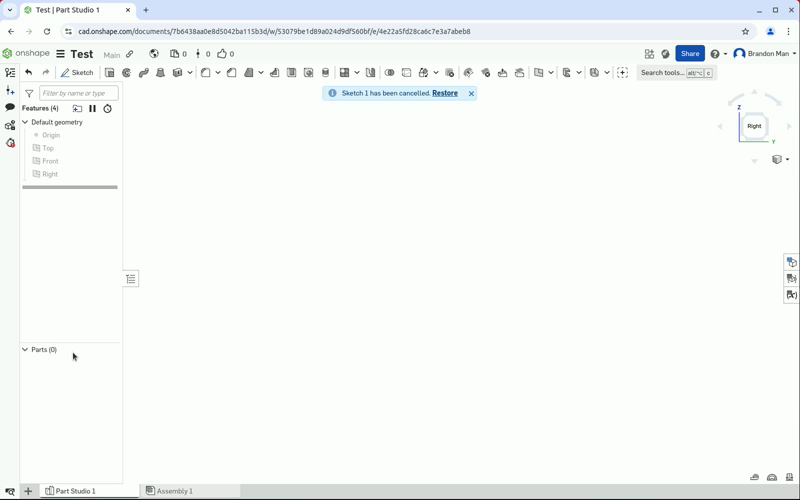
mouse_move(73, 352)
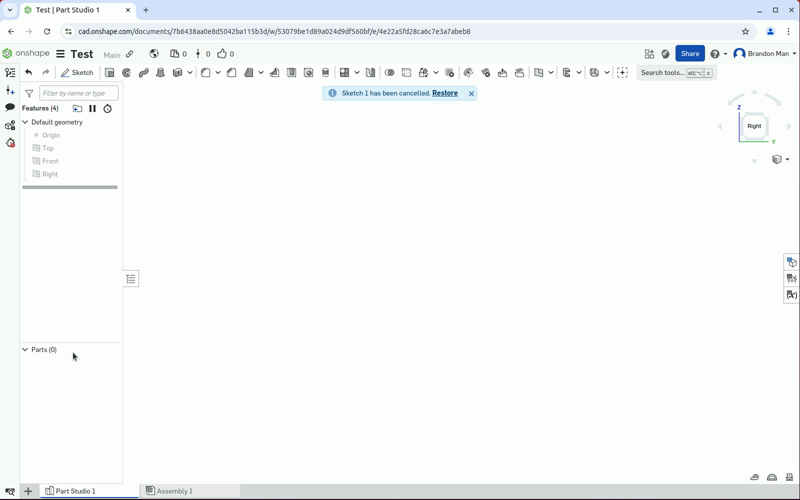
key(shift+y)
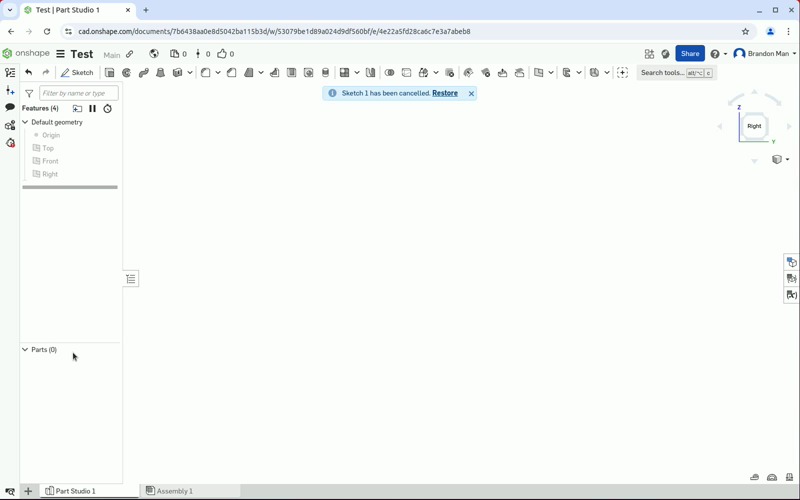
key(shift+s)
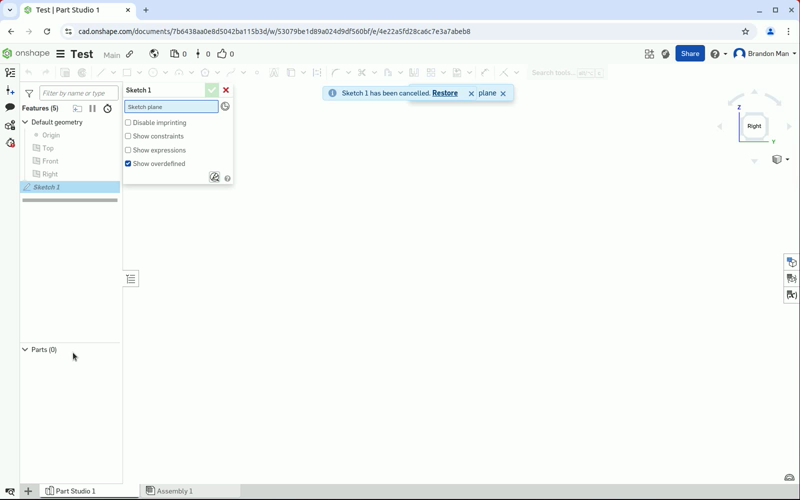
mouse_move(73, 176)
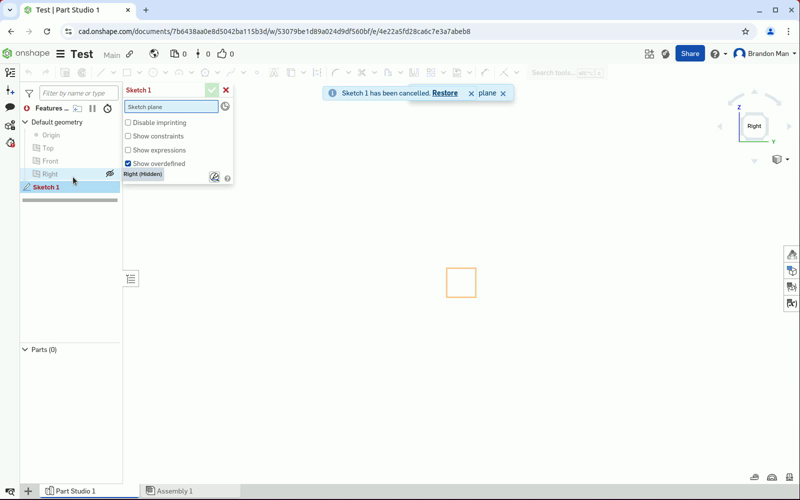
click(73, 176)
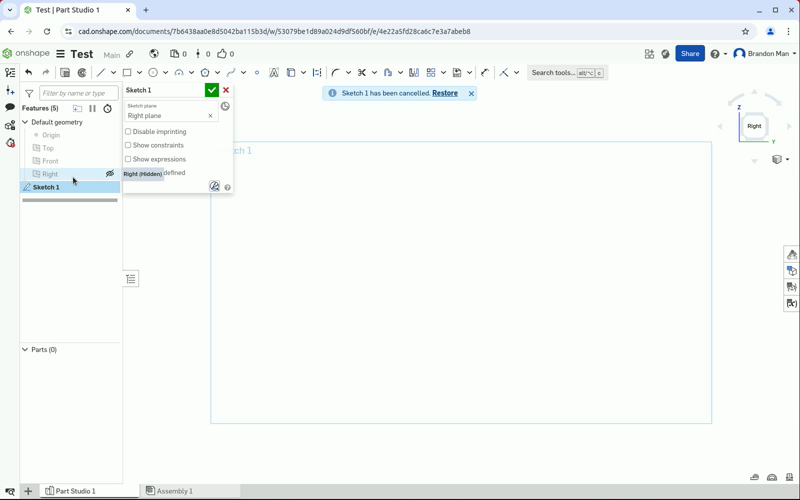
mouse_move(73, 352)
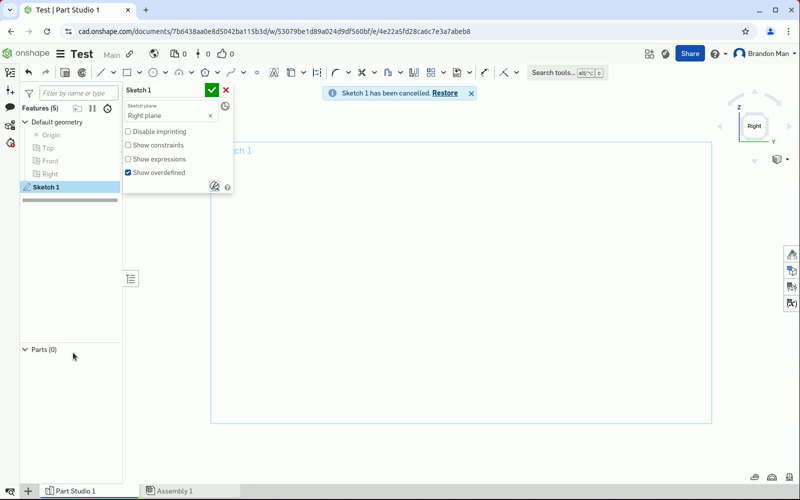
key(y)
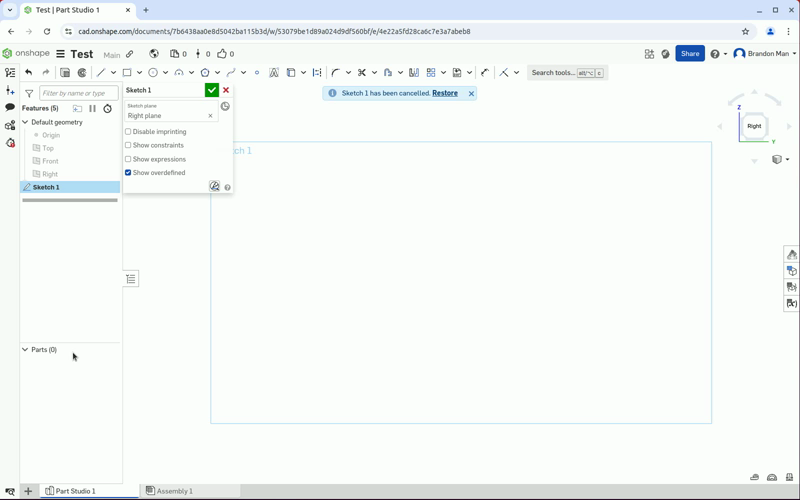
key(l)
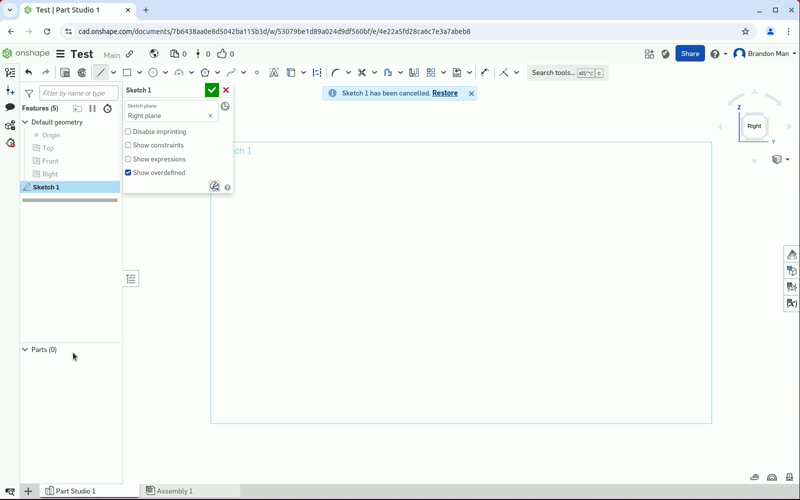
key_down(shift)
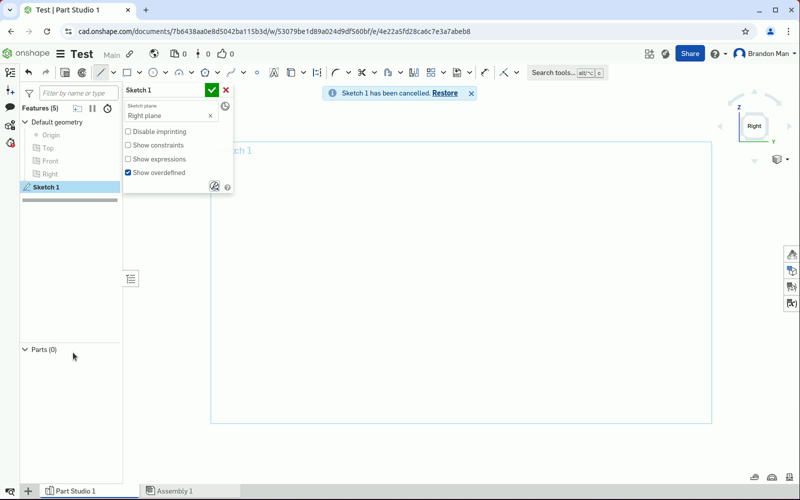
mouse_move(414, 282)
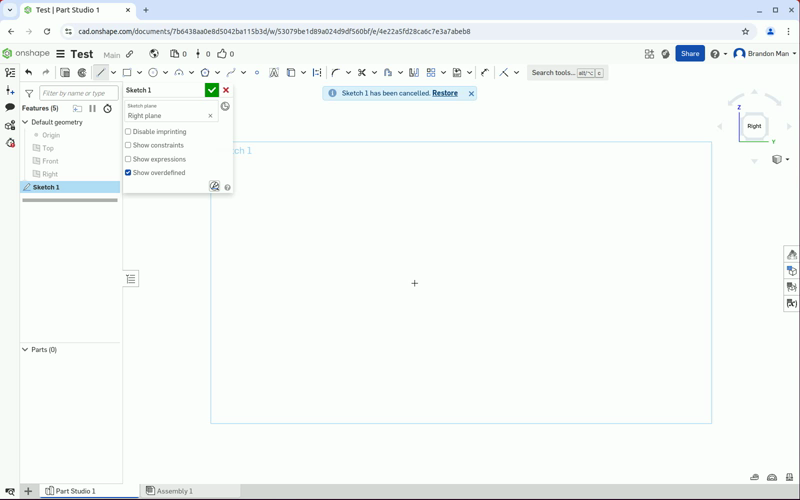
click(414, 282)
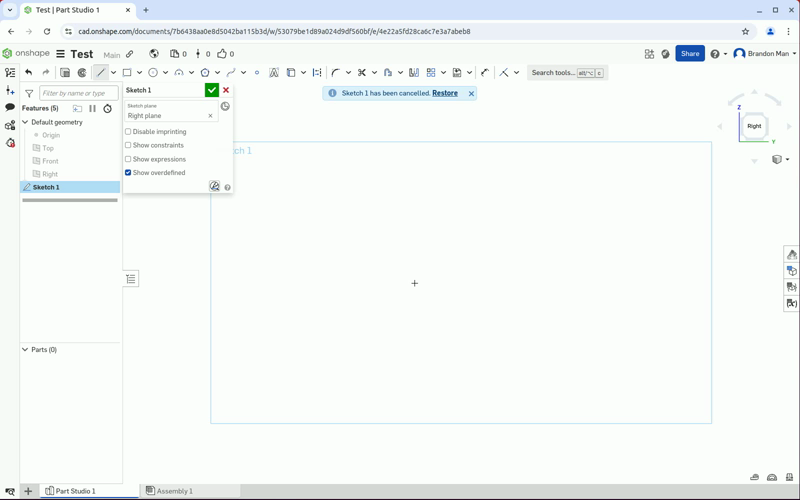
key_up(shift)
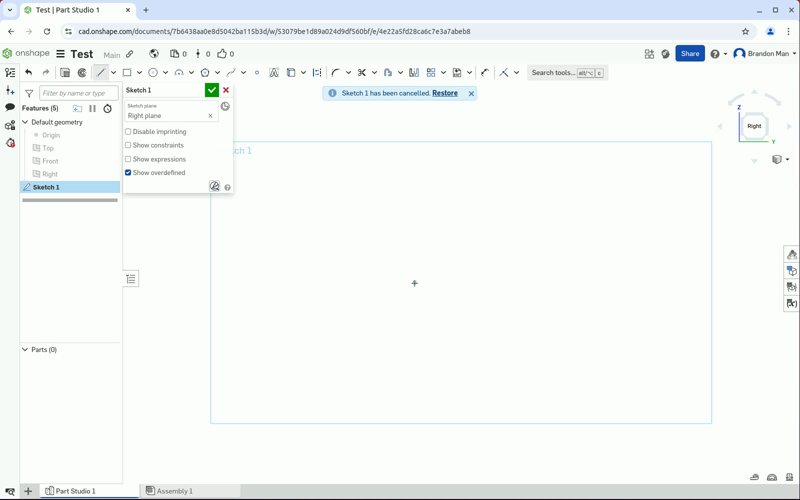
key_down(shift)
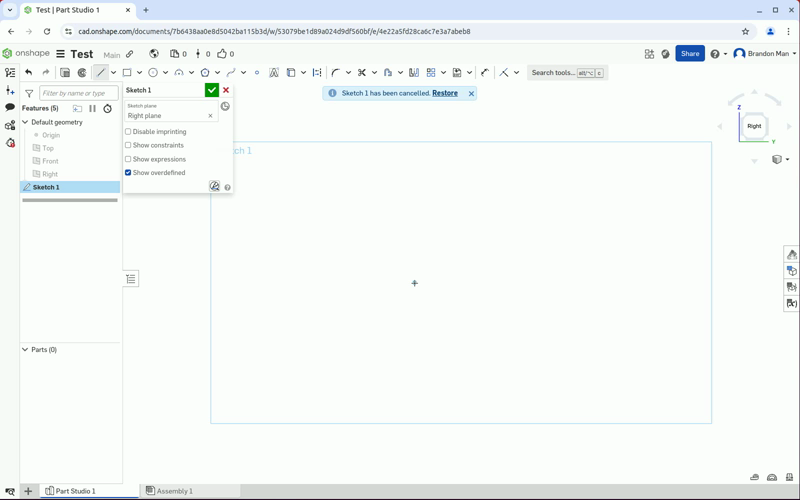
mouse_move(444, 282)
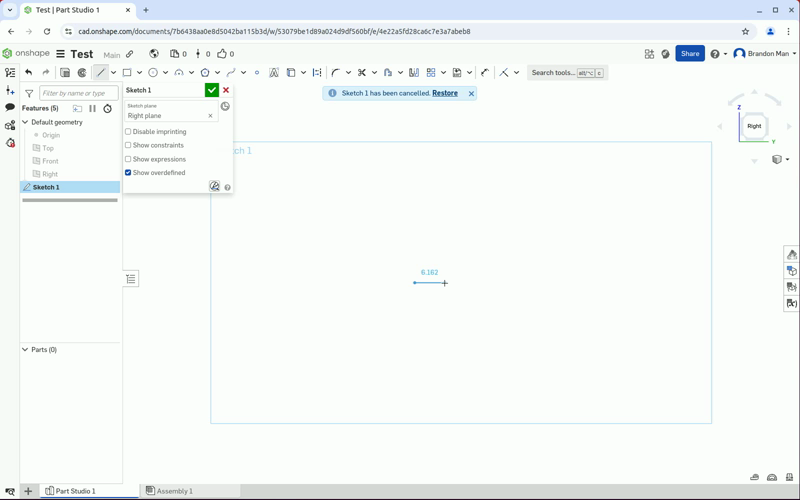
mouse_move(461, 282)
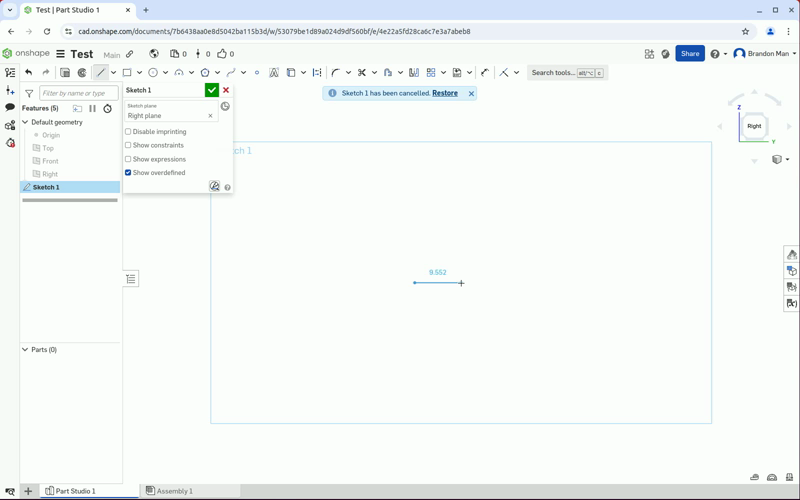
click(461, 282)
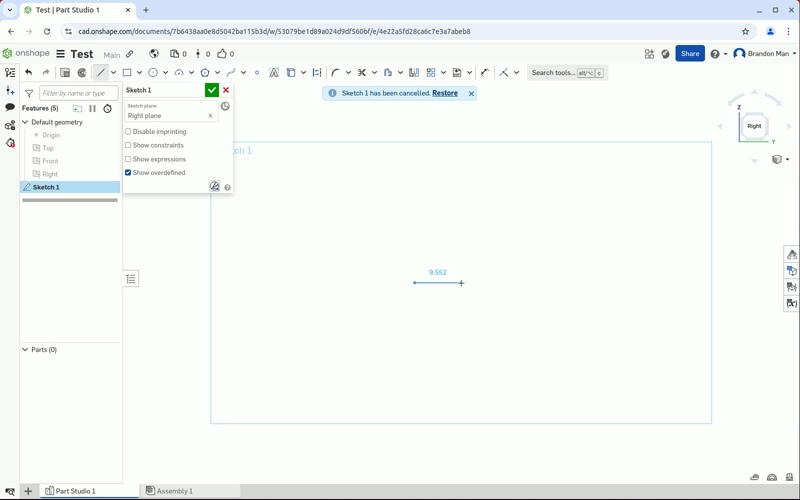
key_up(shift)
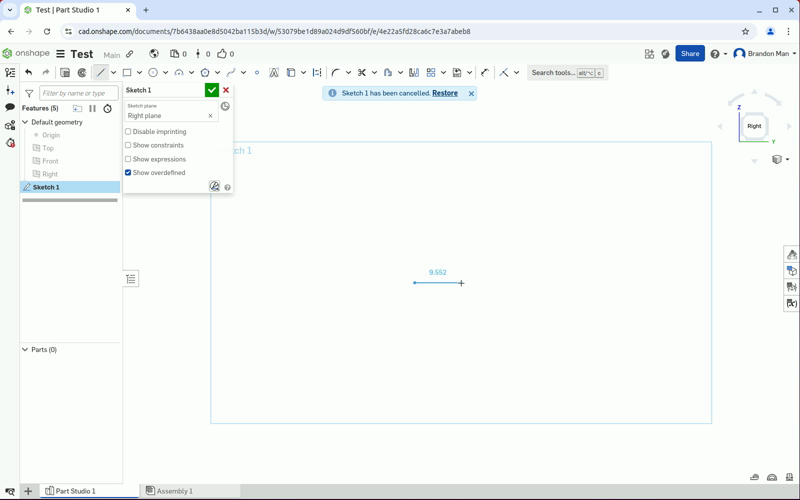
key_down(shift)
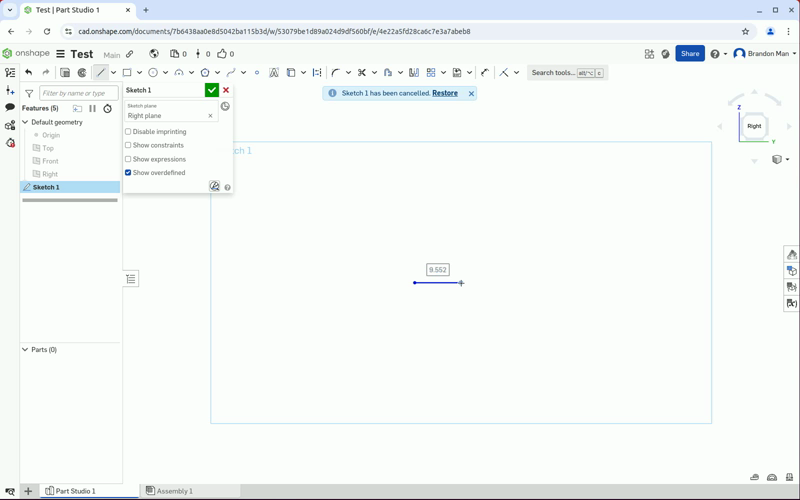
mouse_move(491, 282)
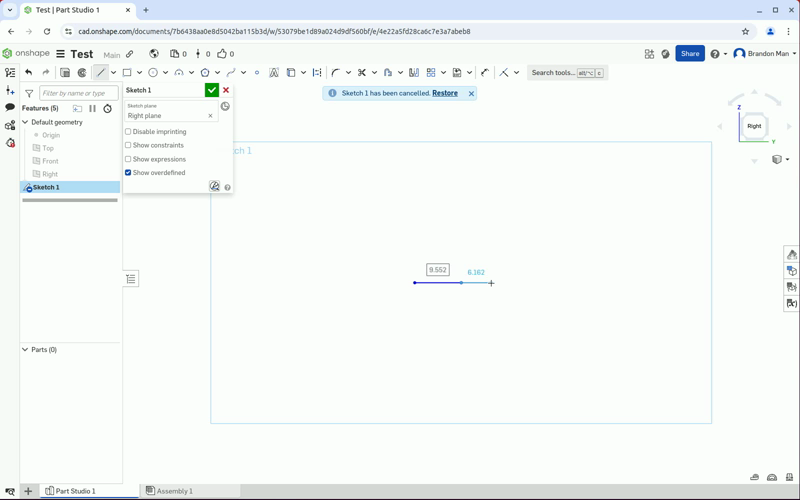
mouse_move(506, 282)
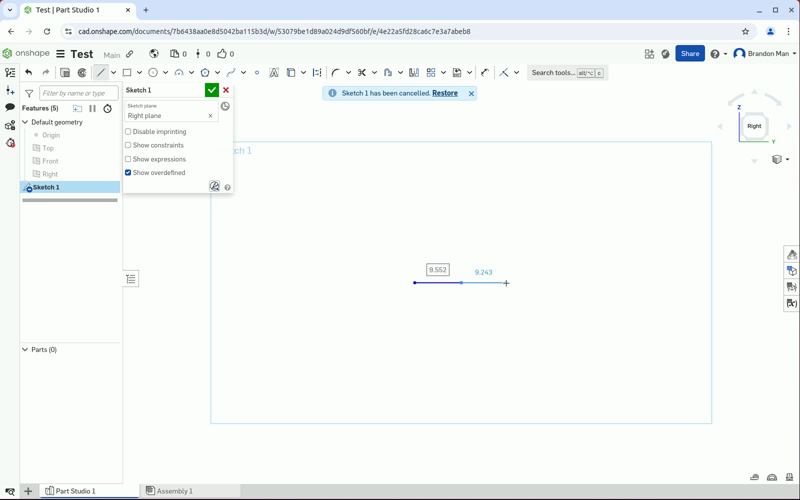
click(506, 282)
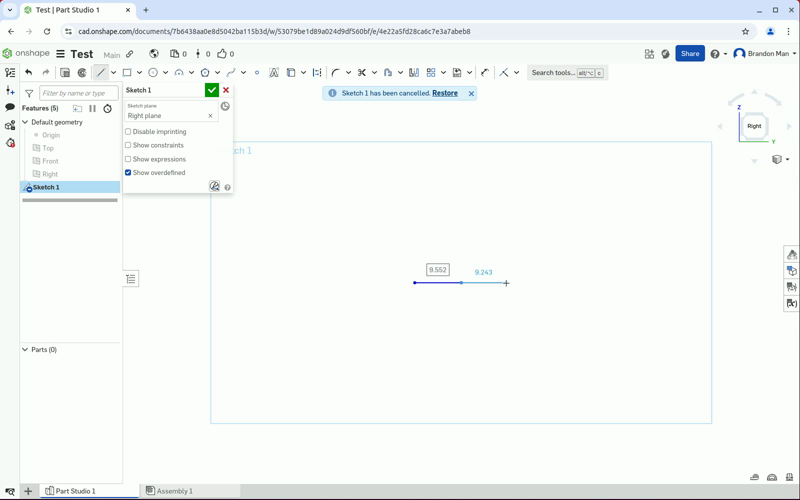
key_up(shift)
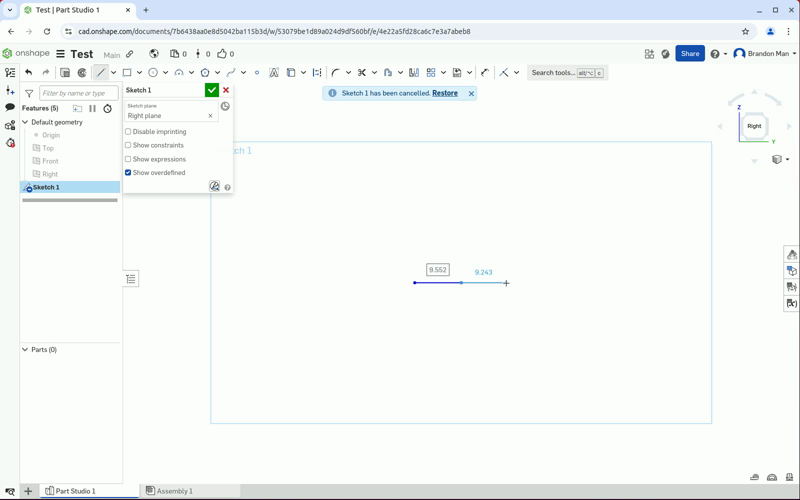
key_down(shift)
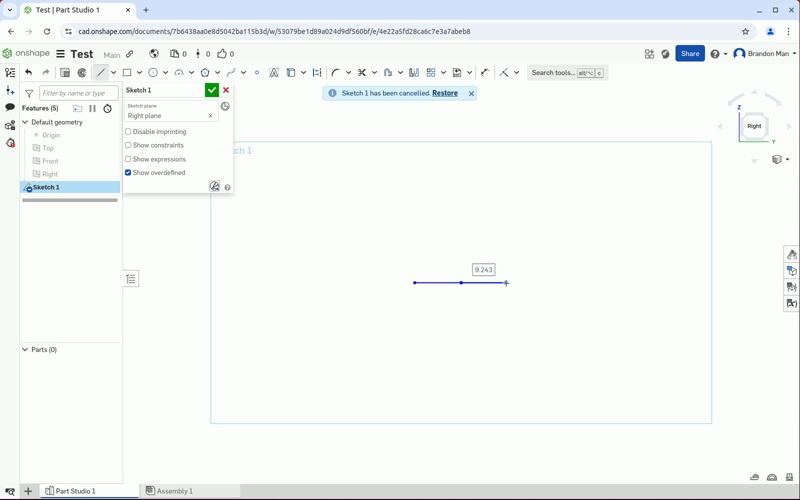
mouse_move(506, 170)
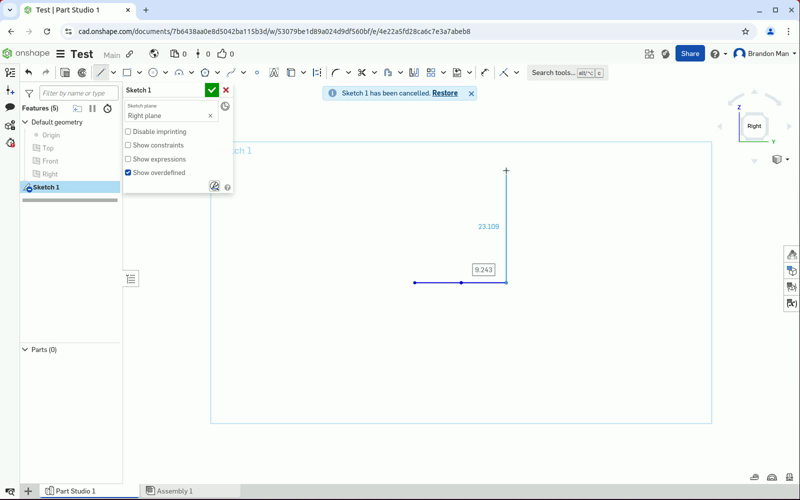
click(506, 170)
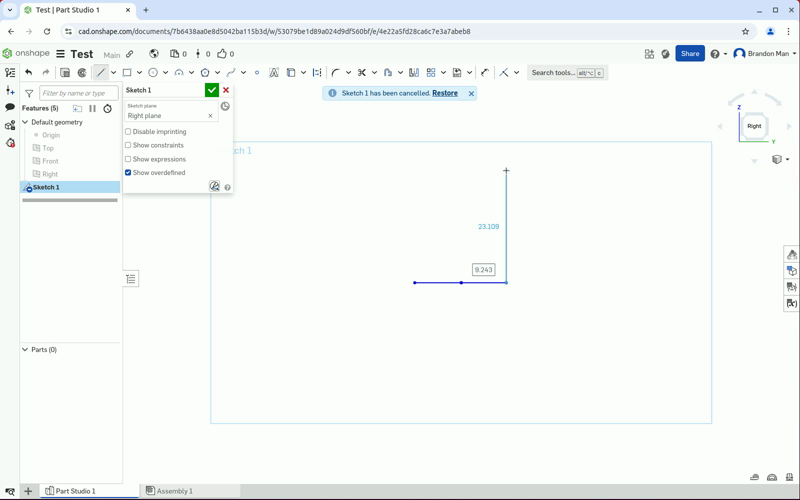
key_up(shift)
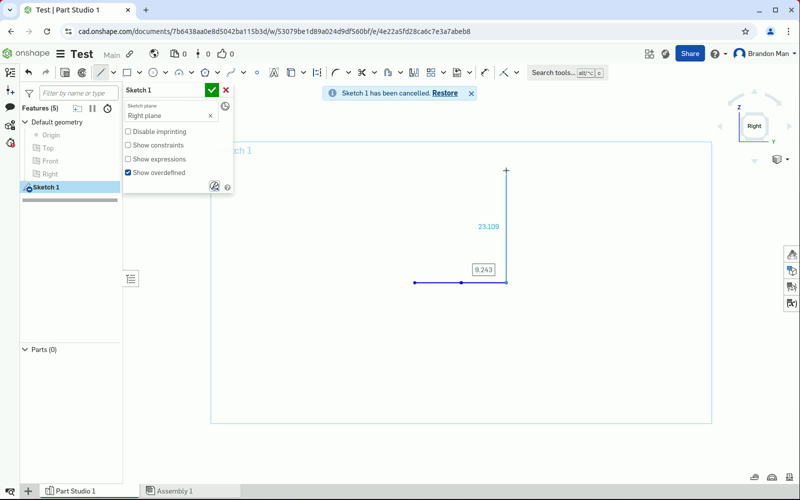
key_down(shift)
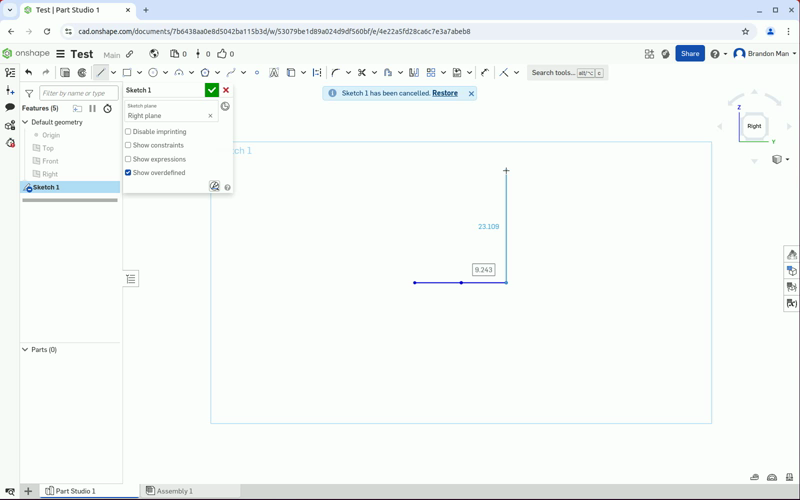
mouse_move(536, 170)
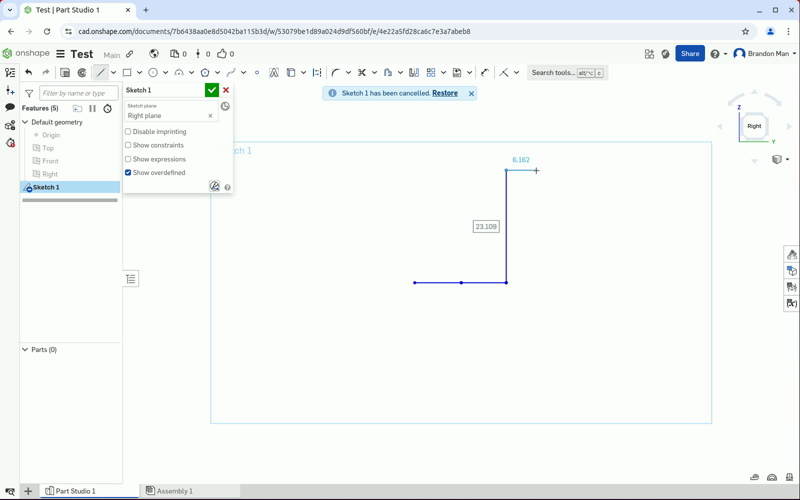
mouse_move(461, 170)
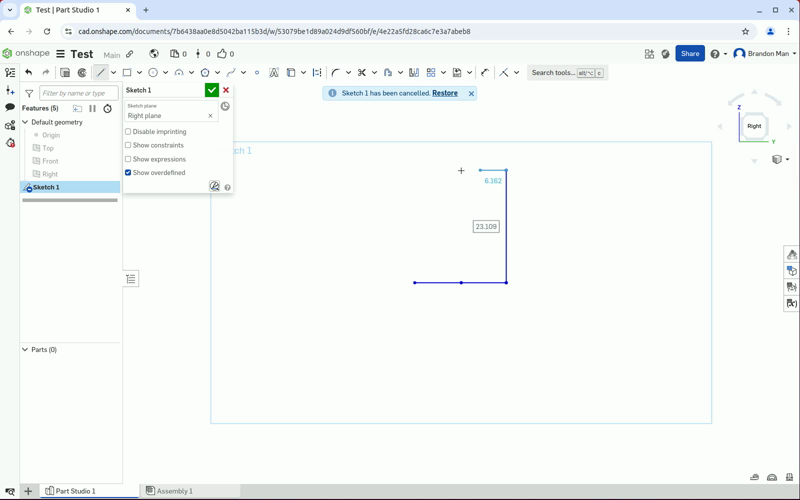
click(461, 170)
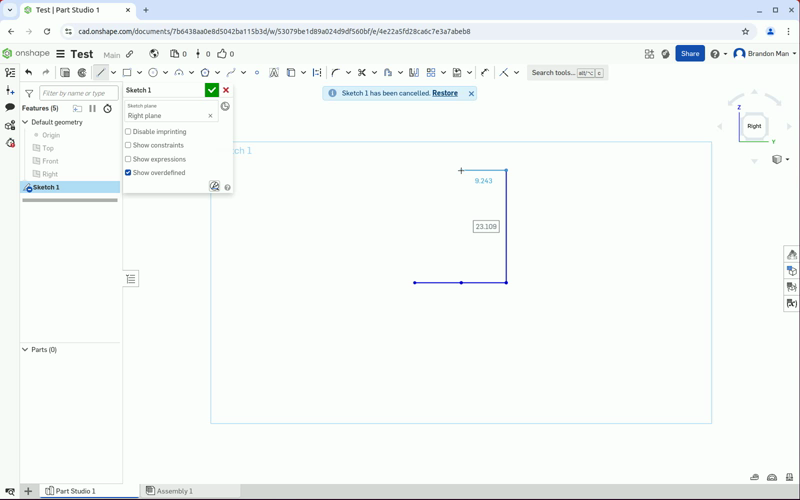
key_up(shift)
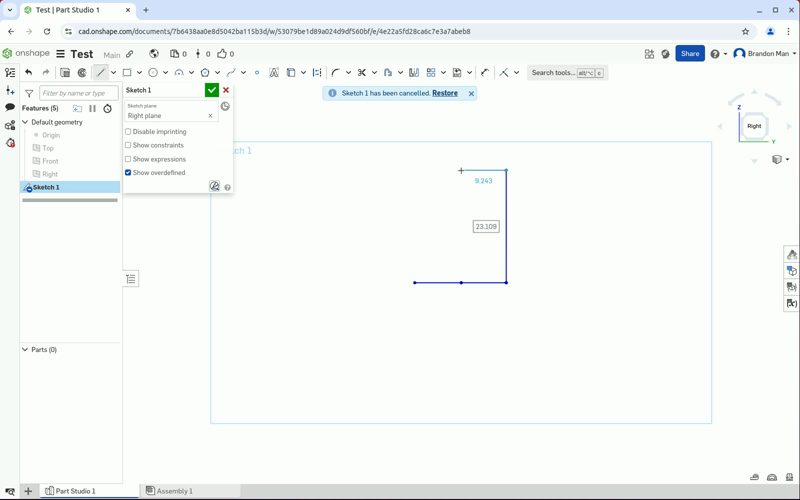
key_down(shift)
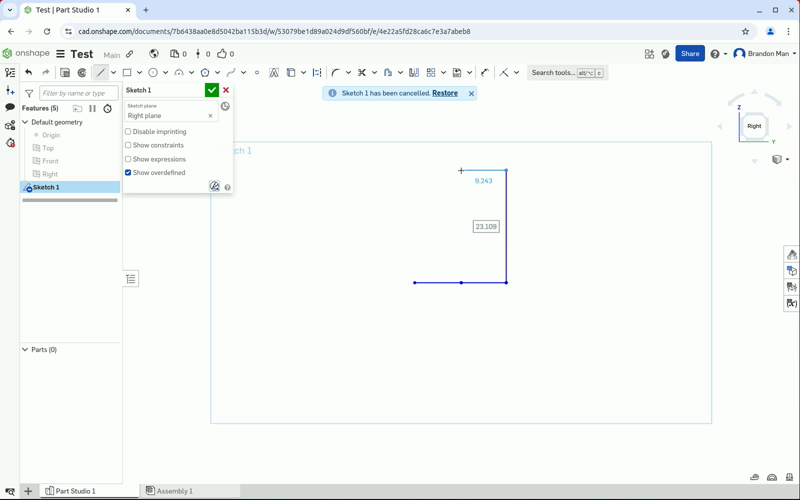
mouse_move(491, 170)
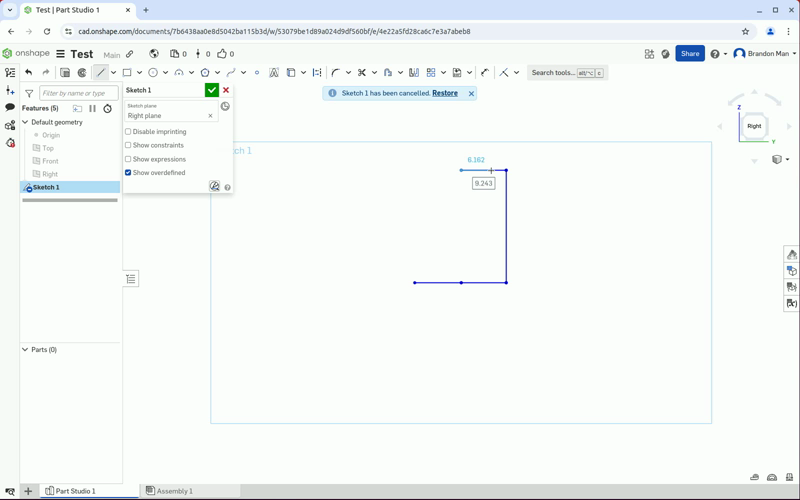
mouse_move(414, 170)
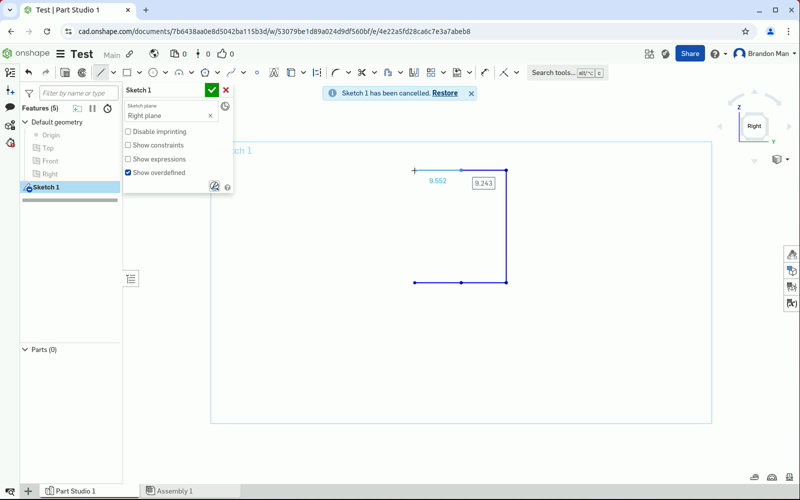
click(414, 170)
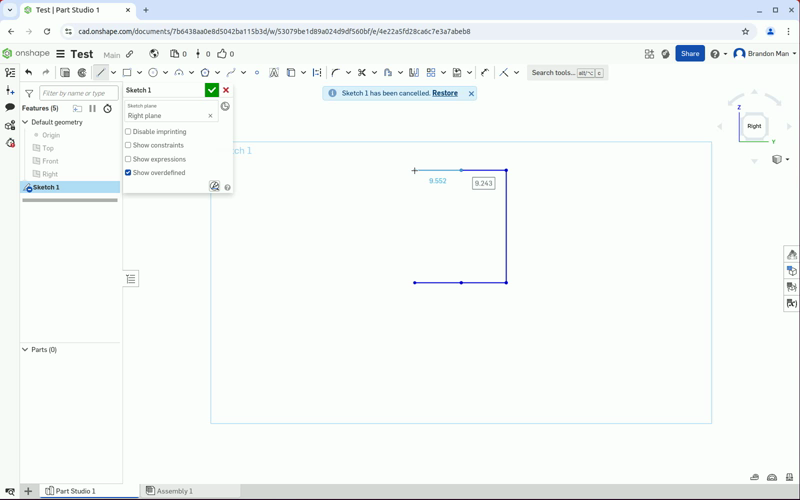
key_up(shift)
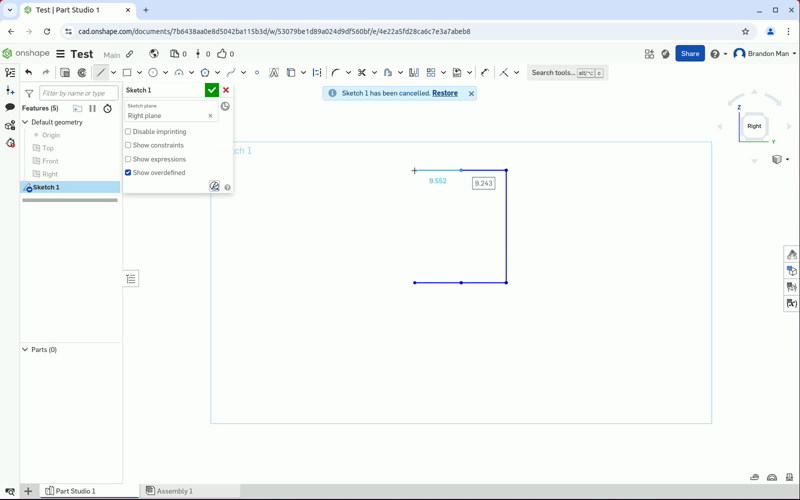
key_down(shift)
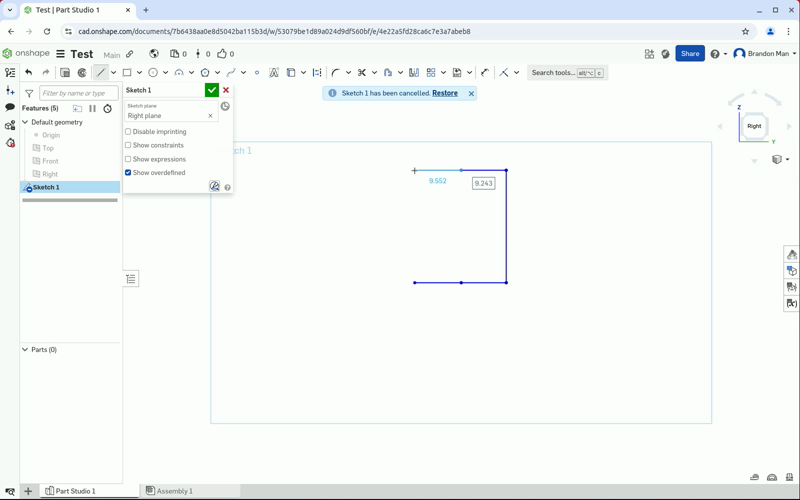
mouse_move(414, 282)
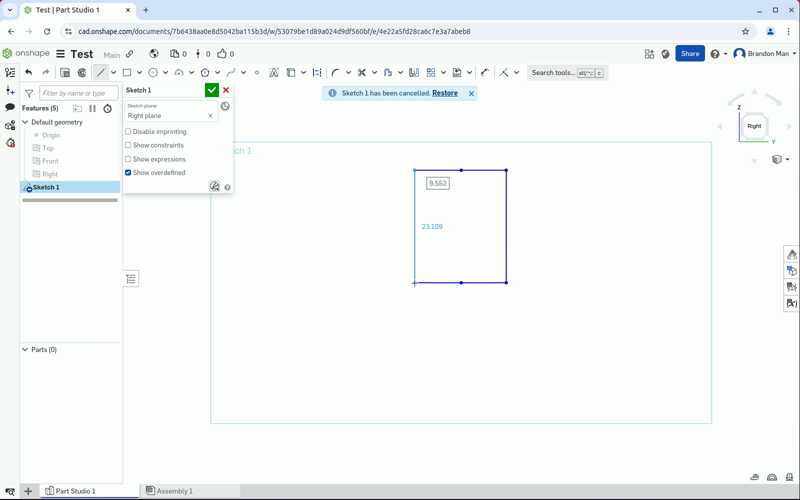
key_up(shift)
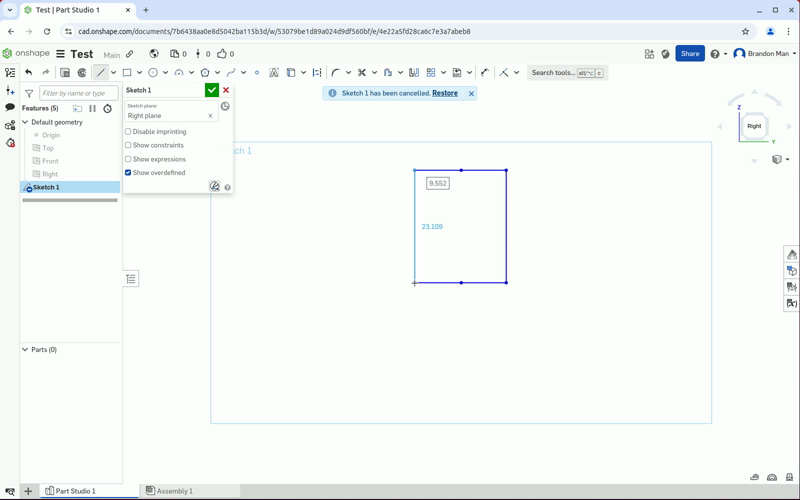
click(414, 282)
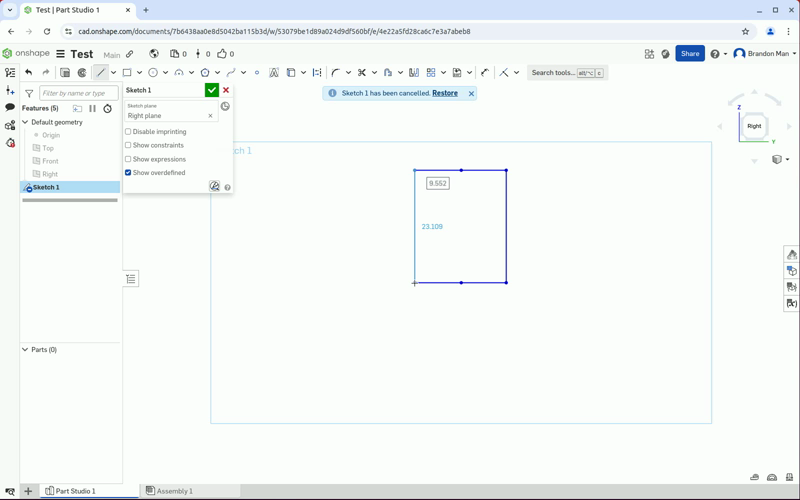
key(esc)
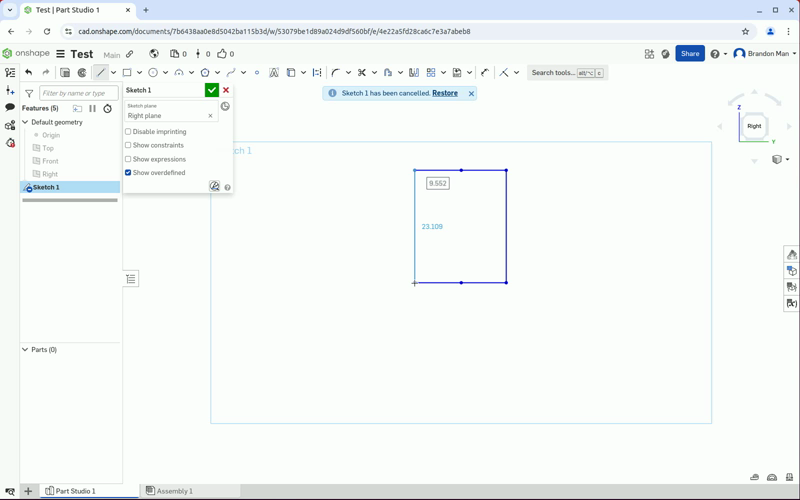
mouse_move(446, 241)
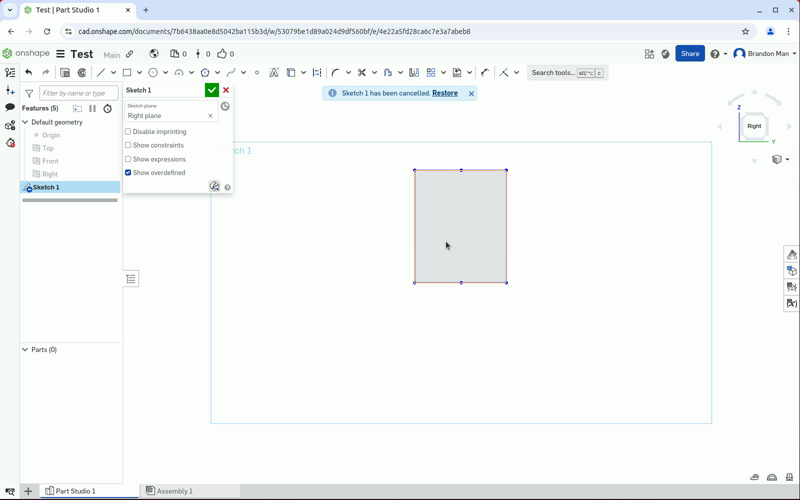
click(446, 241)
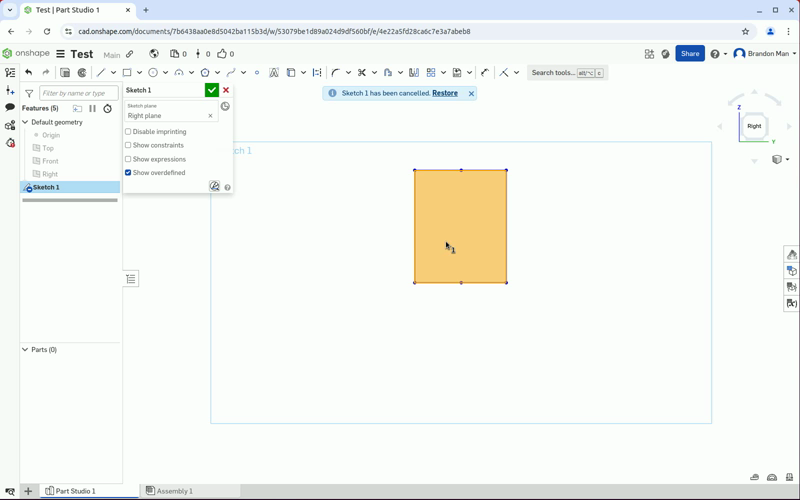
mouse_move(73, 352)
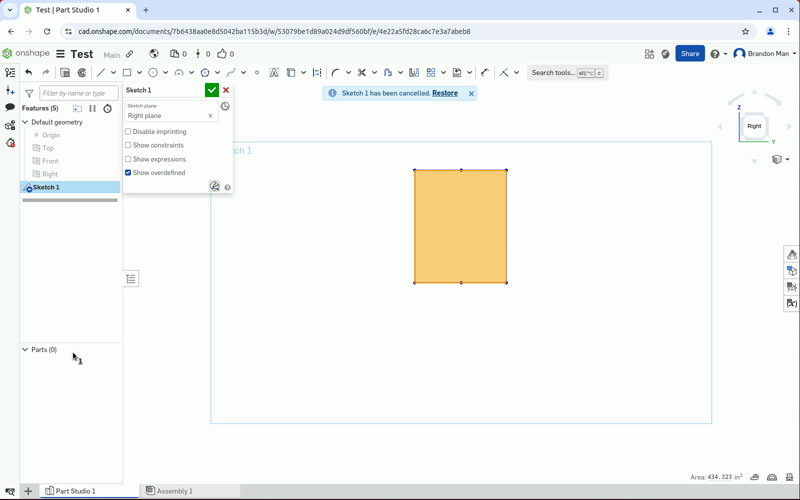
key(shift+y)
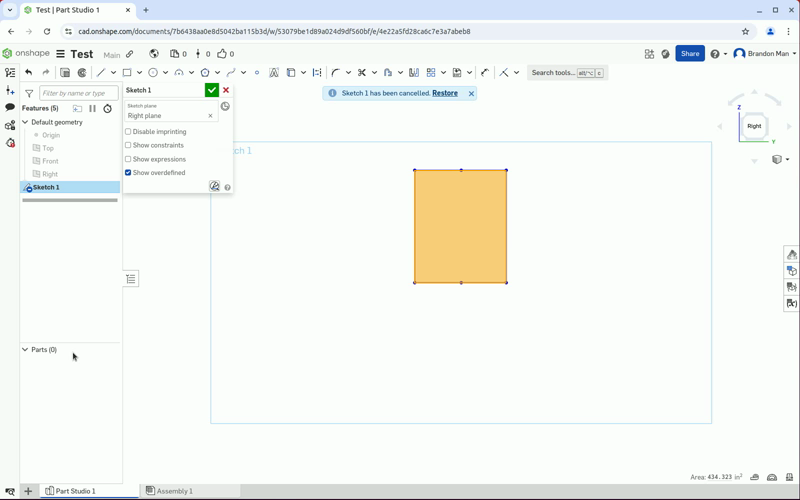
key(shift+e)
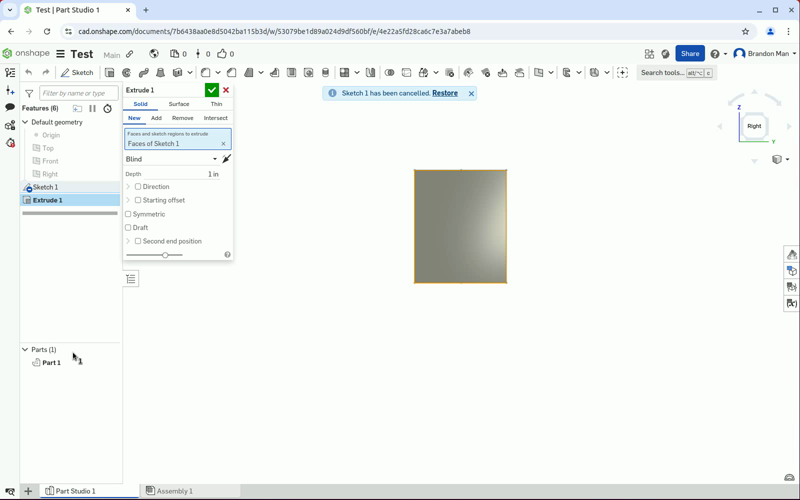
mouse_move(143, 106)
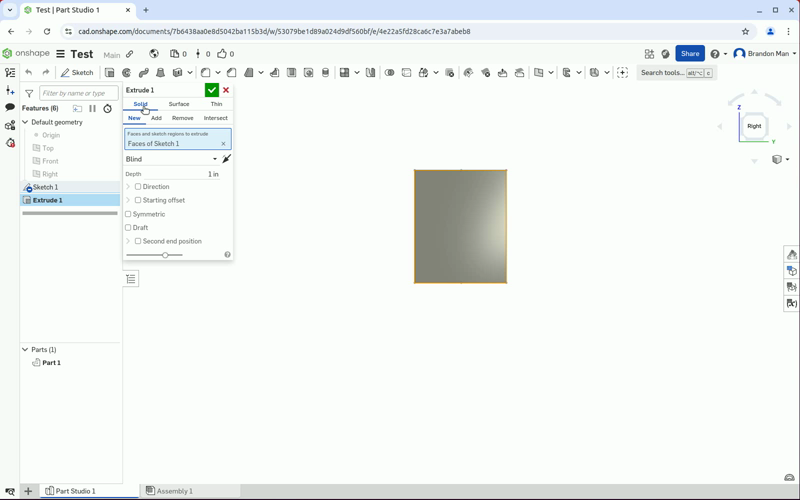
click(143, 106)
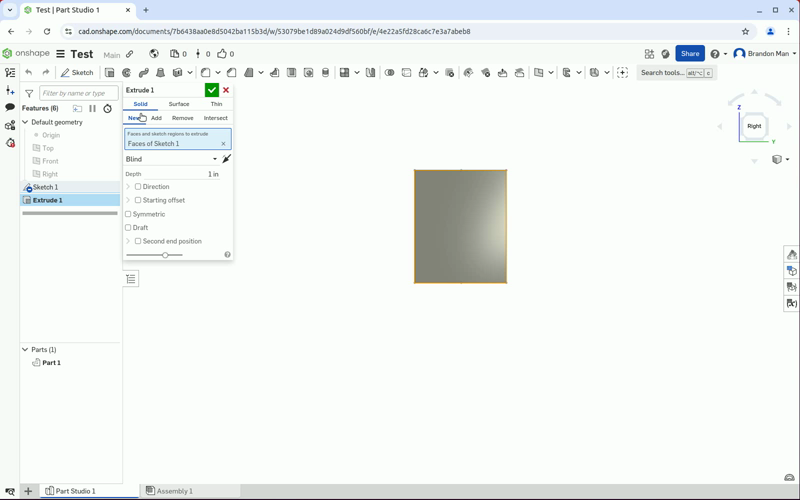
mouse_move(137, 120)
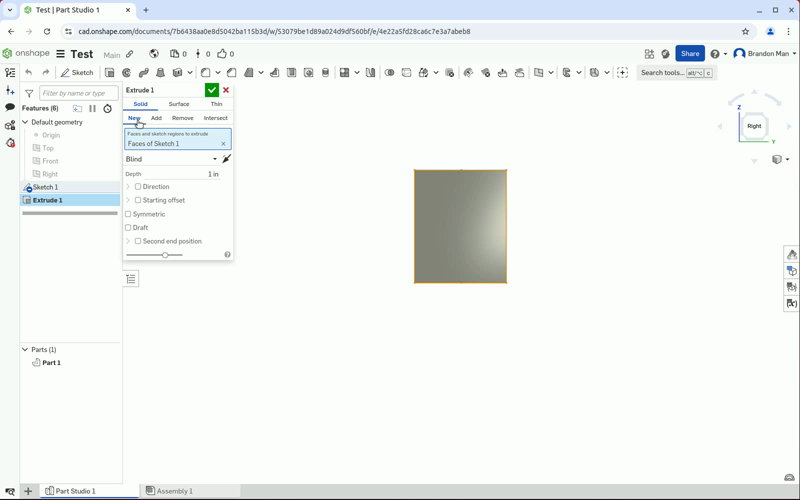
click(137, 120)
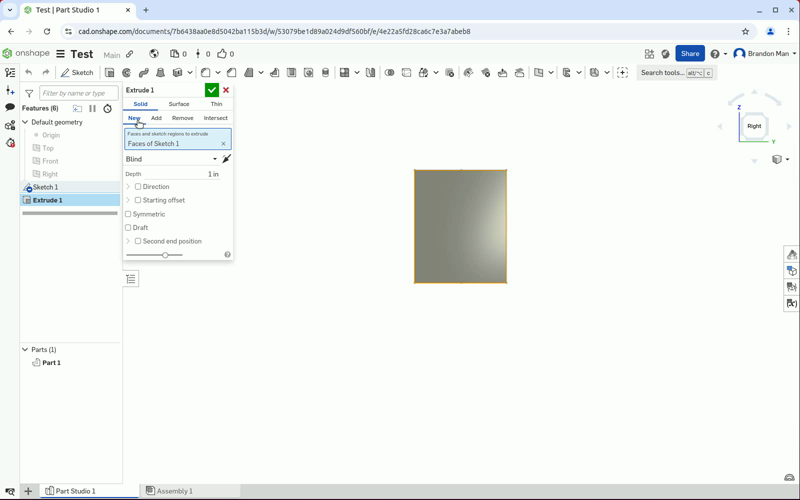
key(tab, 4)
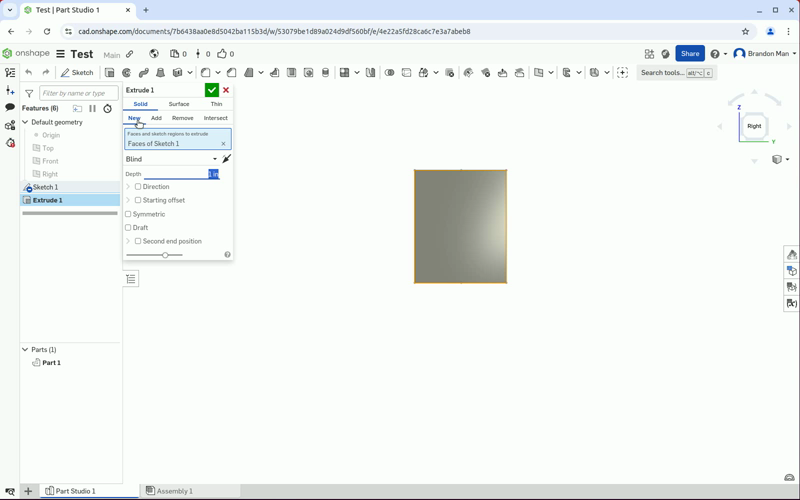
text(0.241)
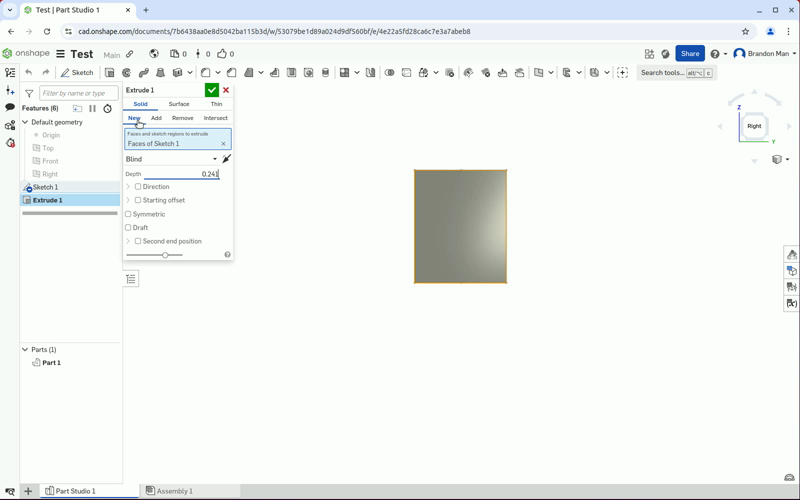
key(enter)
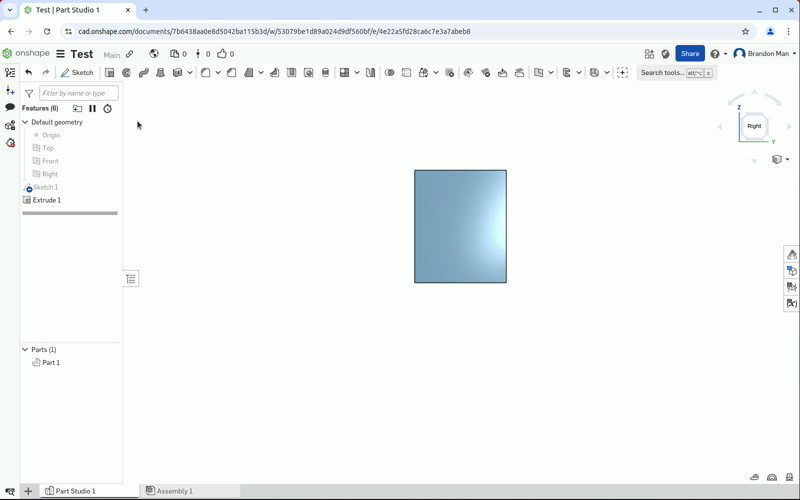
key(shift+h)
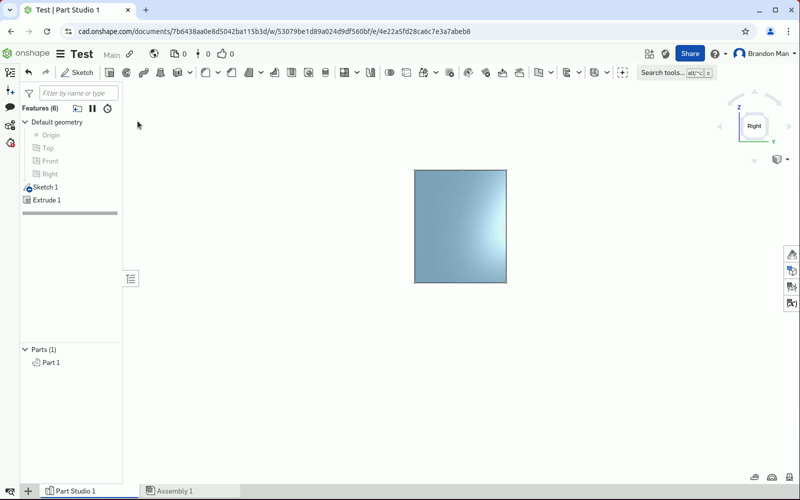
key(shift+h)
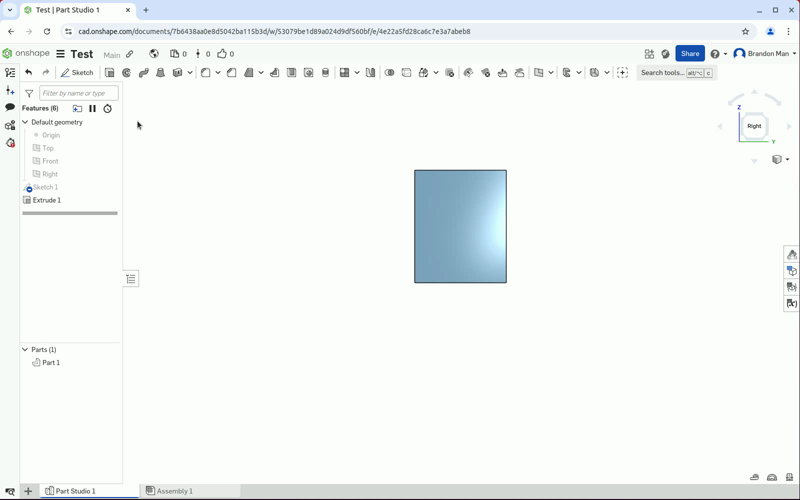
mouse_move(73, 189)
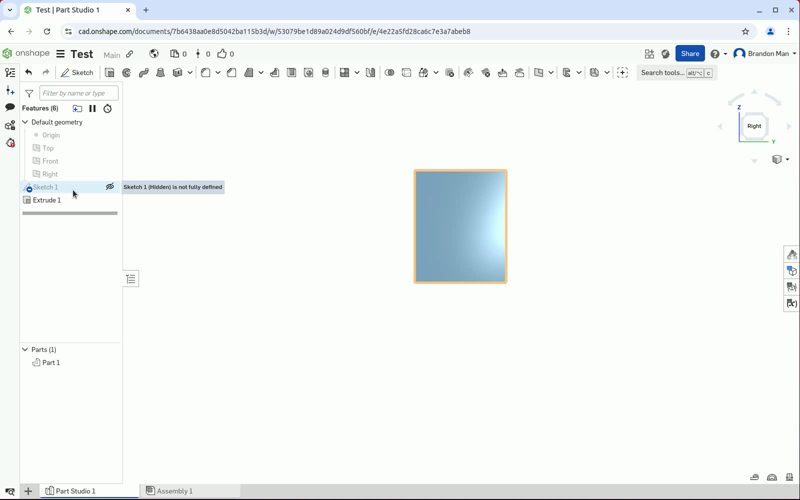
click(73, 189)
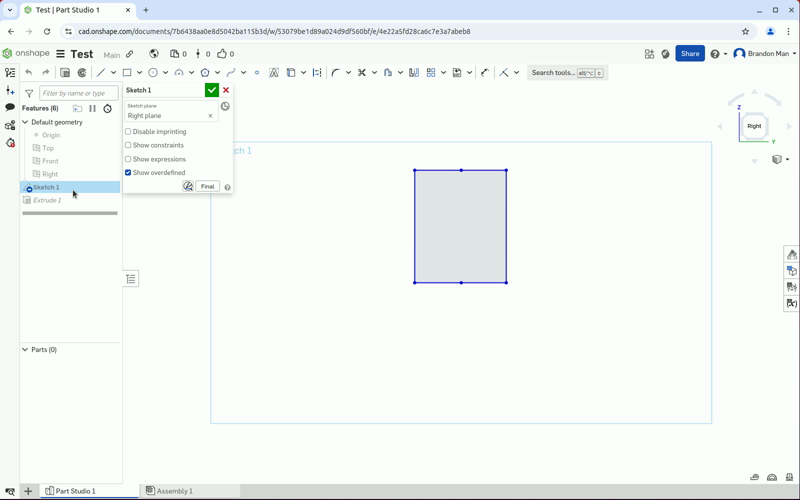
mouse_move(229, 92)
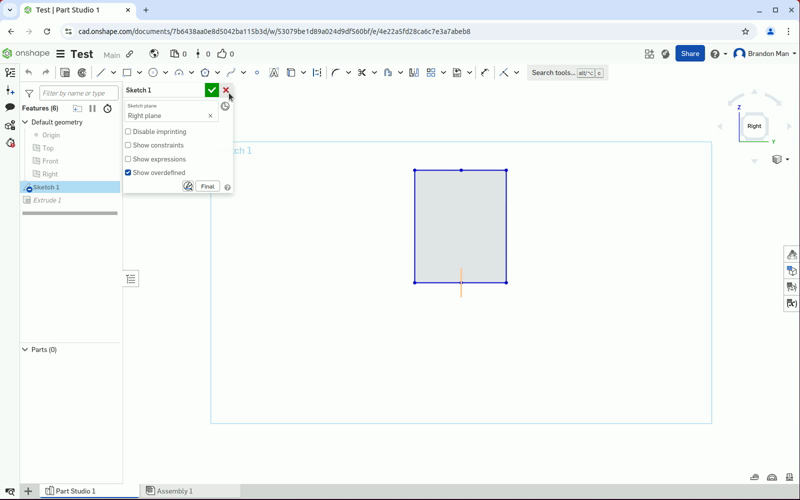
click(229, 92)
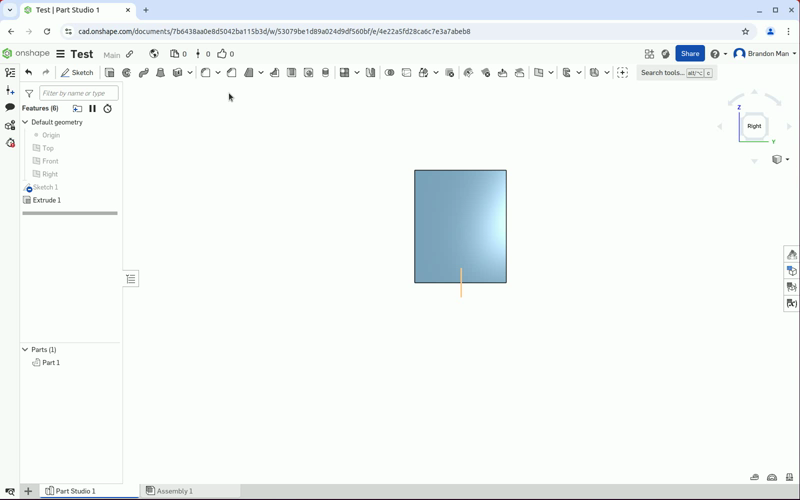
mouse_move(541, 75)
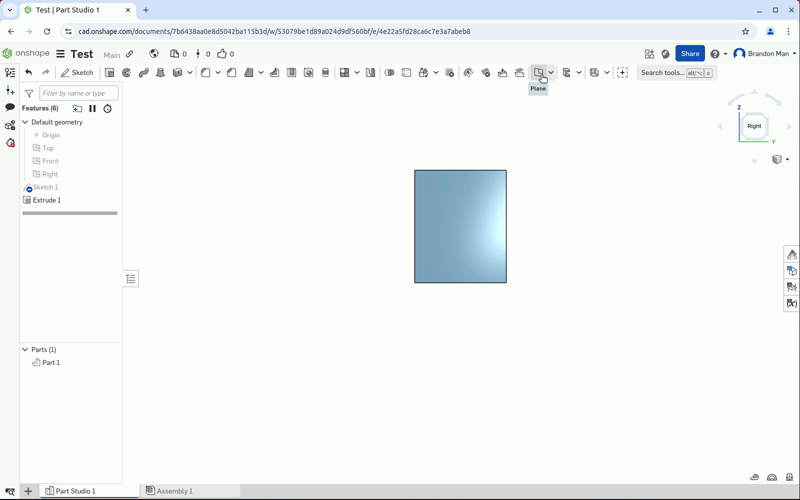
click(541, 75)
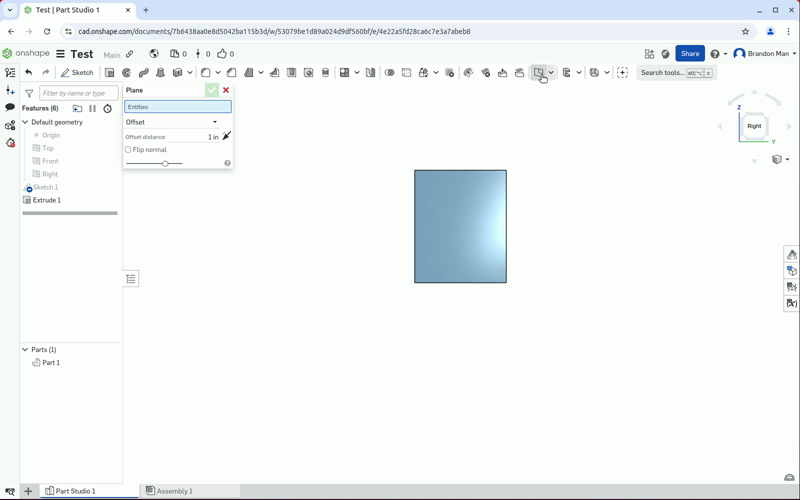
mouse_move(73, 176)
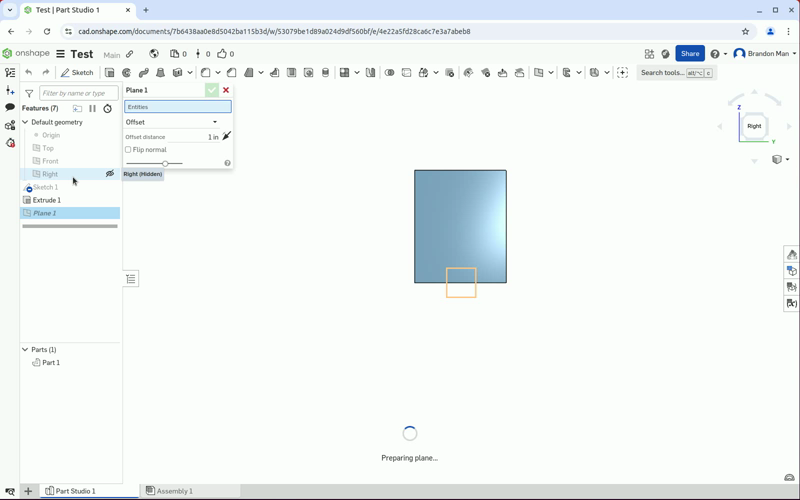
click(73, 176)
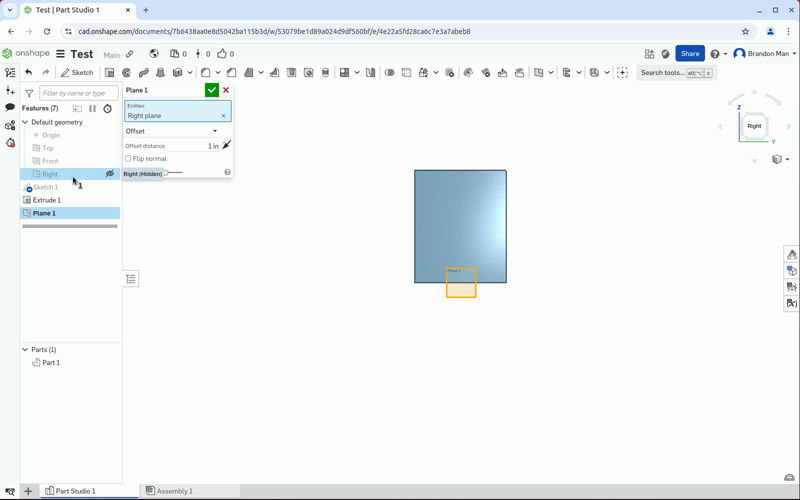
key(tab, 2)
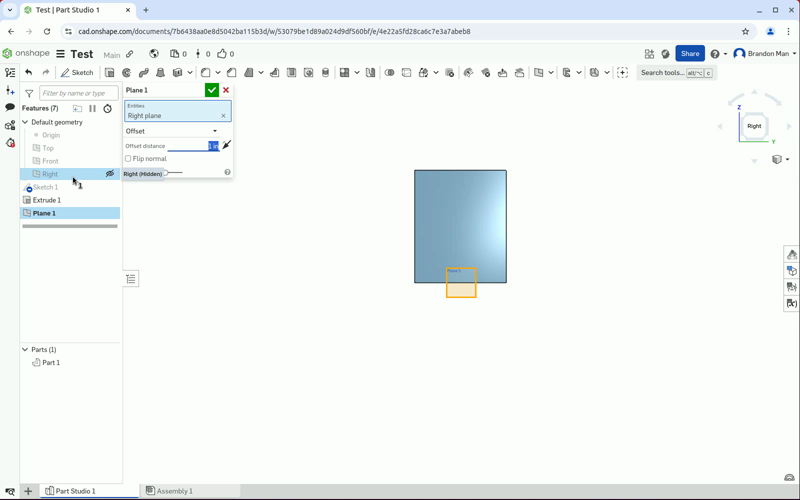
text(0.246)
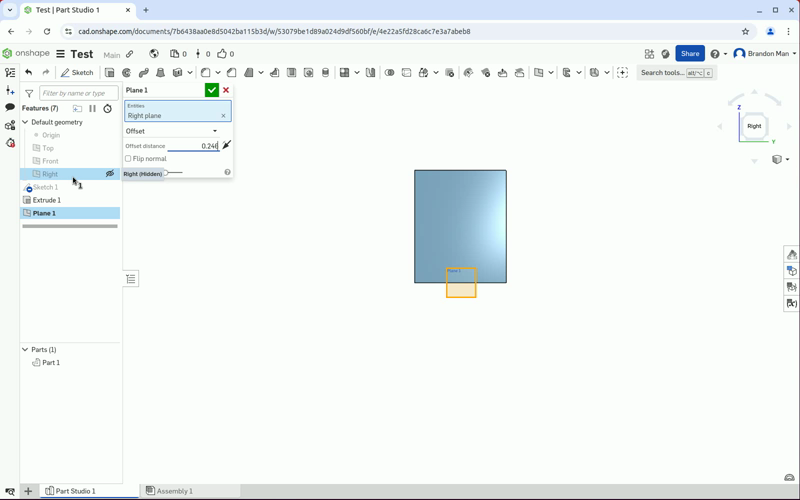
key(enter, 2)
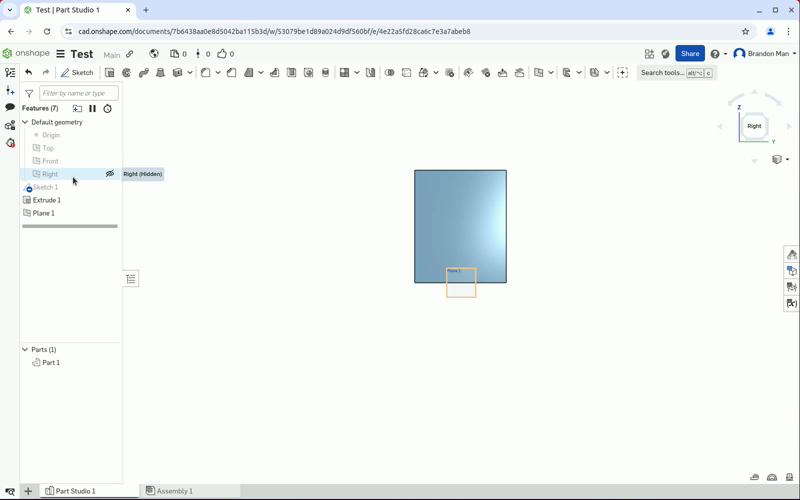
key(shift+s)
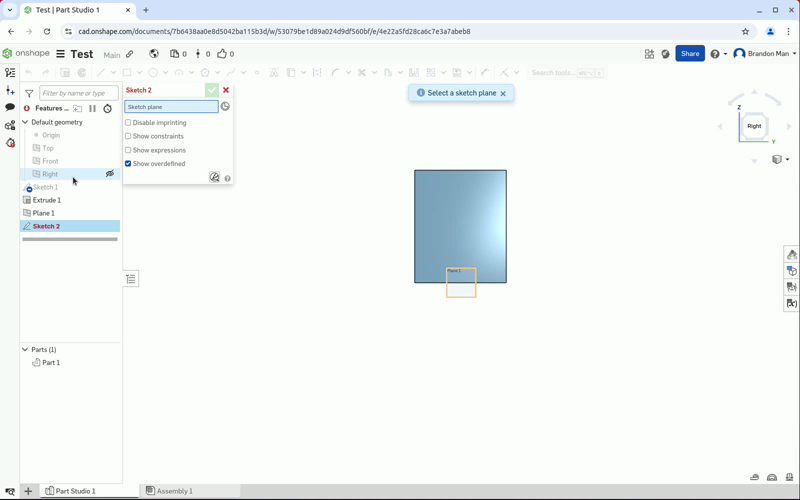
mouse_move(73, 215)
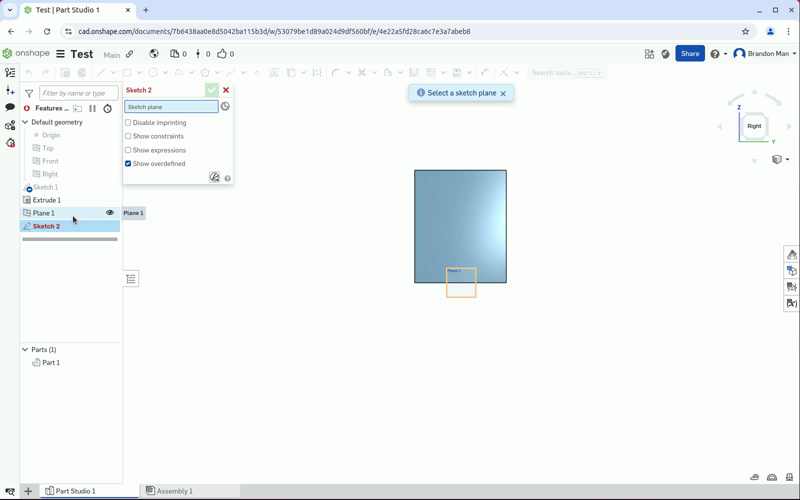
click(73, 215)
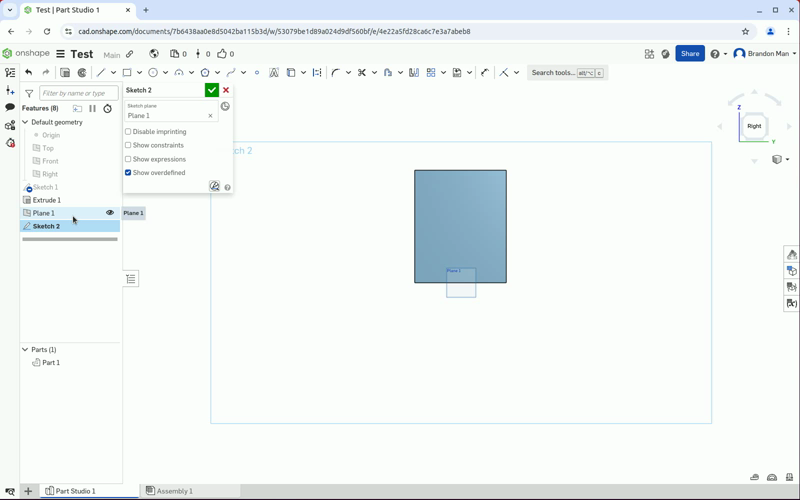
mouse_move(73, 352)
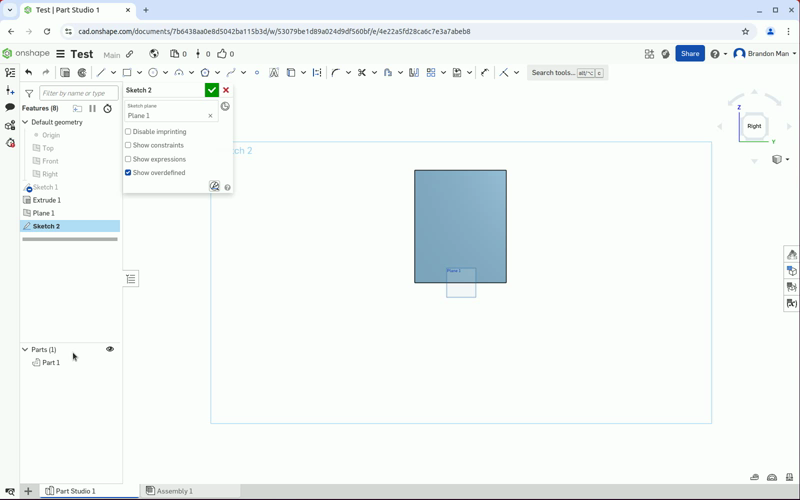
key(y)
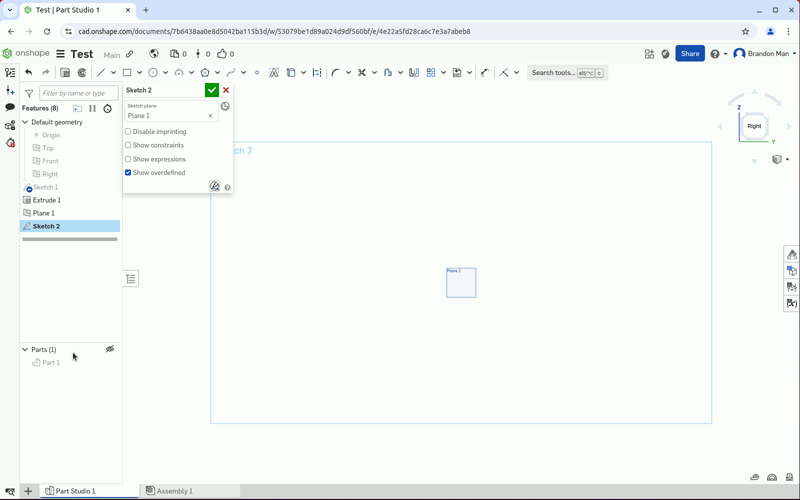
key(l)
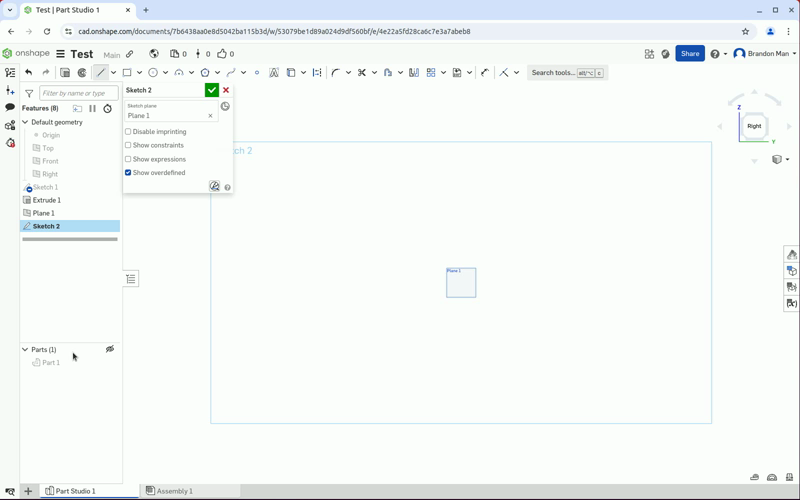
key_down(shift)
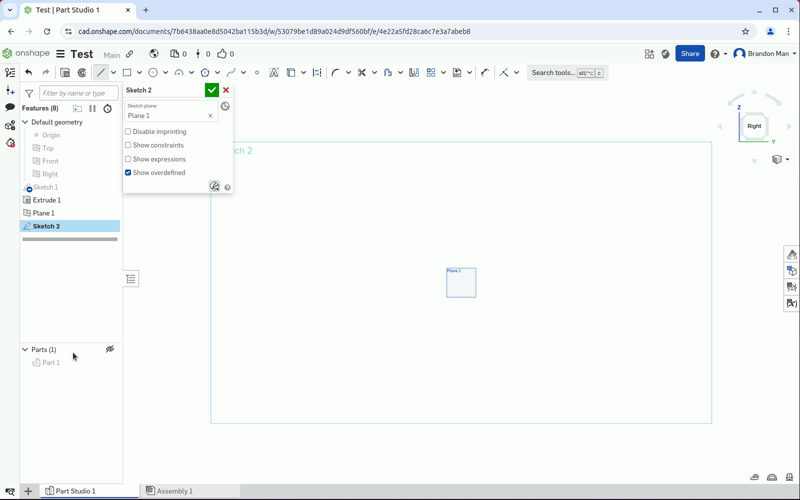
mouse_move(426, 267)
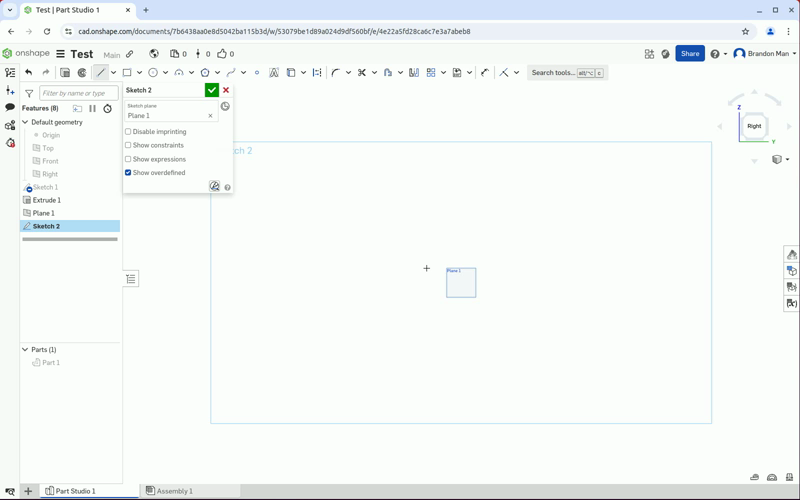
click(426, 267)
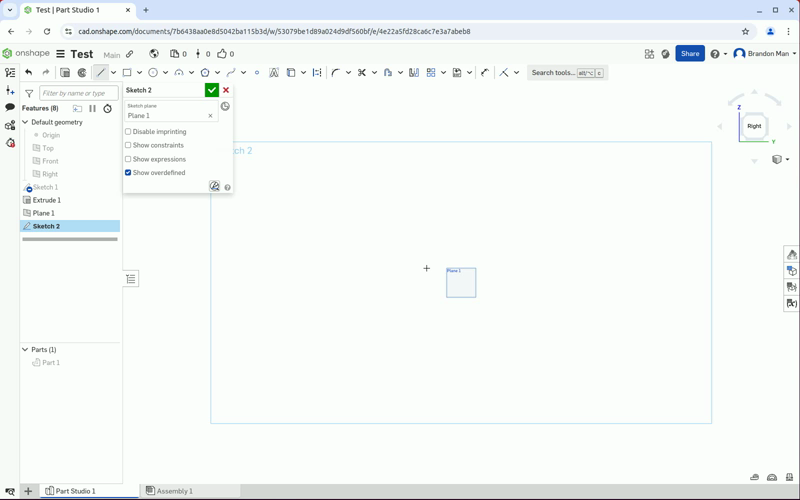
key_up(shift)
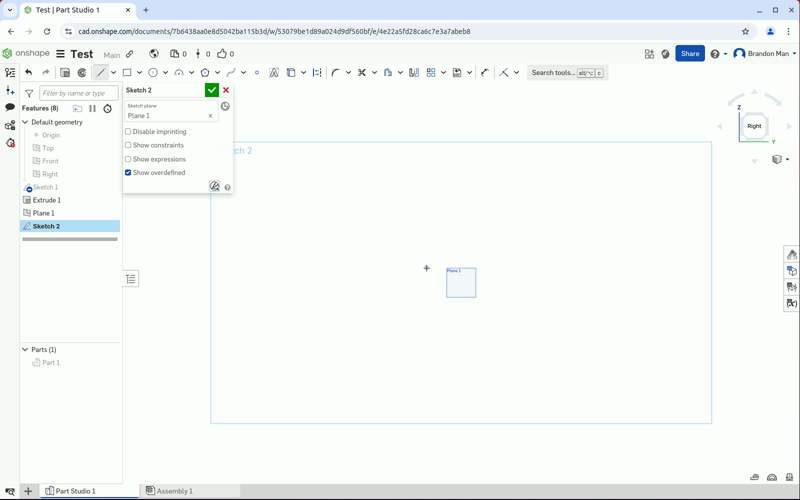
key_down(shift)
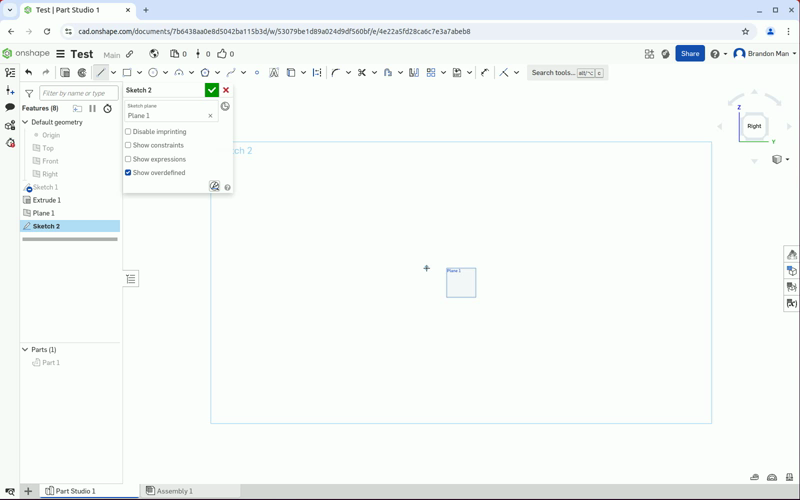
mouse_move(488, 267)
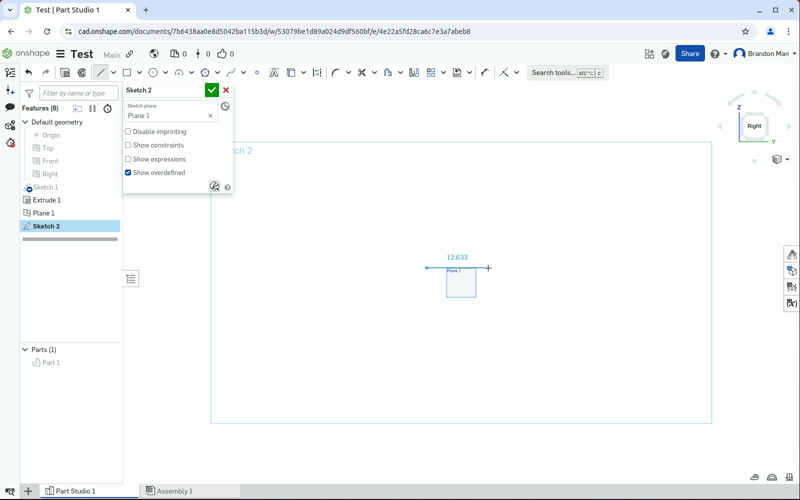
click(488, 267)
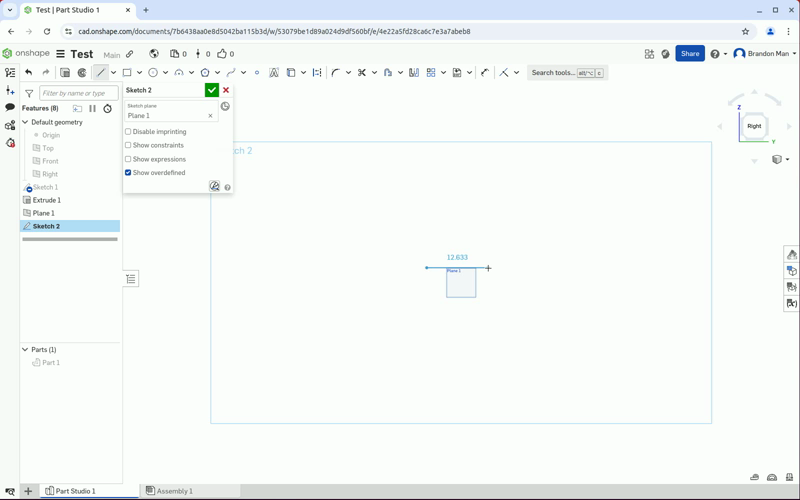
key_up(shift)
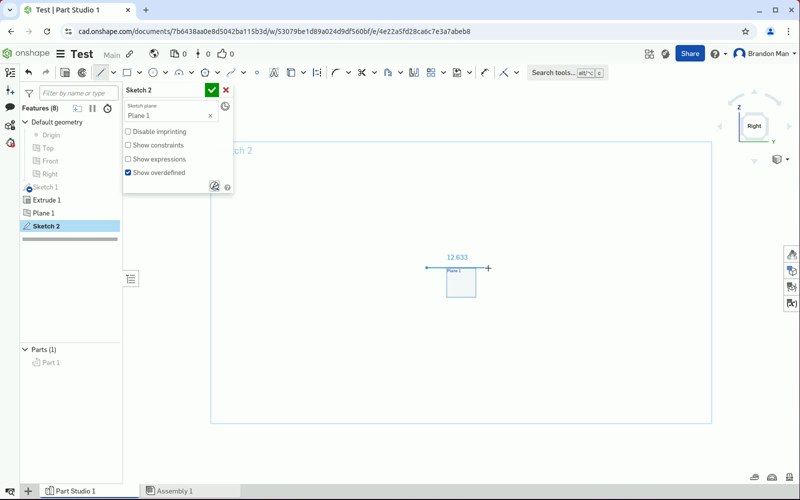
key_down(shift)
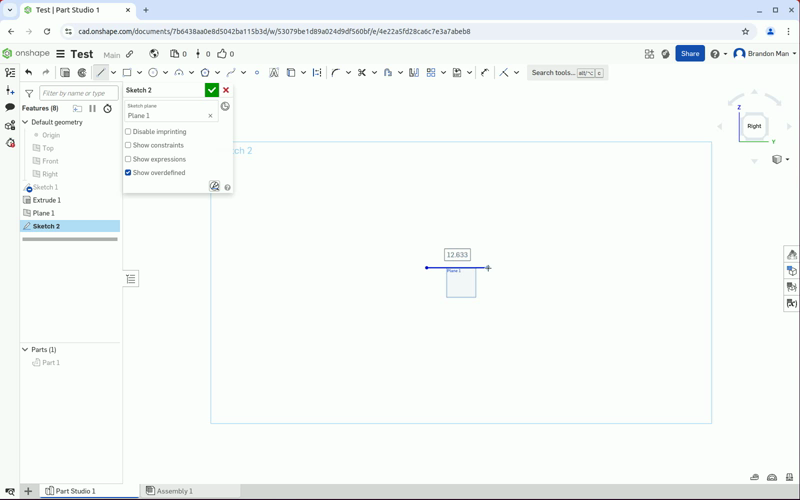
mouse_move(488, 181)
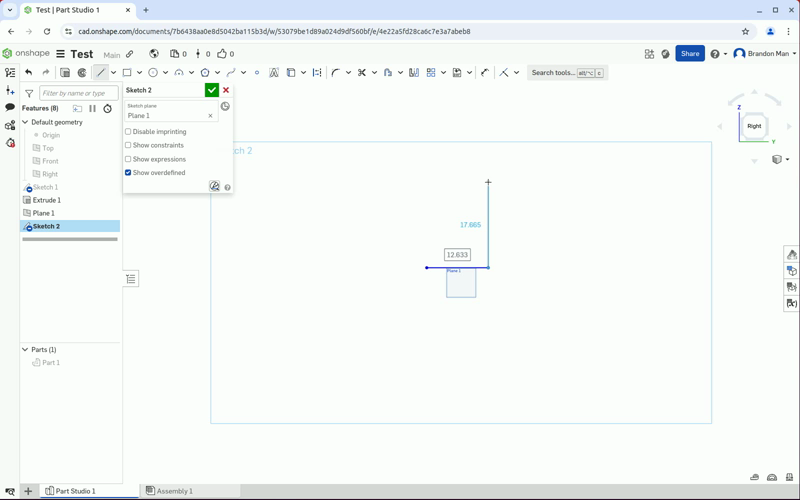
click(488, 181)
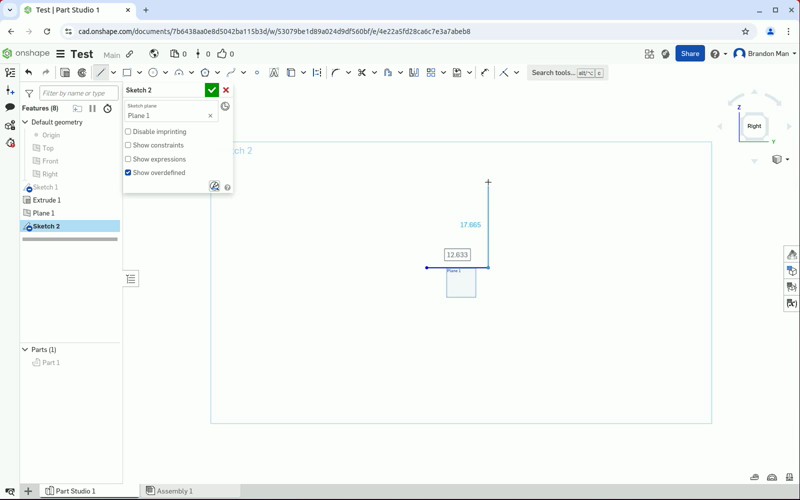
key_up(shift)
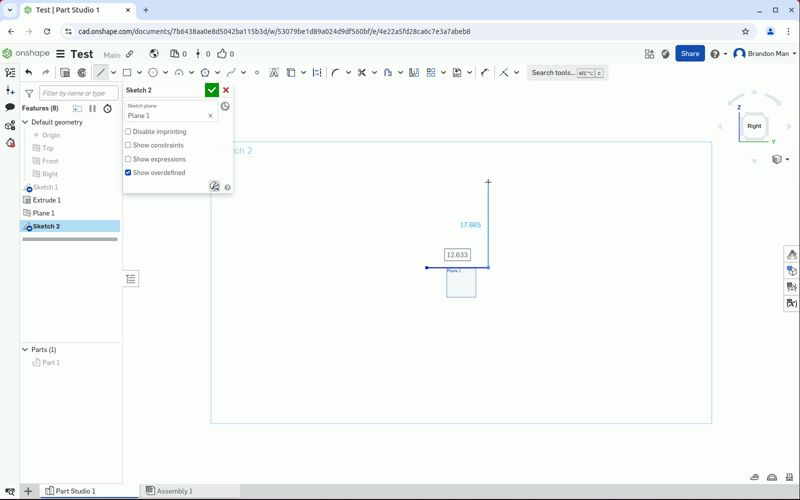
key_down(shift)
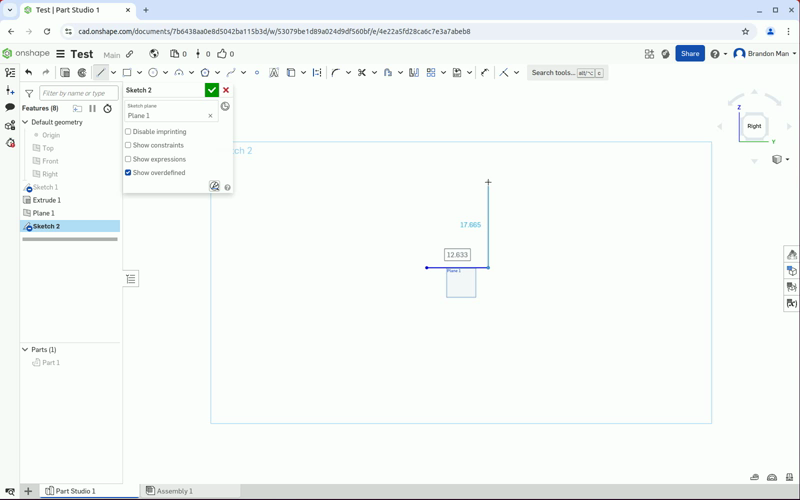
mouse_move(426, 181)
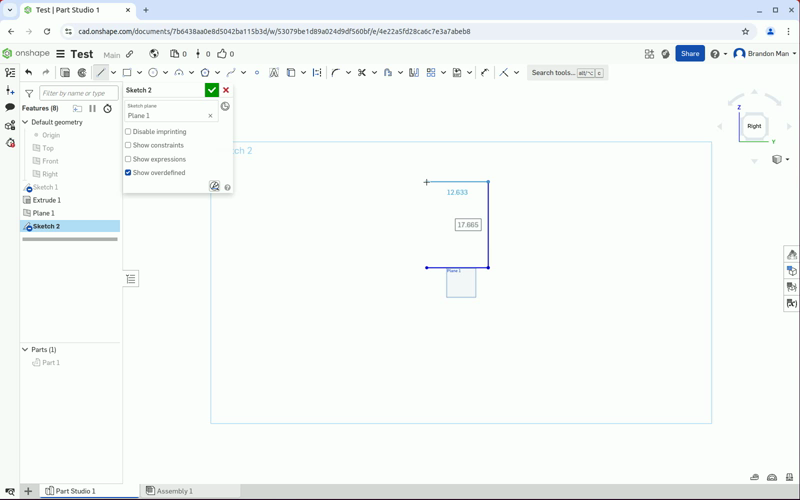
click(426, 181)
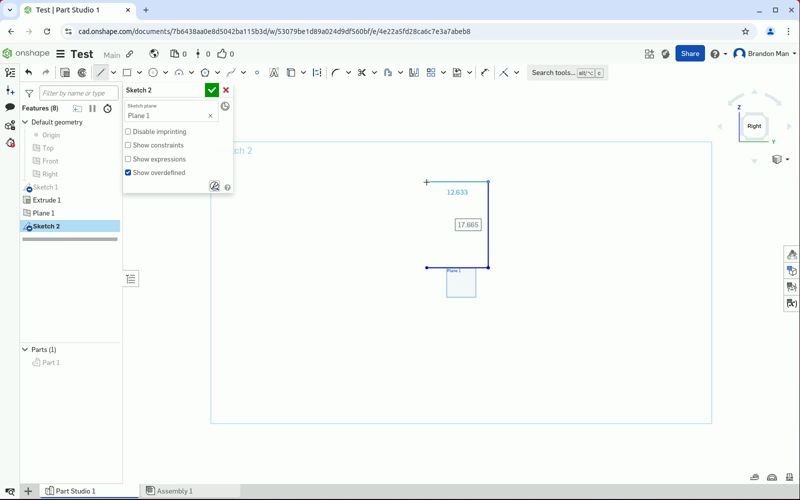
key_up(shift)
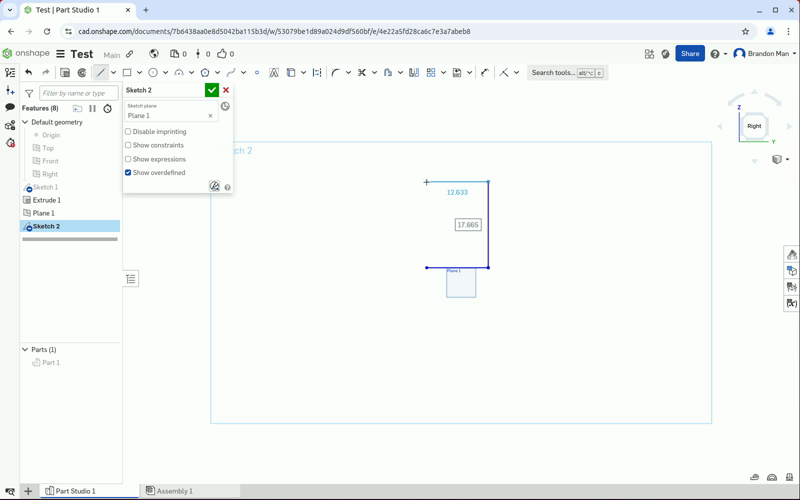
key_down(shift)
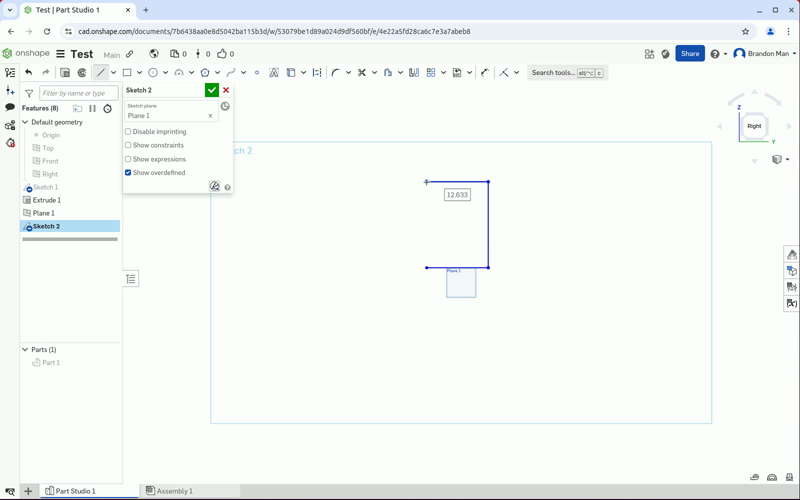
mouse_move(426, 267)
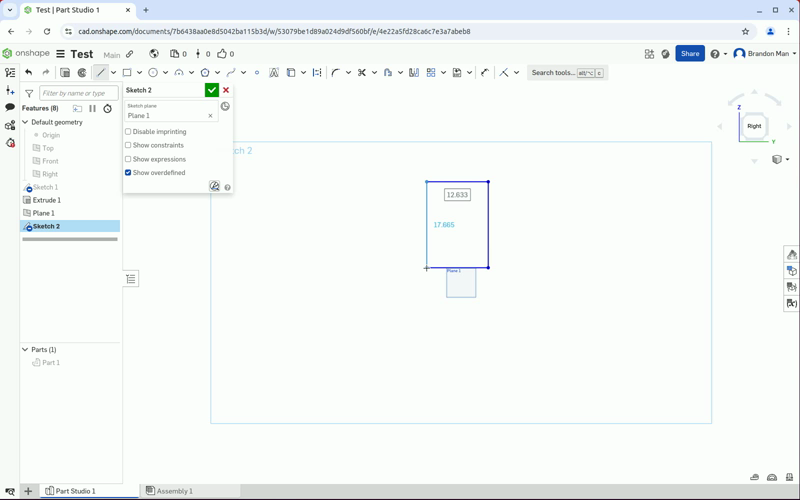
key_up(shift)
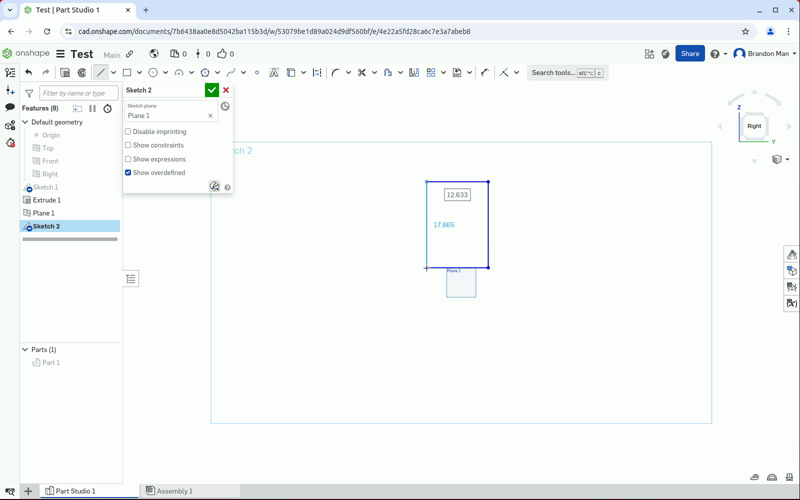
click(426, 267)
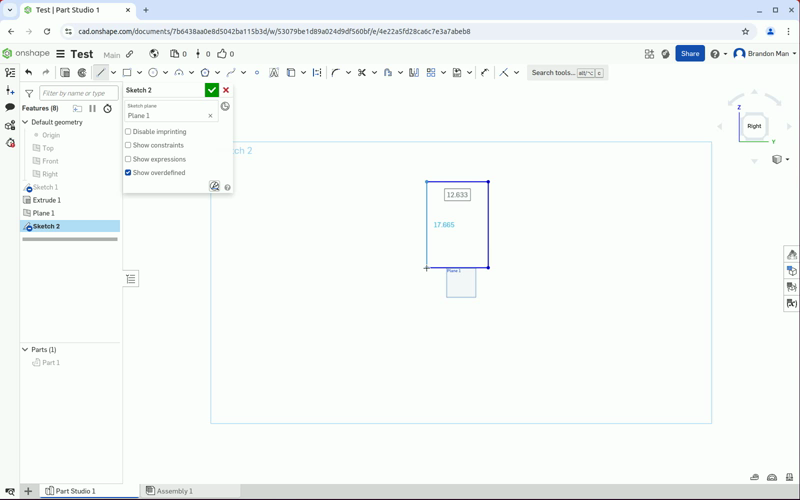
key(esc)
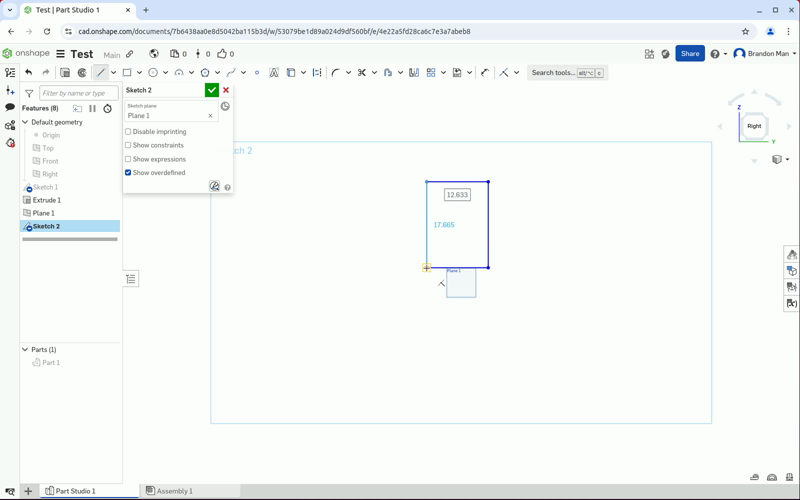
mouse_move(436, 206)
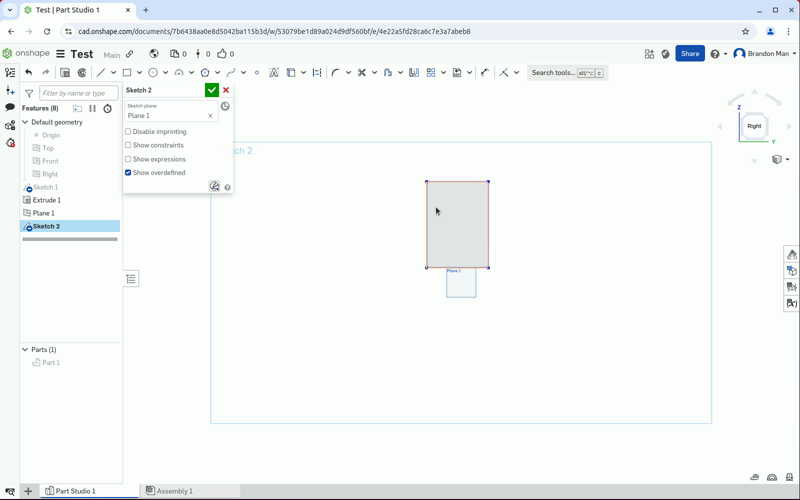
click(436, 206)
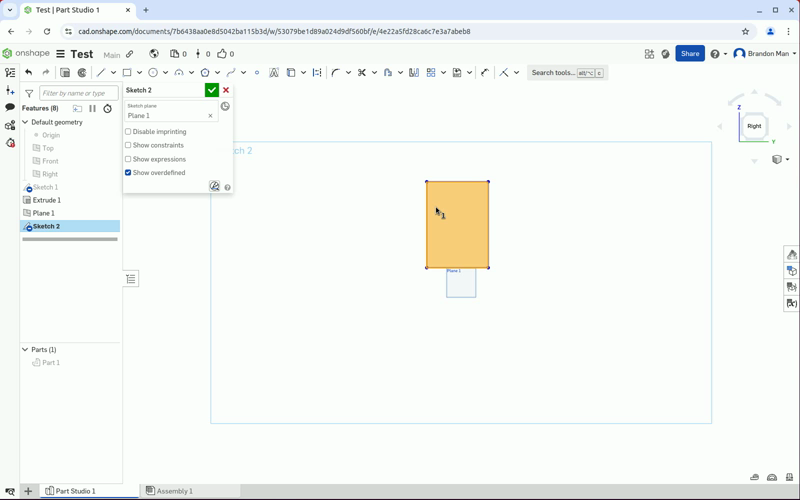
mouse_move(73, 352)
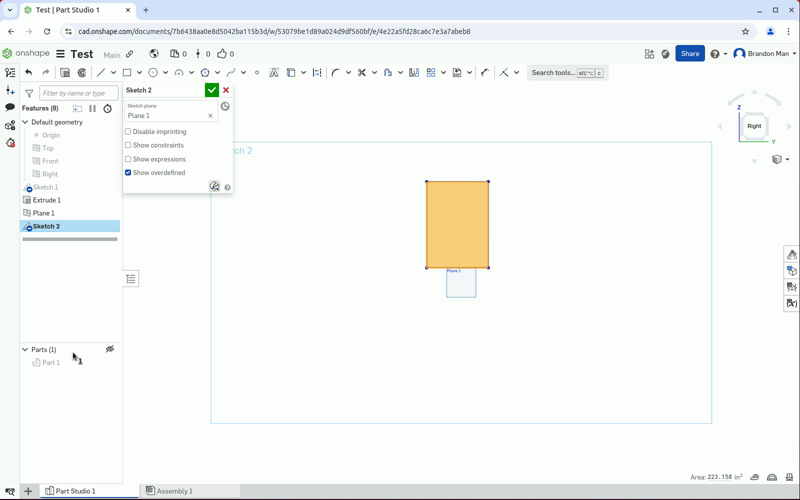
key(shift+y)
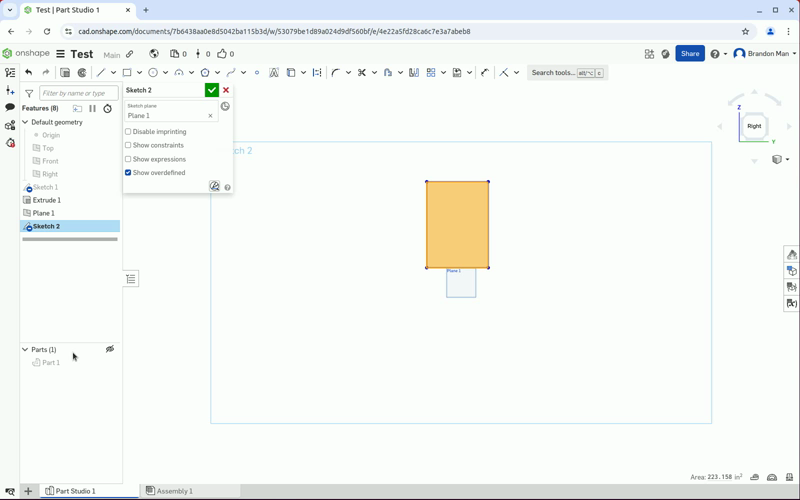
key(shift+e)
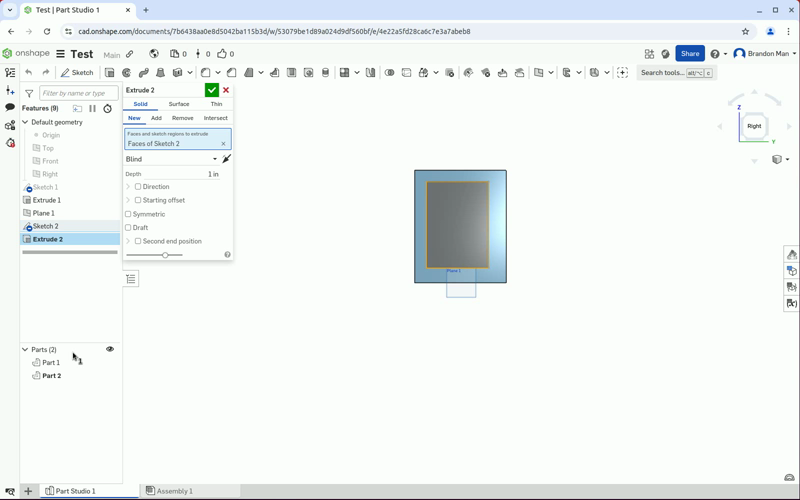
mouse_move(143, 106)
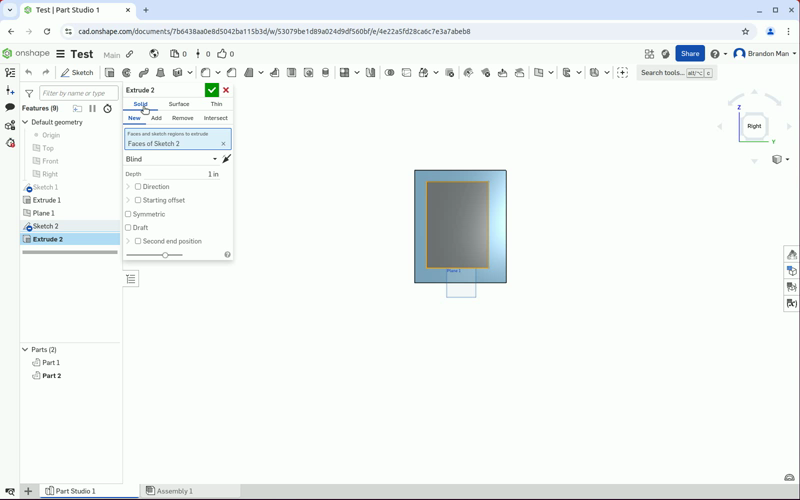
click(143, 106)
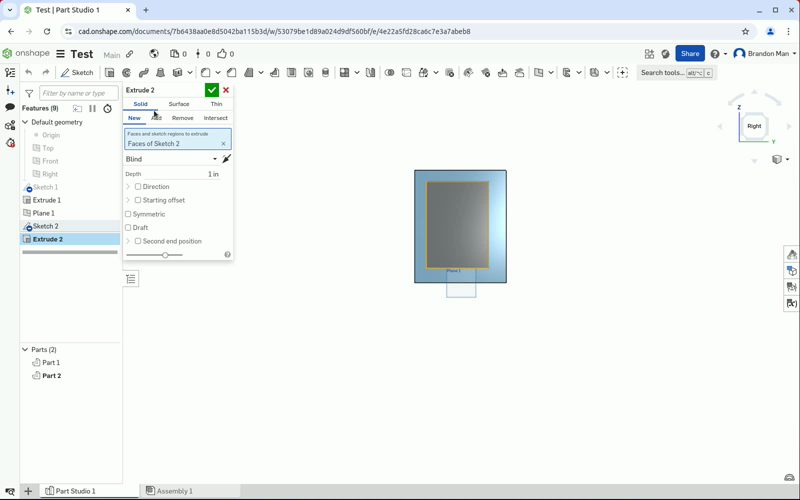
mouse_move(186, 120)
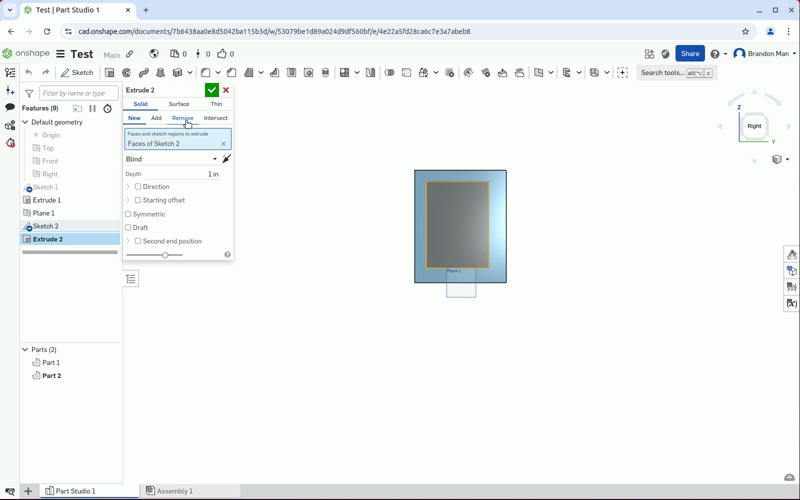
click(186, 120)
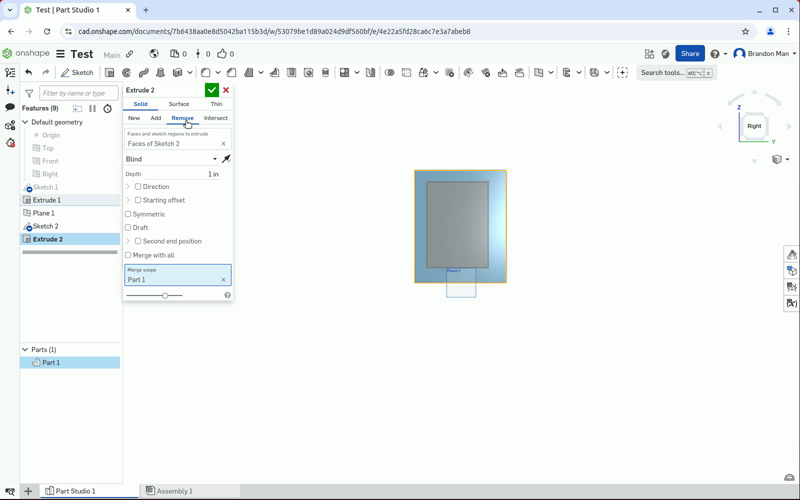
key(tab, 4)
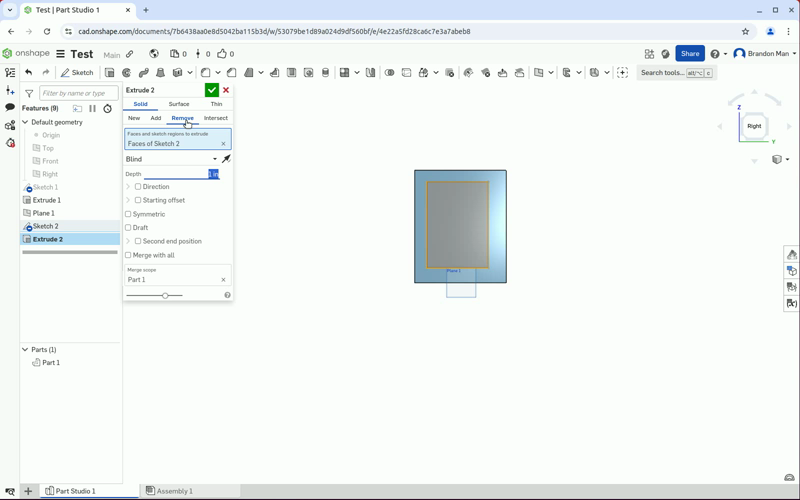
text(0.241)
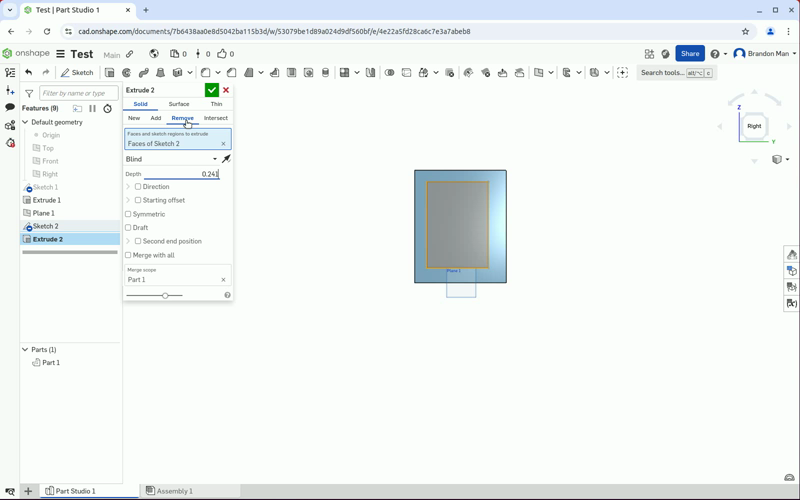
key(tab, 6)
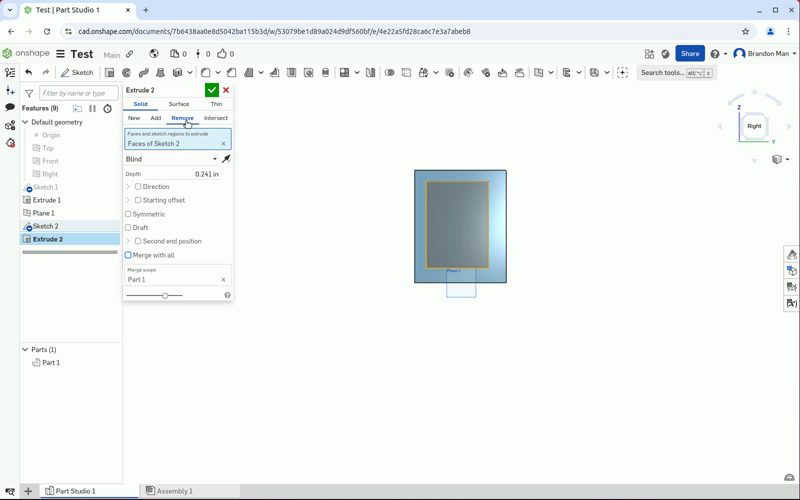
key(space)
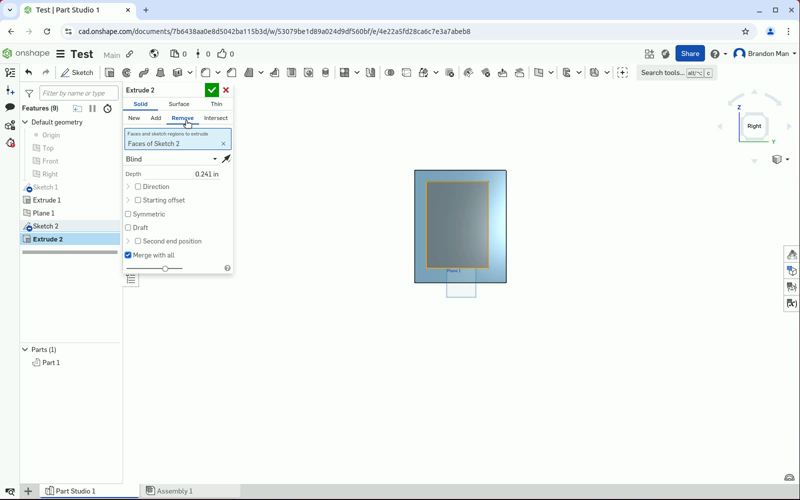
key(enter)
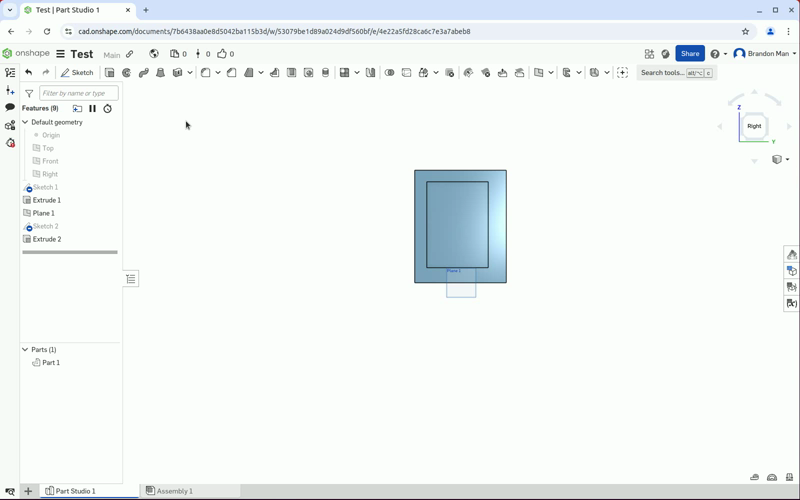
key(shift+h)
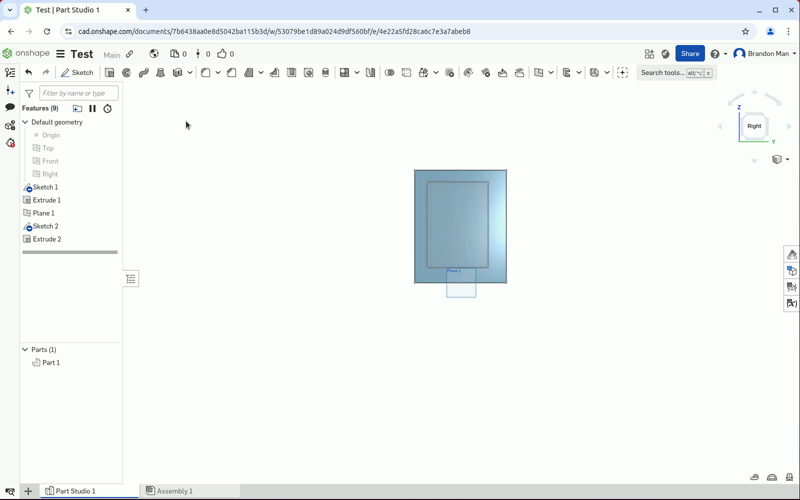
key(shift+h)
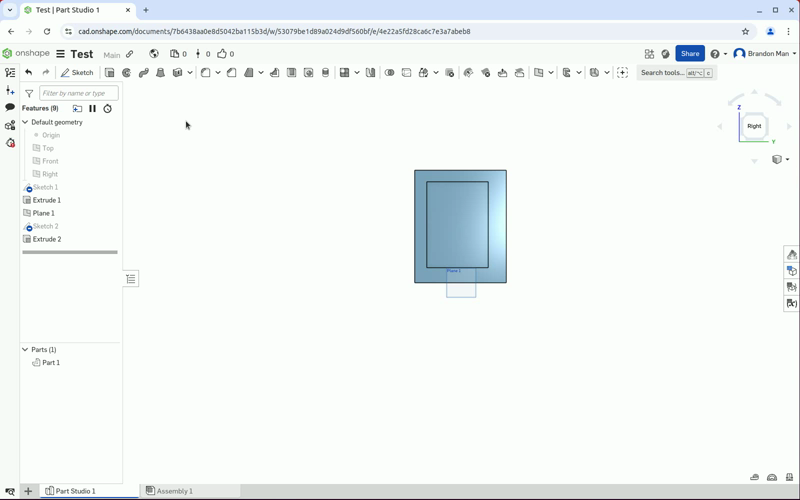
mouse_move(73, 189)
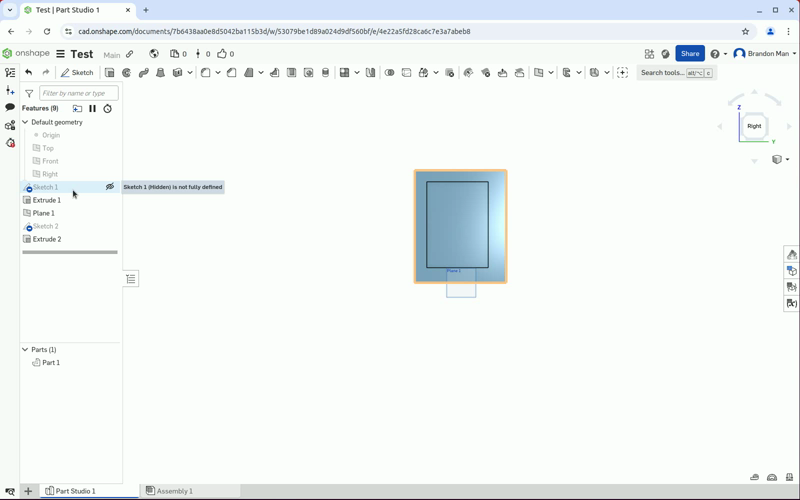
click(73, 189)
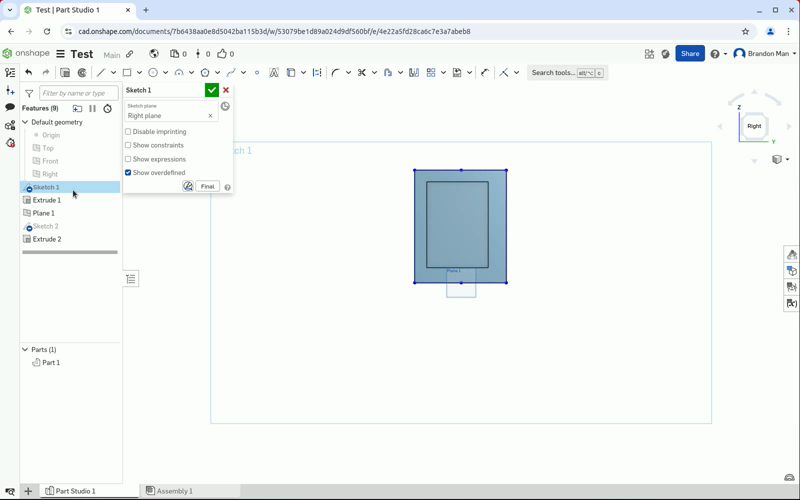
mouse_move(229, 92)
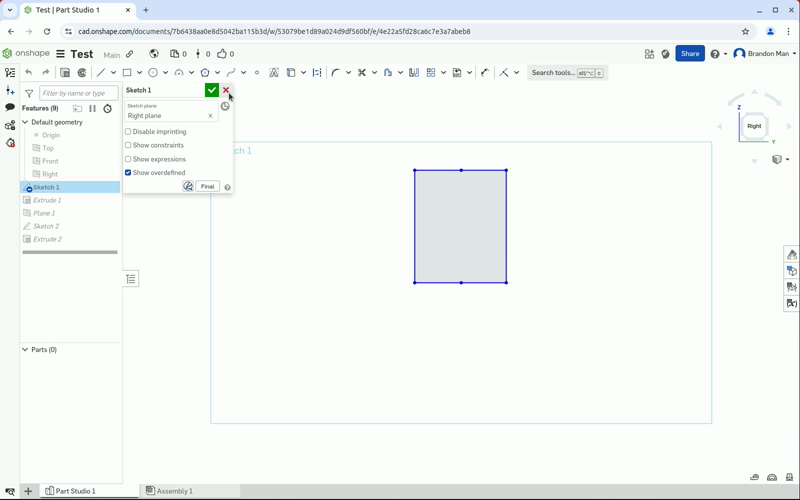
click(229, 92)
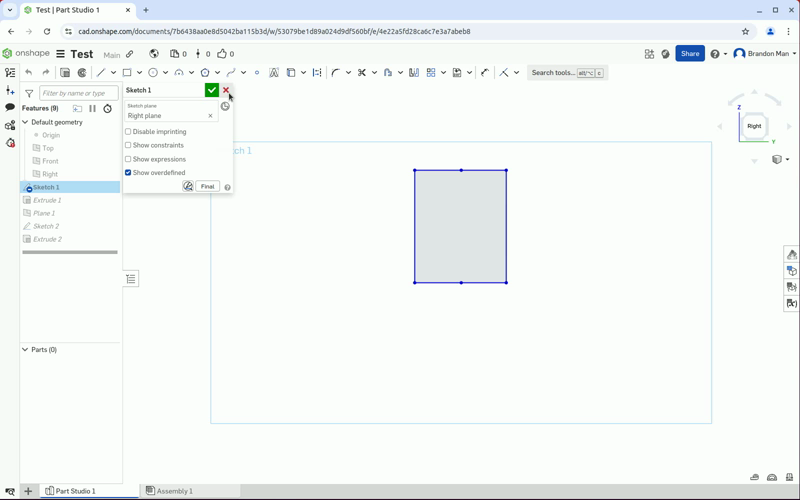
key(shift+s)
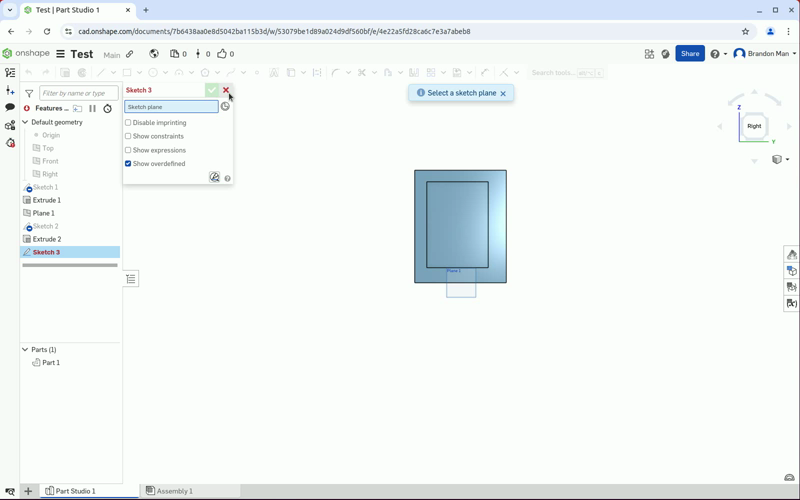
mouse_move(73, 215)
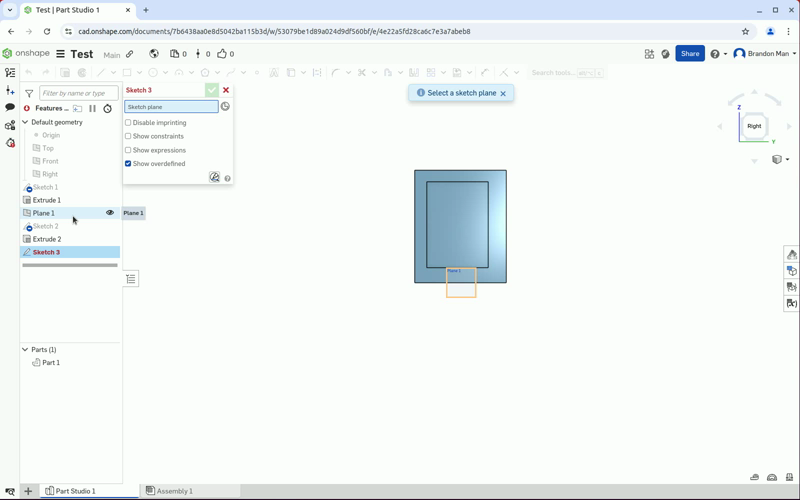
click(73, 215)
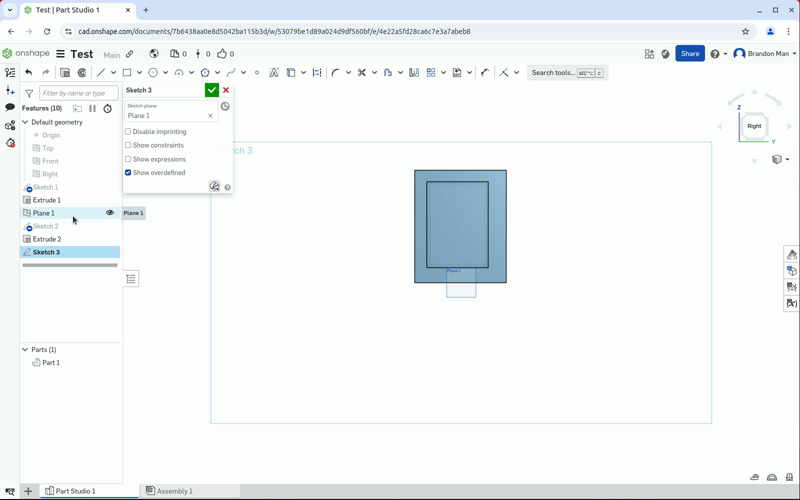
mouse_move(73, 352)
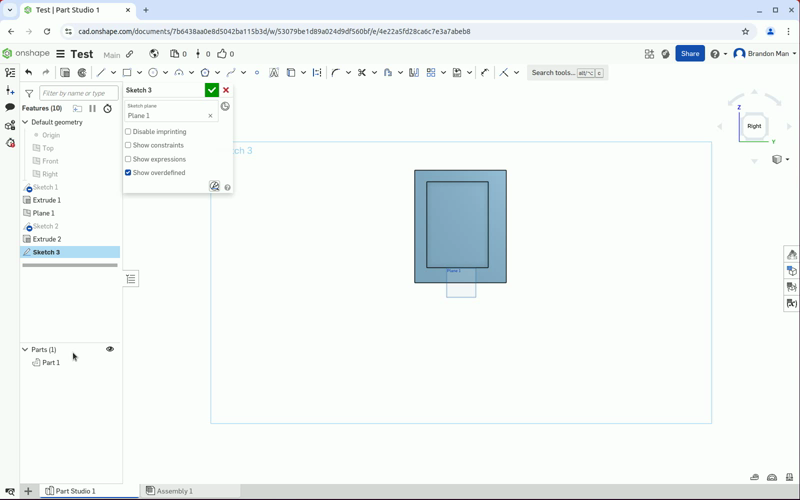
key(y)
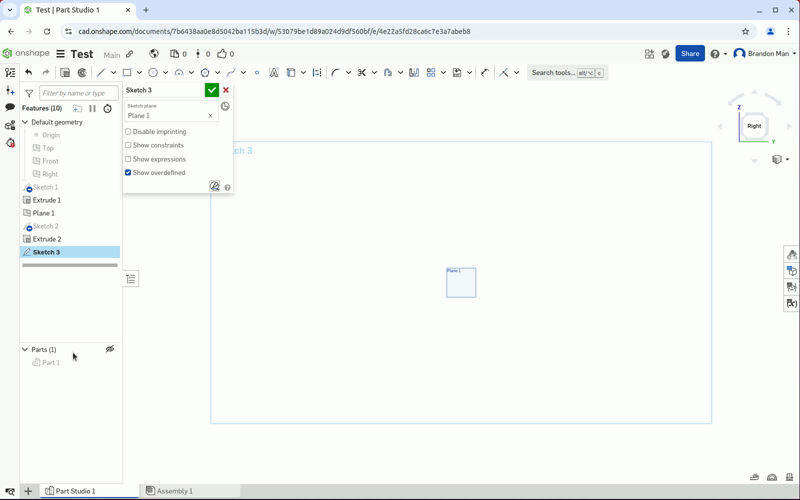
key(c)
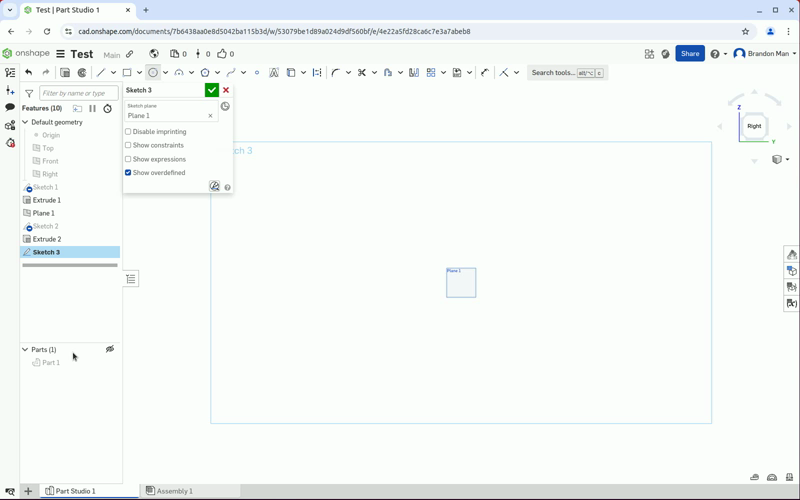
key_down(shift)
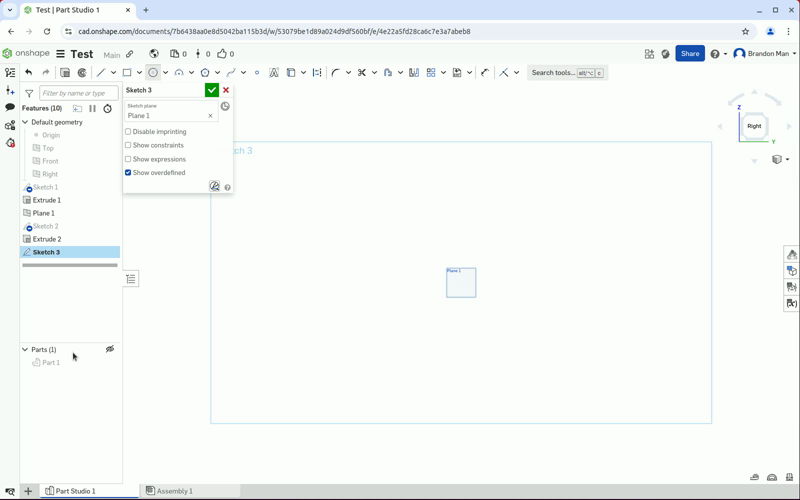
mouse_move(492, 182)
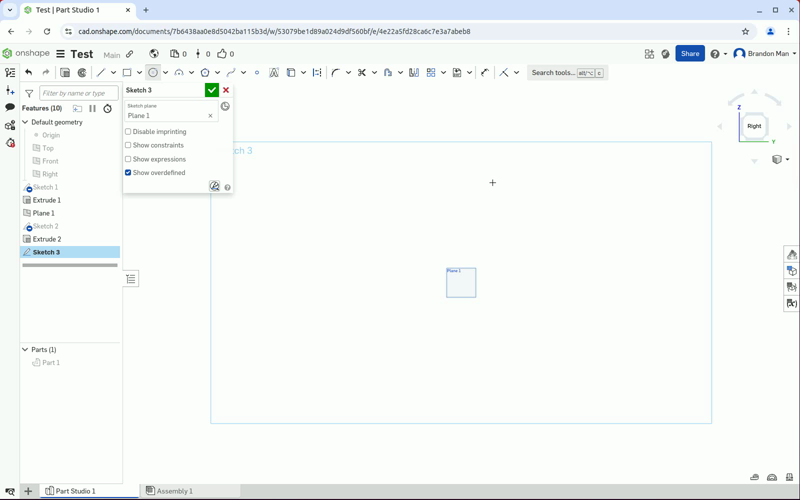
click(492, 182)
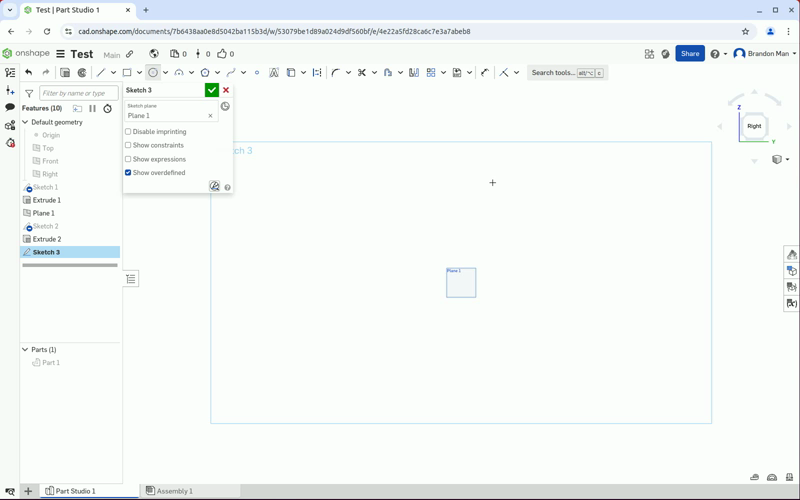
key_up(shift)
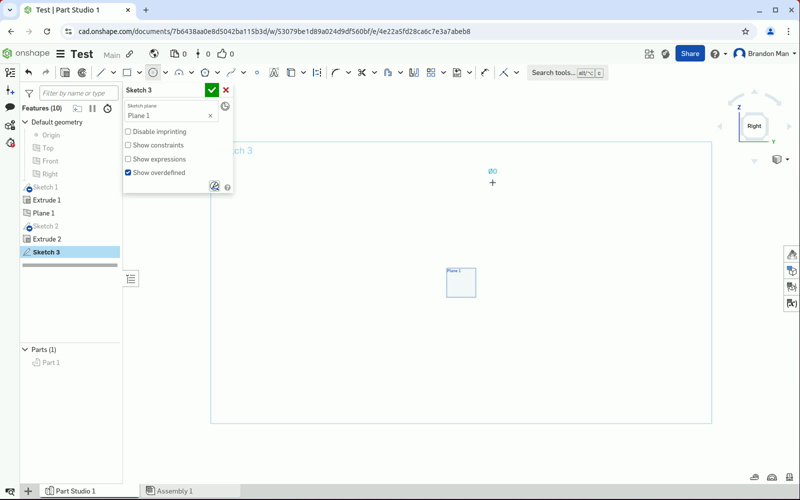
mouse_move(495, 182)
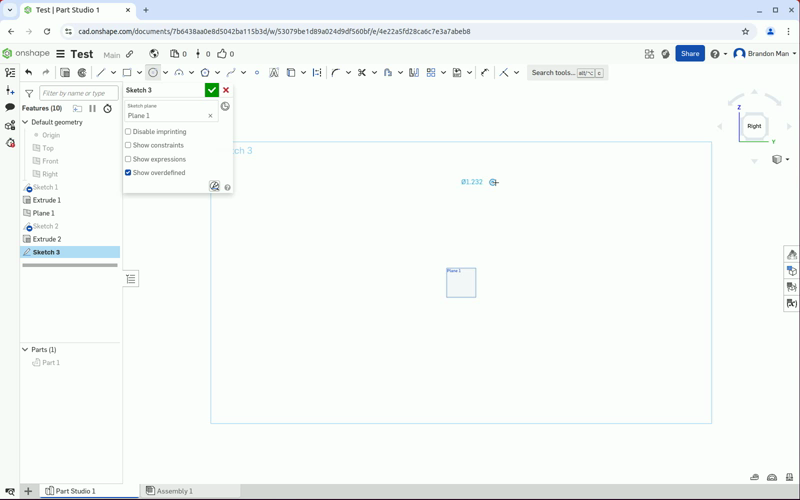
click(495, 182)
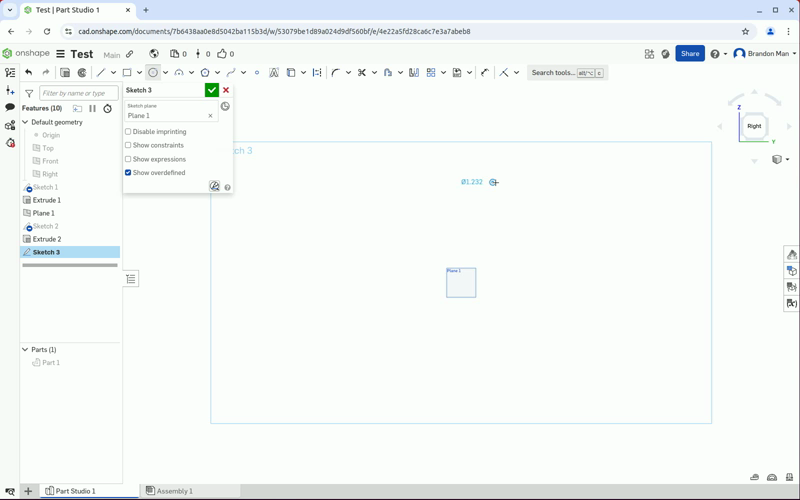
key(esc)
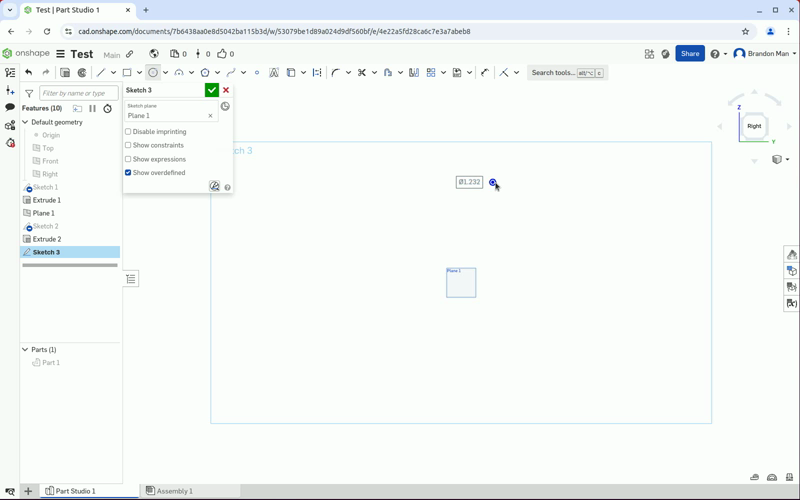
mouse_move(493, 184)
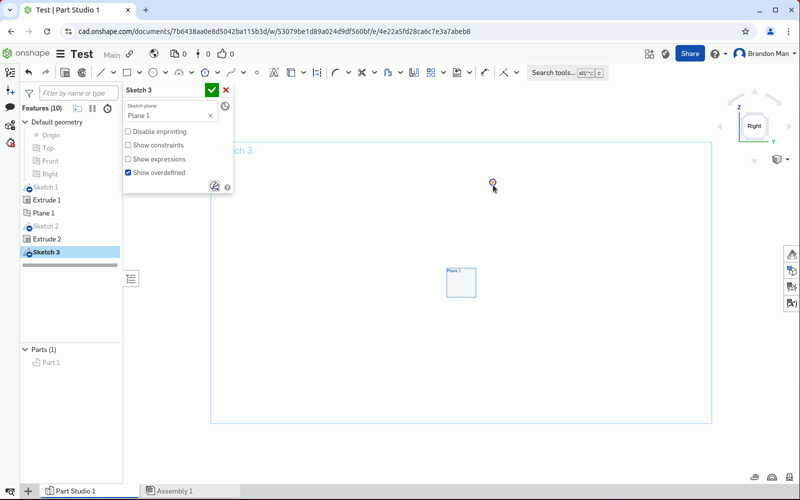
scroll(6)
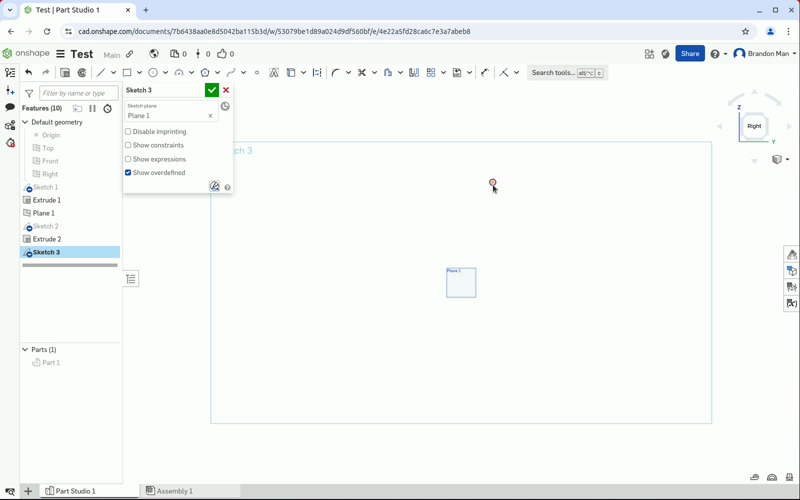
scroll(6)
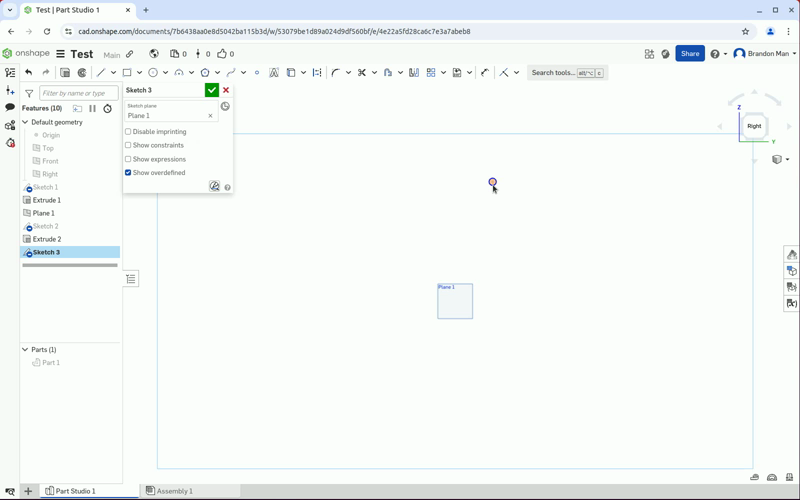
scroll(6)
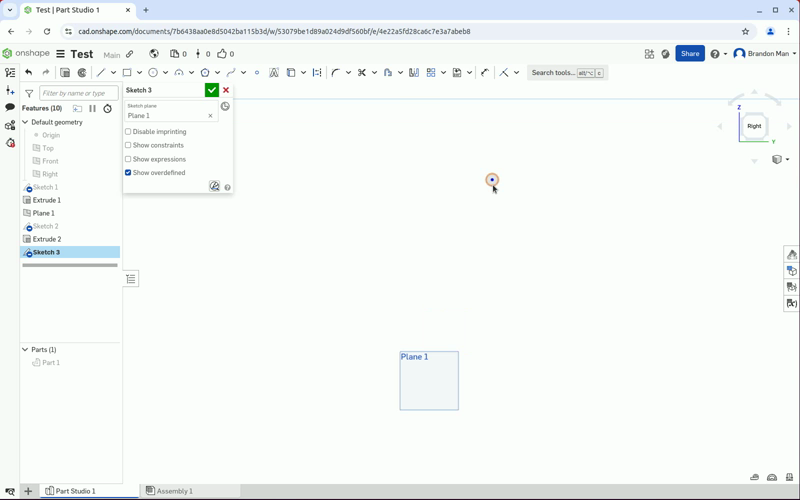
scroll(6)
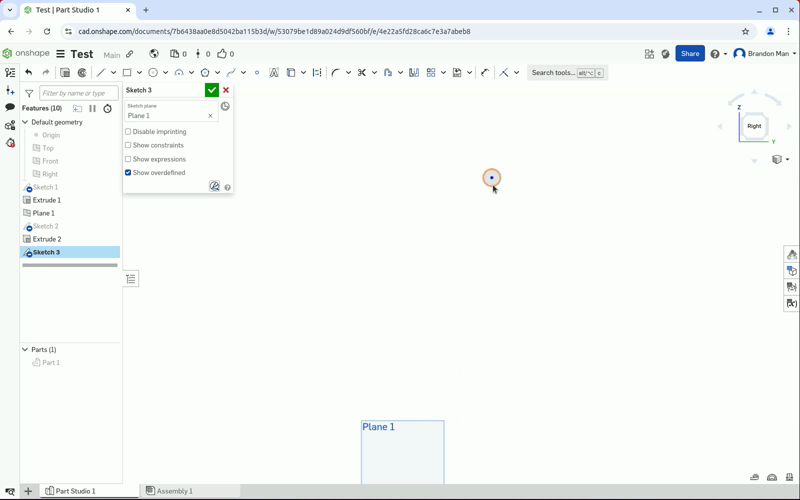
scroll(6)
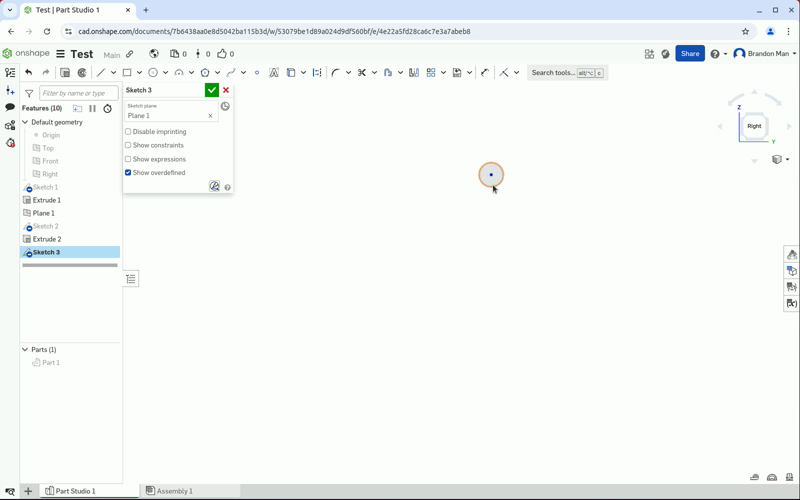
scroll(6)
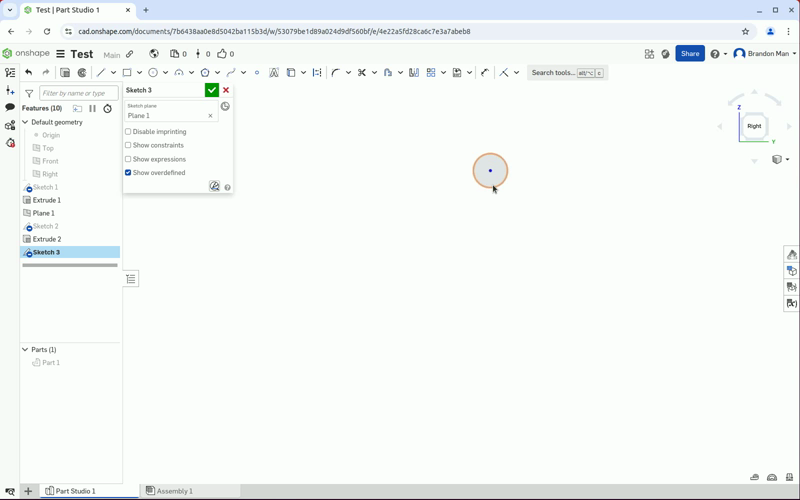
scroll(6)
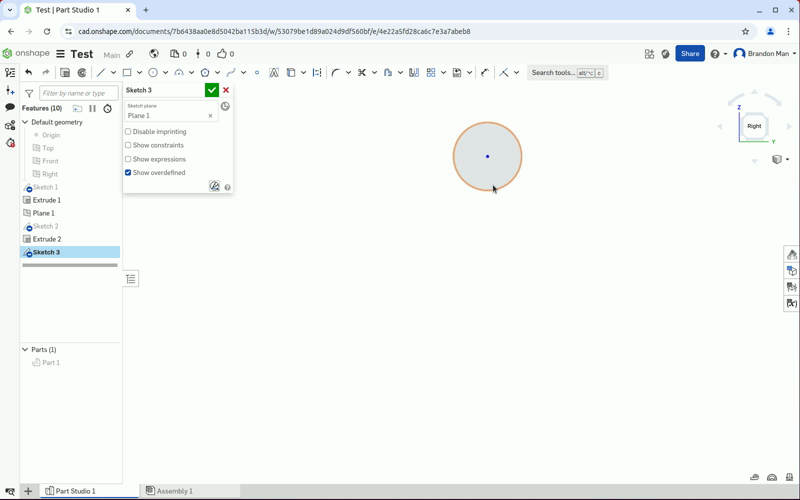
click(493, 184)
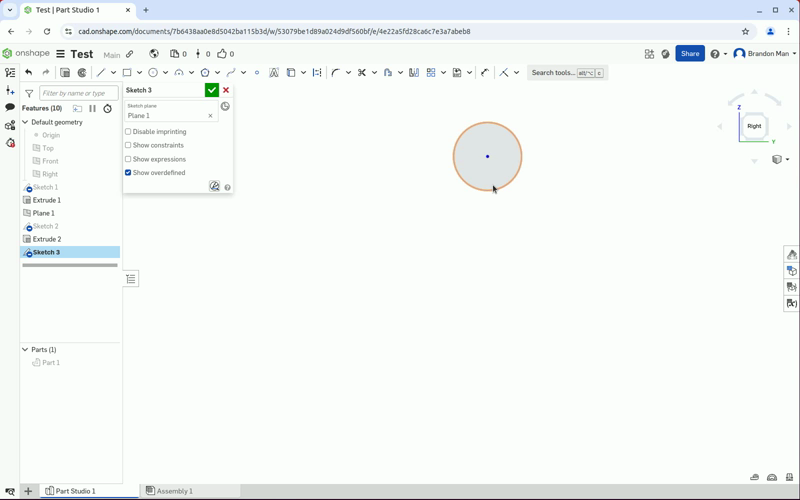
scroll(-6)
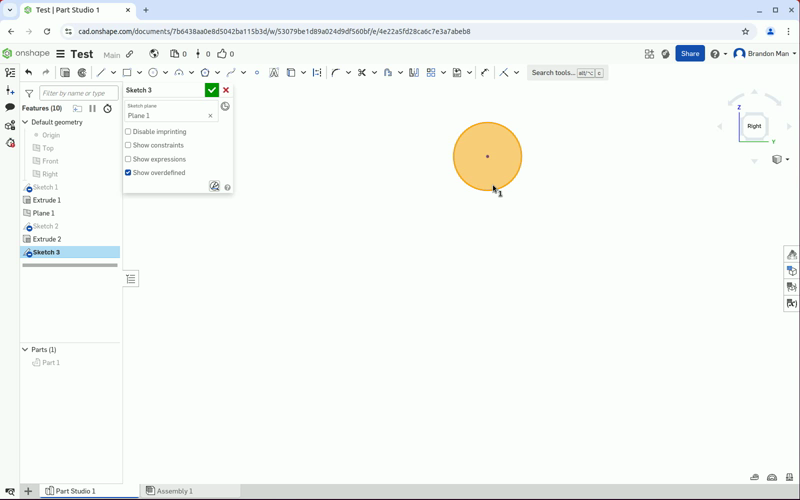
scroll(-6)
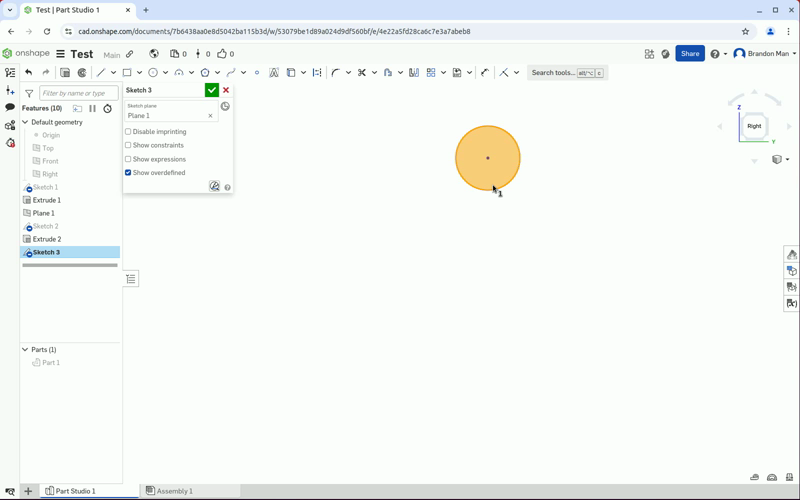
scroll(-6)
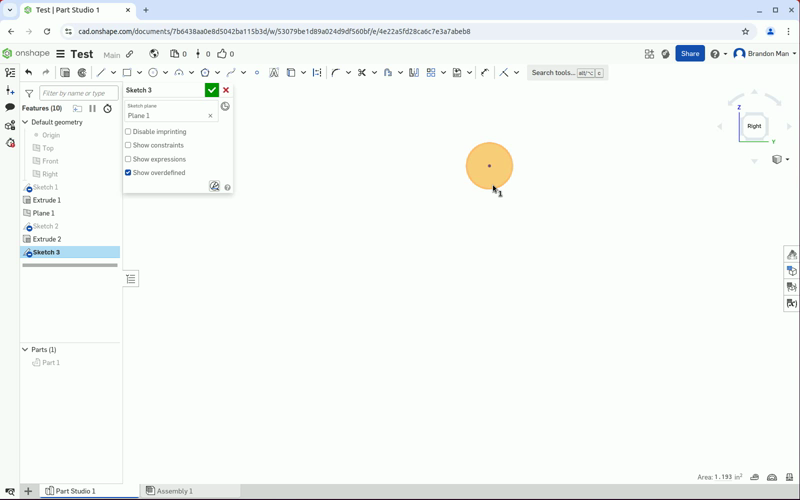
scroll(-6)
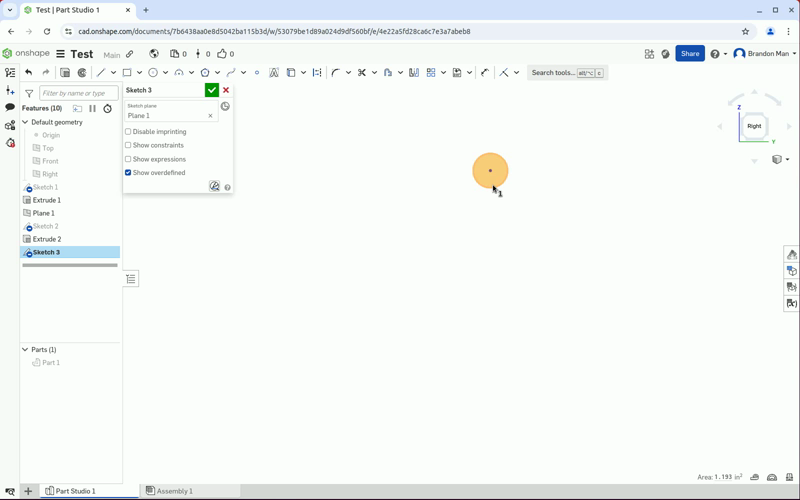
scroll(-6)
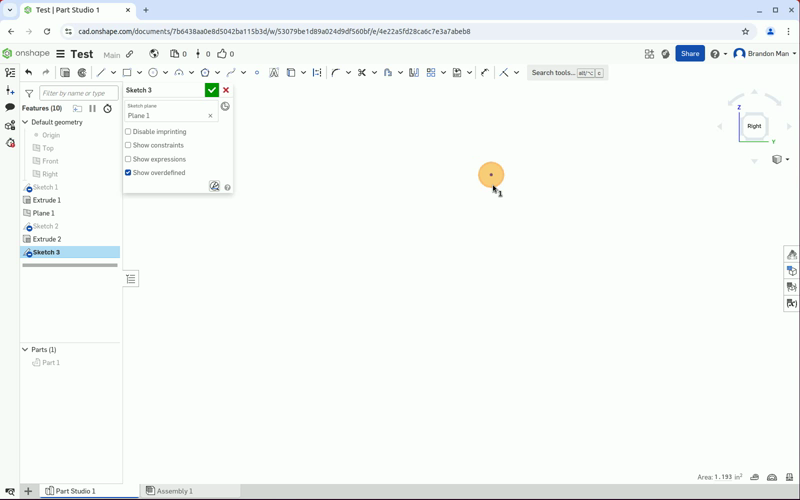
scroll(-6)
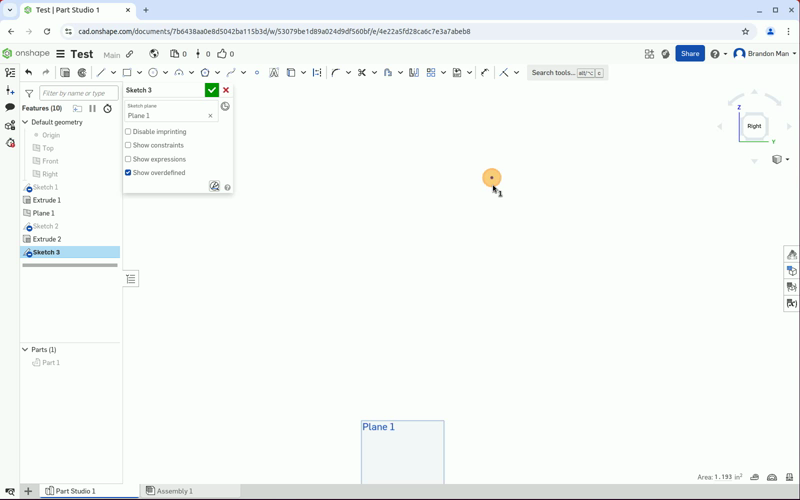
scroll(-6)
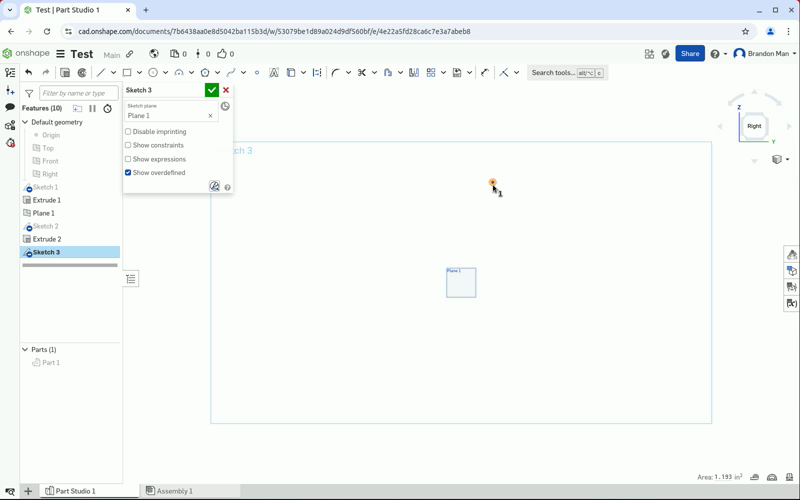
mouse_move(73, 352)
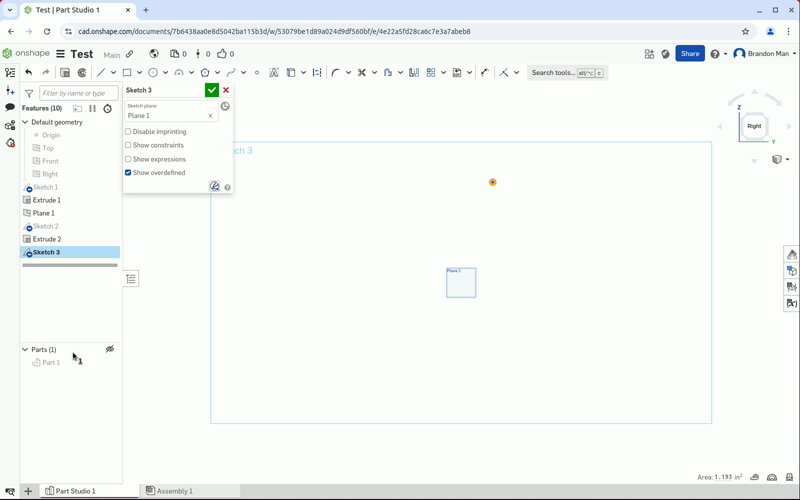
key(shift+y)
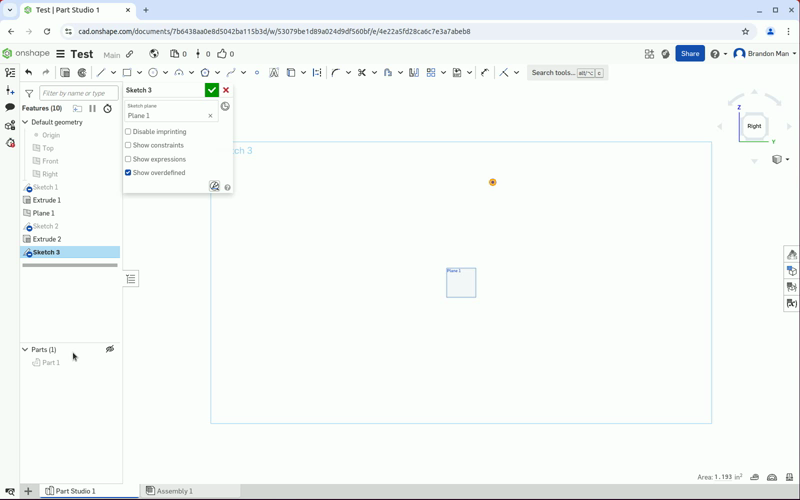
key(shift+e)
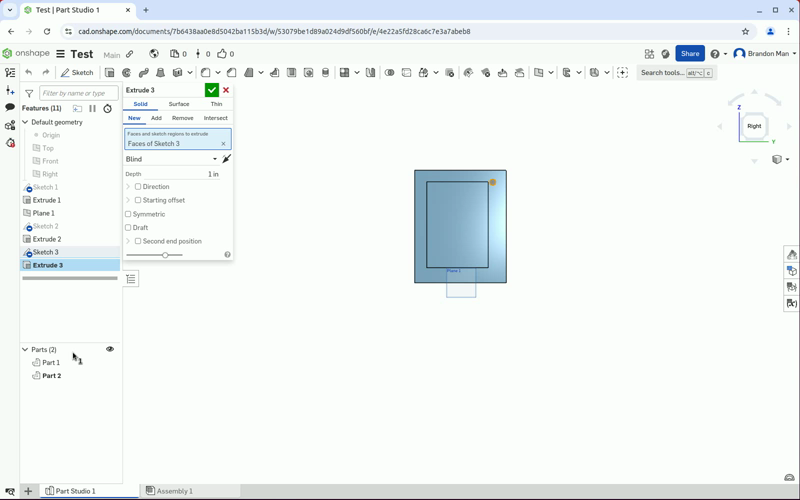
mouse_move(143, 106)
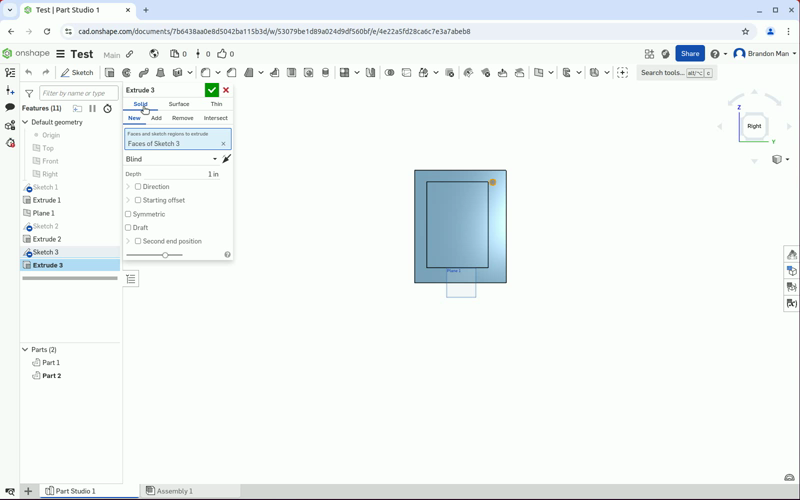
click(143, 106)
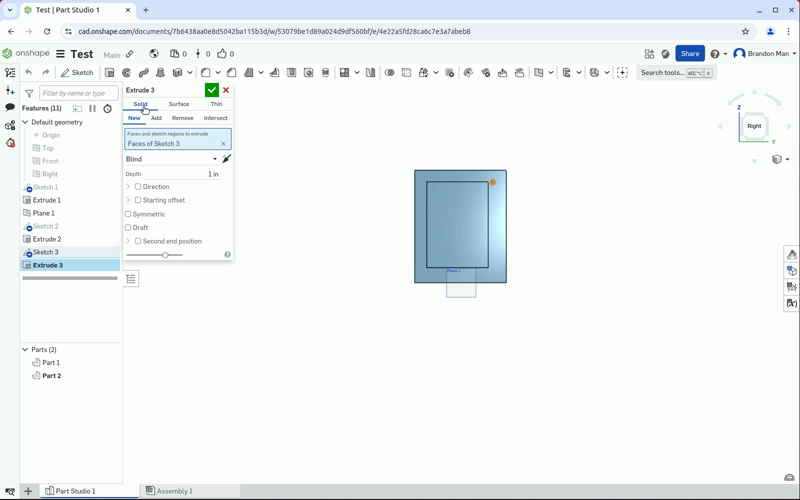
mouse_move(186, 120)
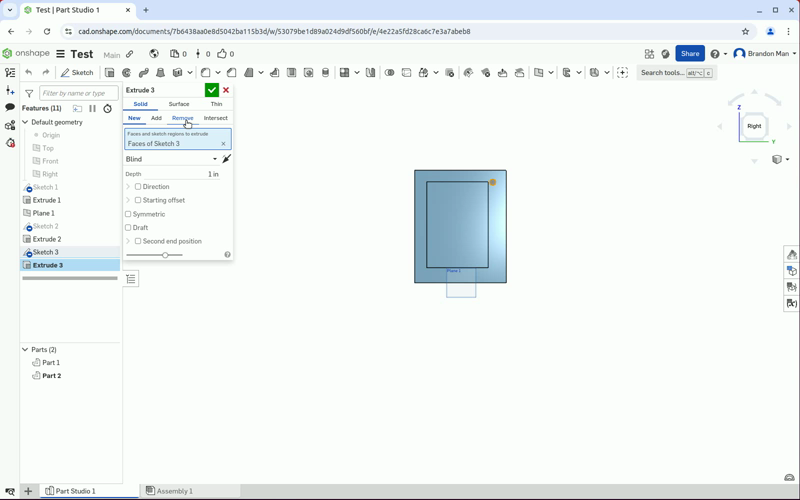
click(186, 120)
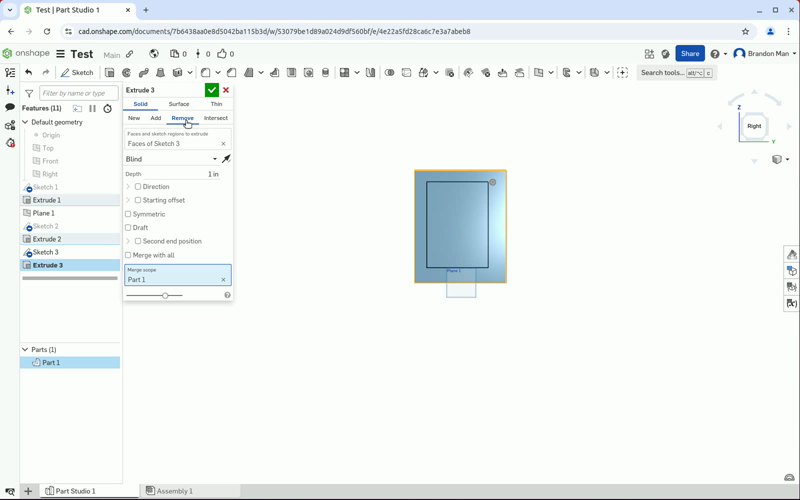
key(tab, 4)
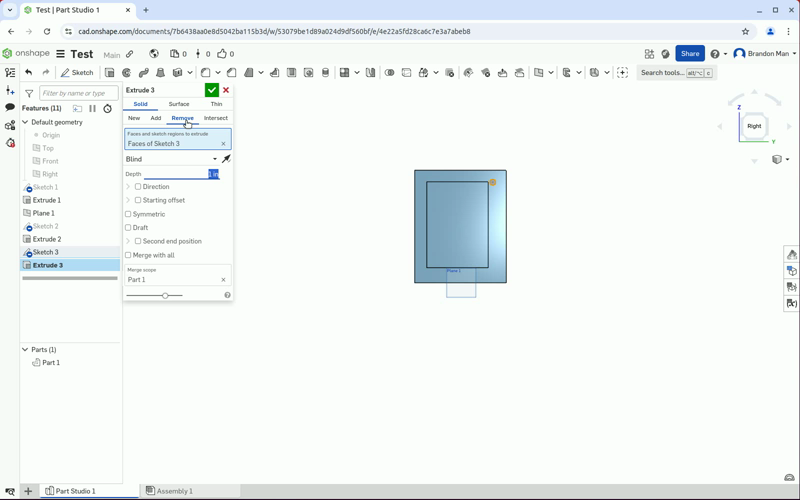
text(1.204)
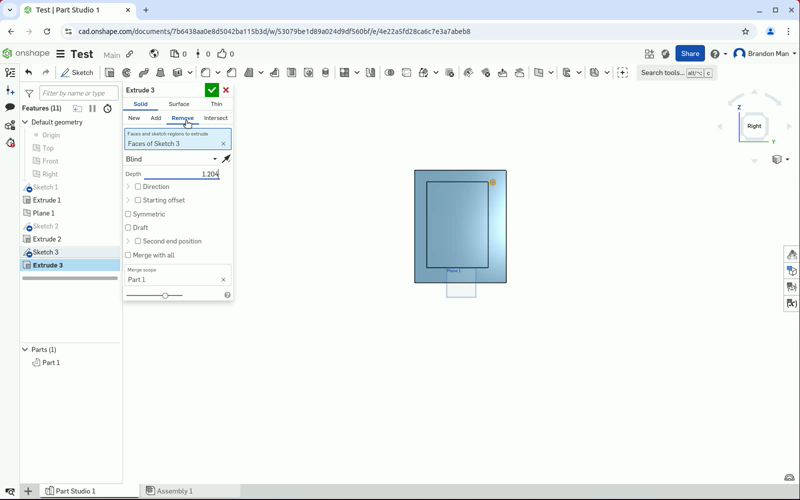
key(tab, 6)
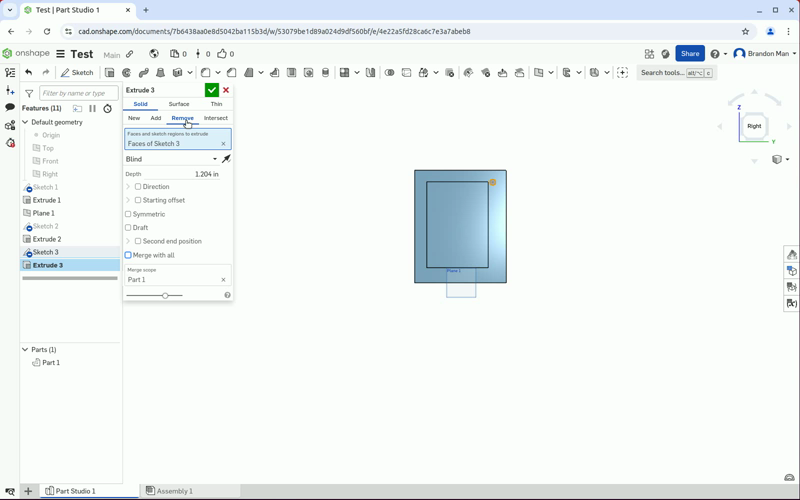
key(space)
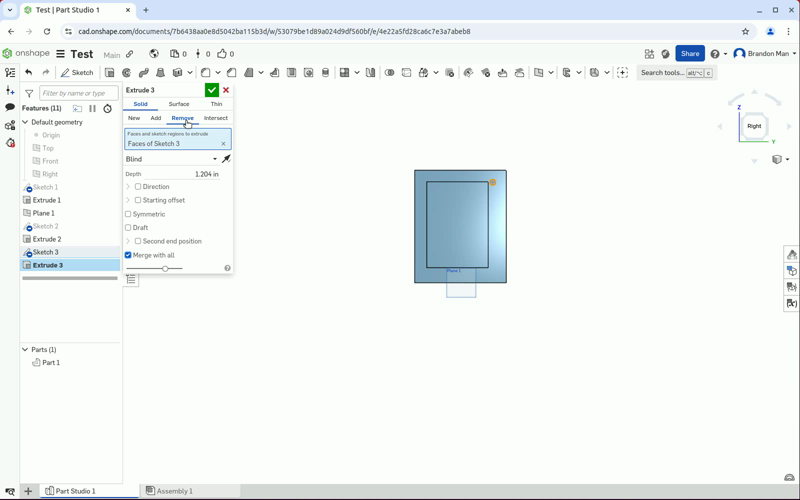
key(enter)
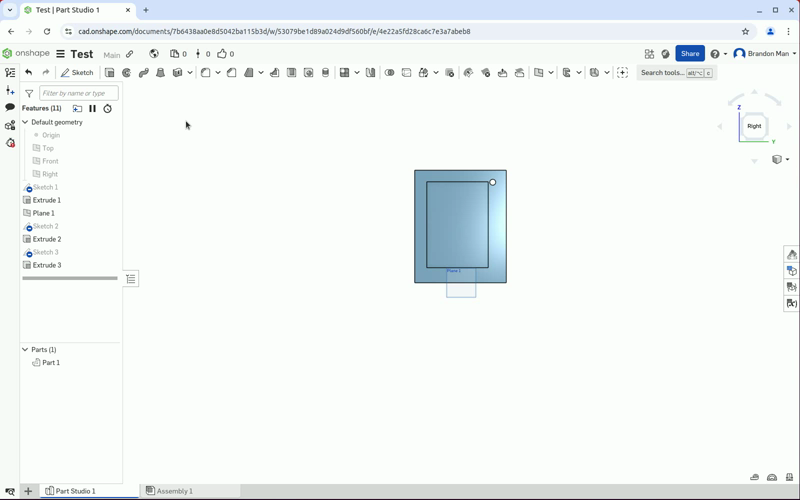
key(shift+h)
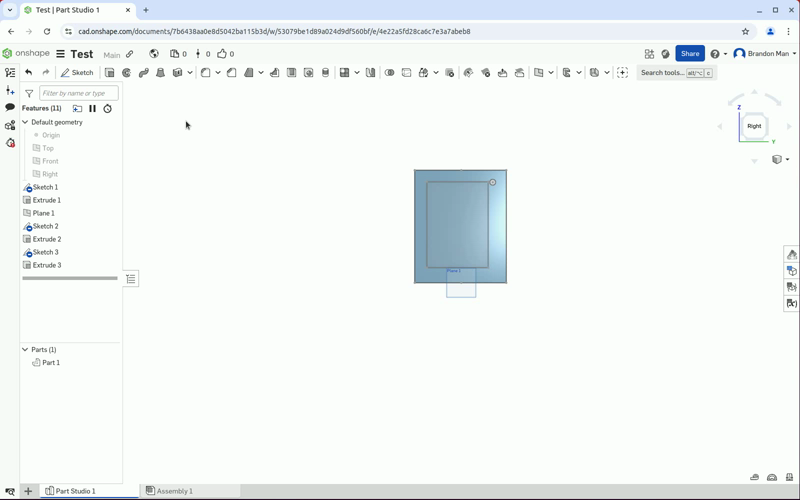
key(shift+h)
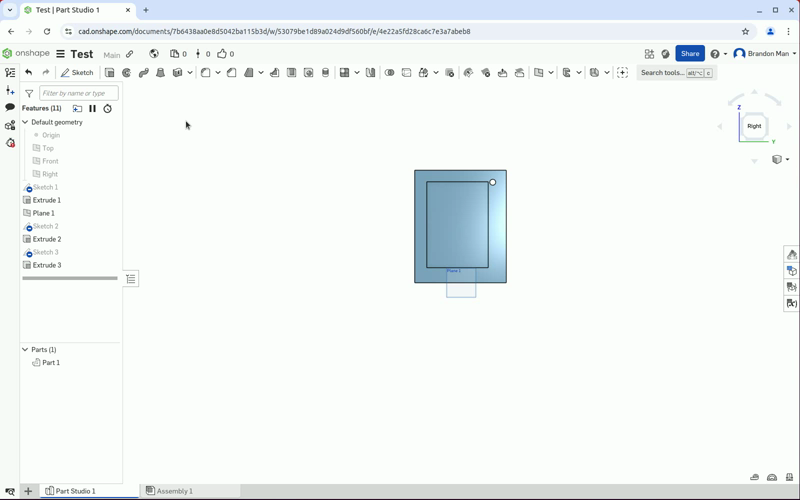
mouse_move(73, 189)
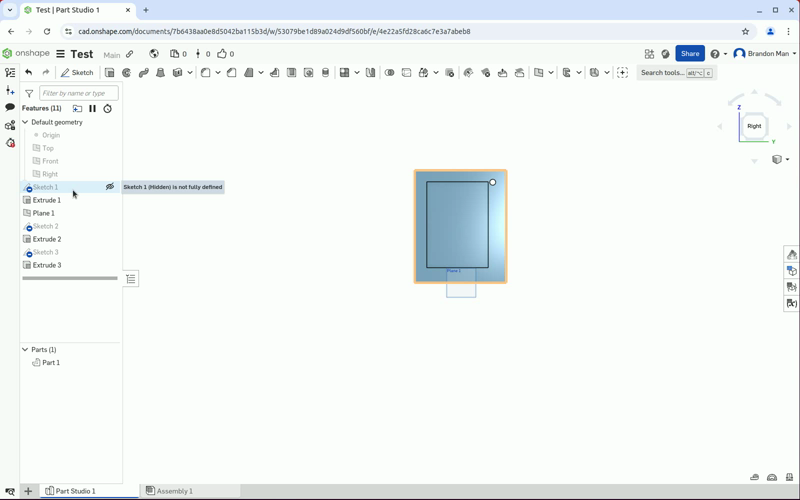
click(73, 189)
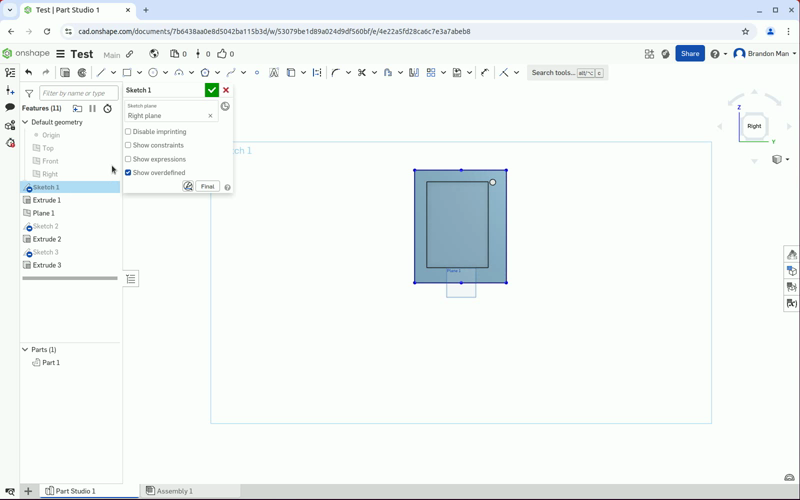
mouse_move(229, 92)
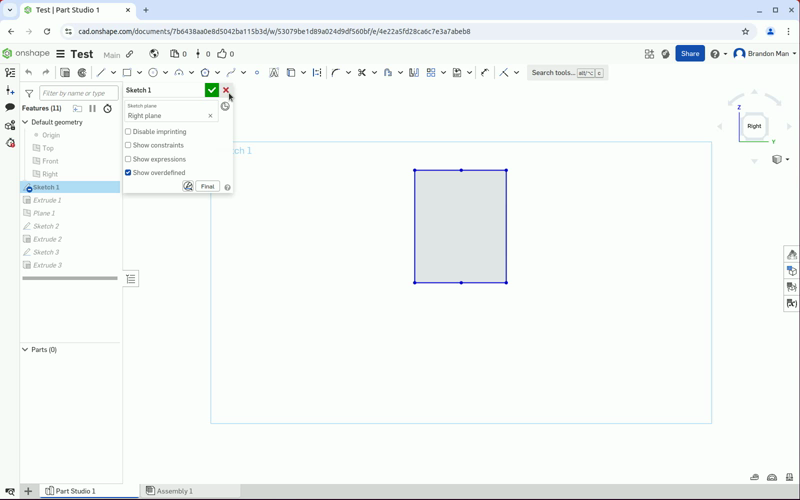
click(229, 92)
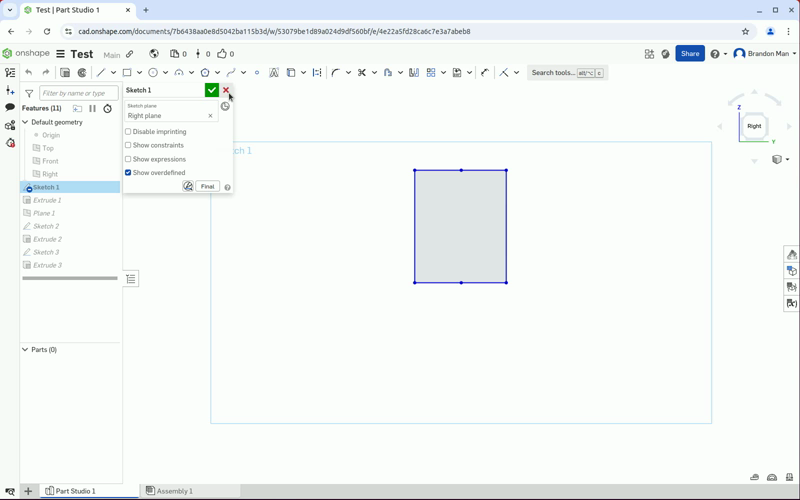
key(shift+s)
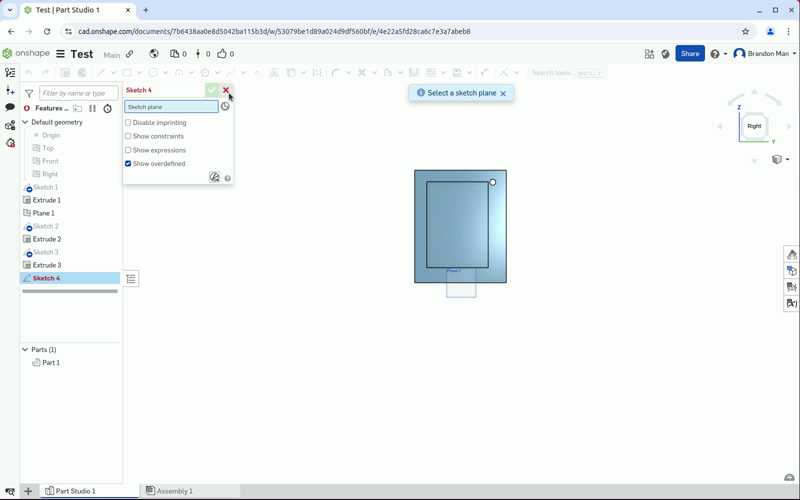
mouse_move(73, 215)
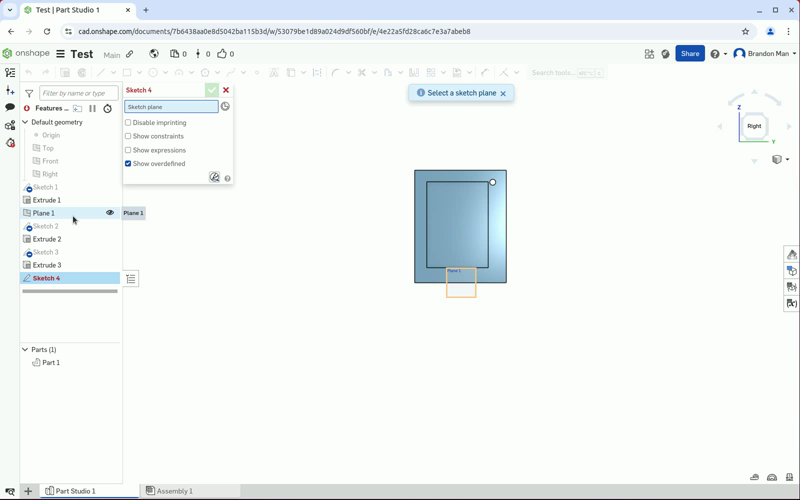
click(73, 215)
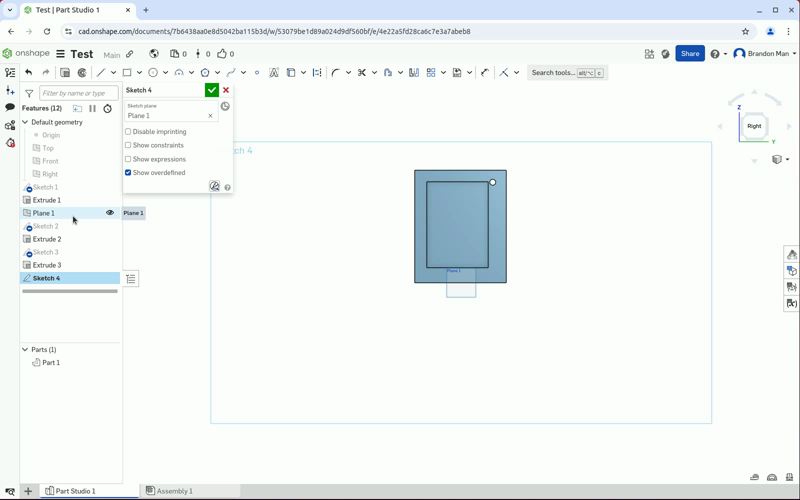
mouse_move(73, 352)
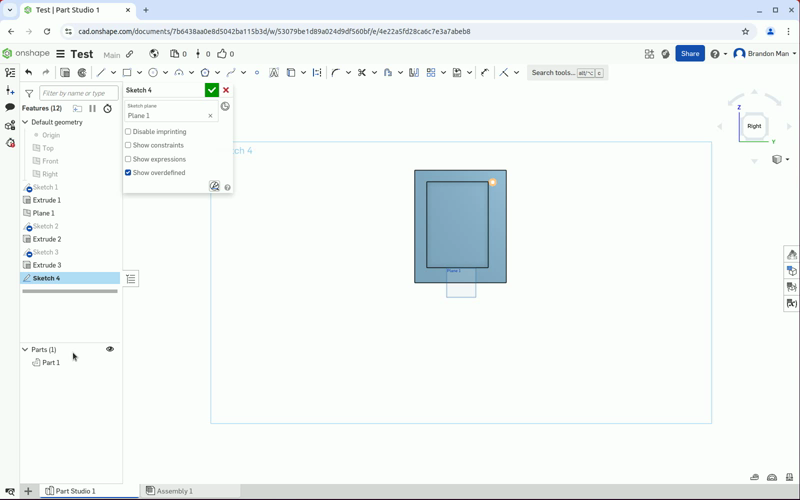
key(y)
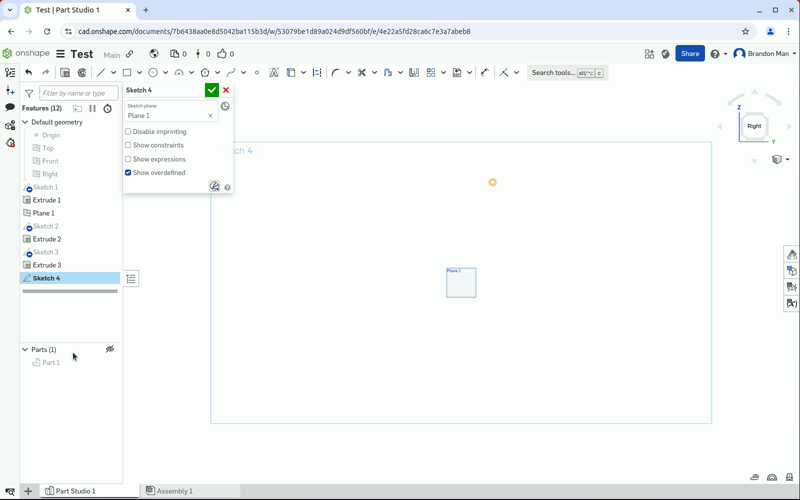
key(c)
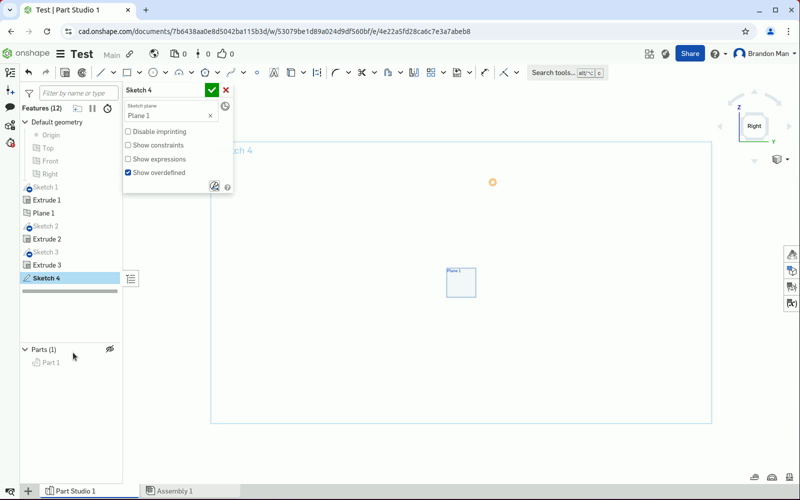
key_down(shift)
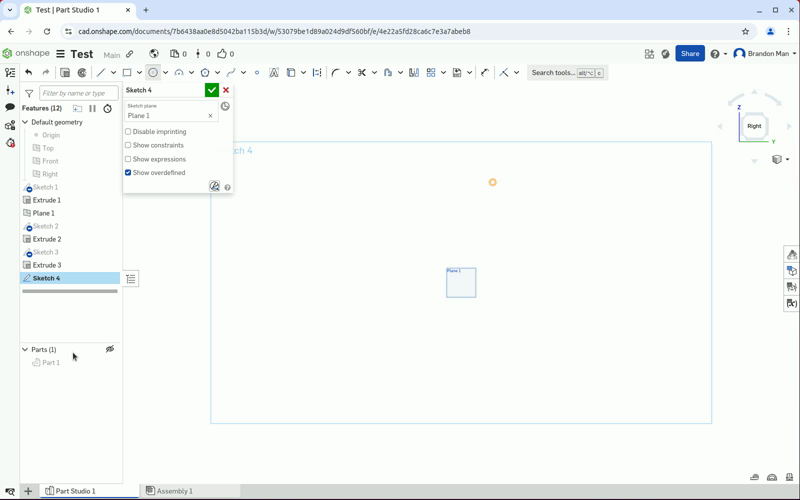
mouse_move(422, 182)
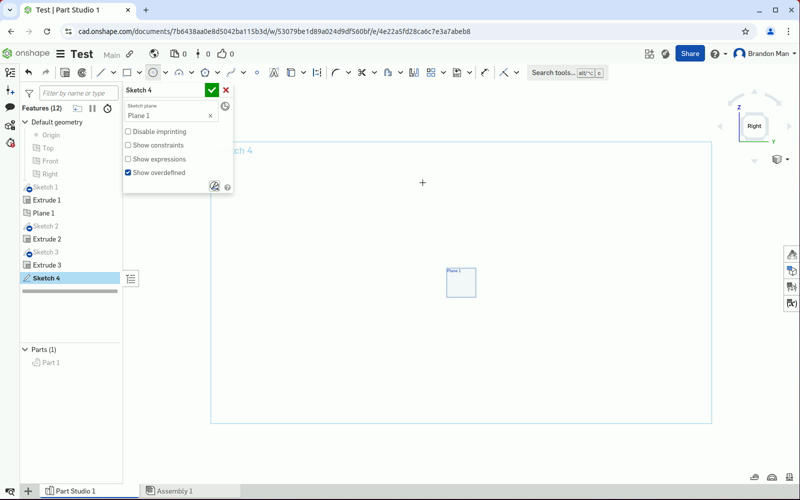
click(422, 182)
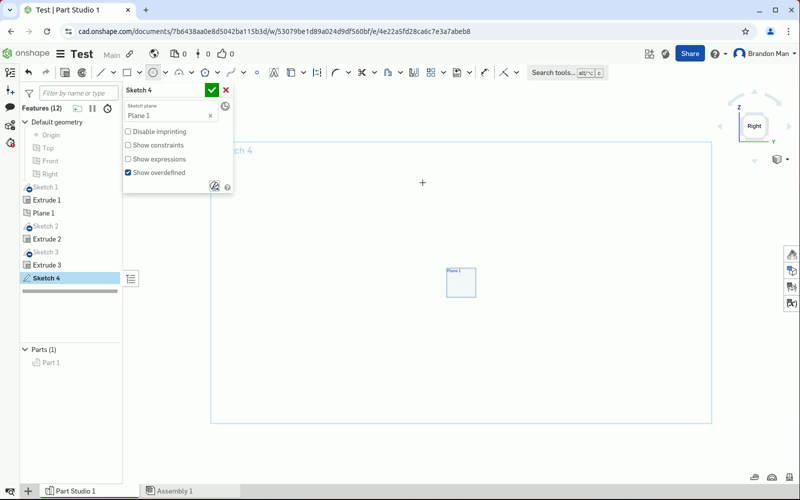
key_up(shift)
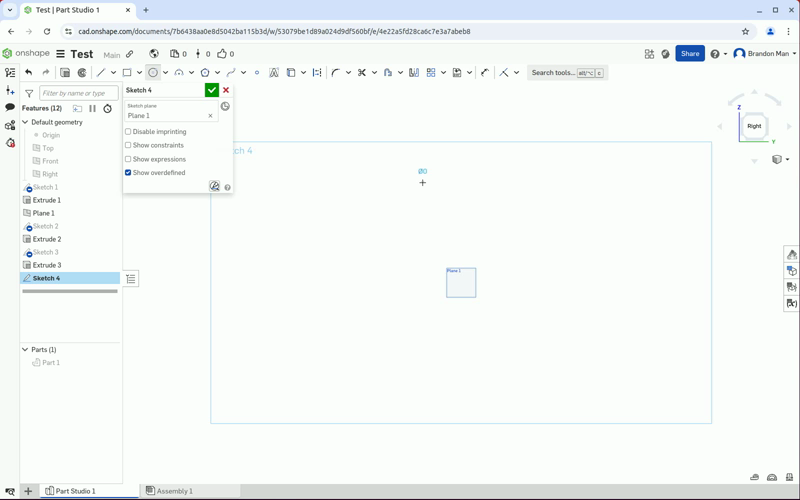
mouse_move(425, 182)
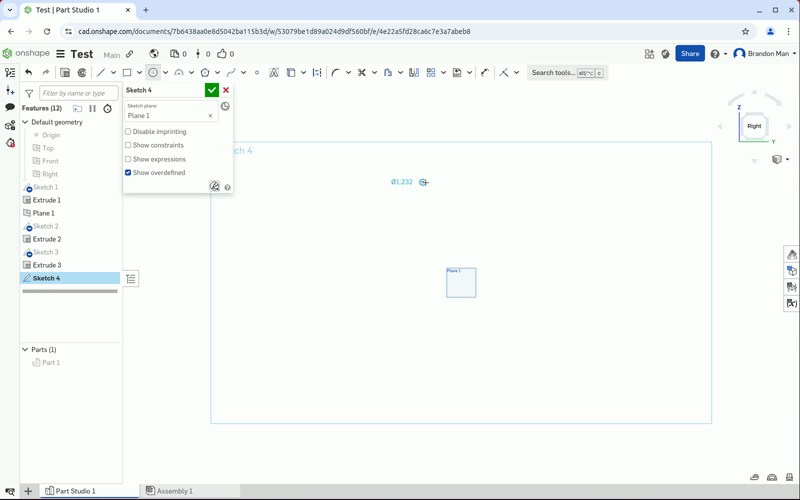
click(425, 182)
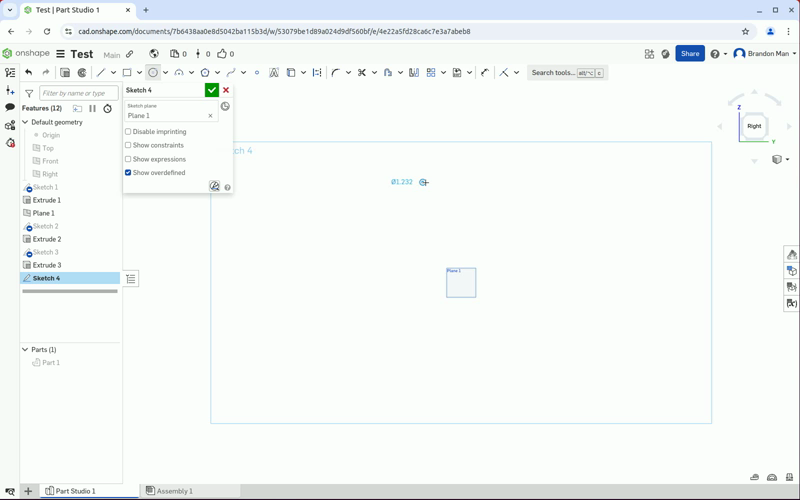
key(esc)
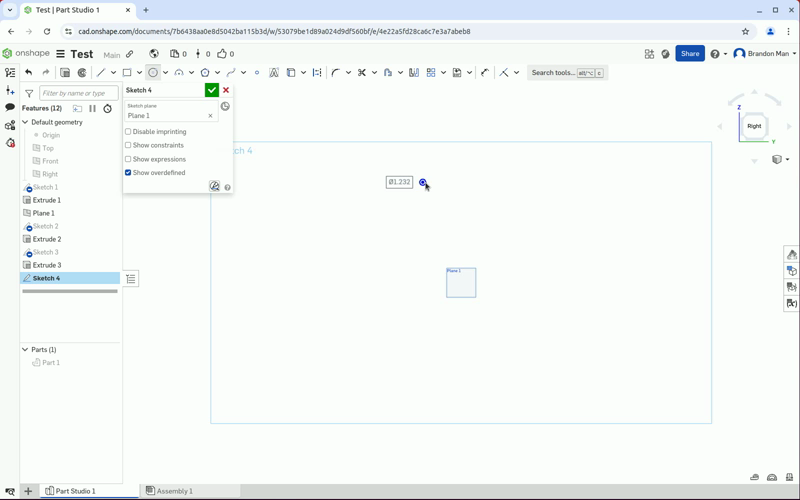
mouse_move(424, 183)
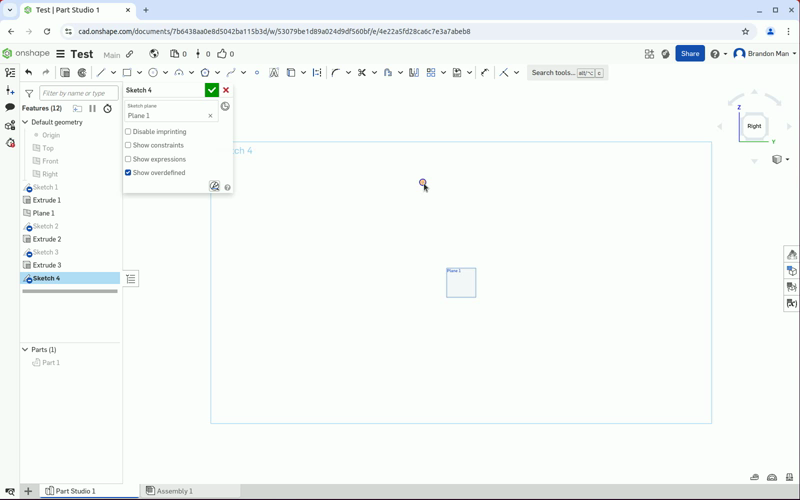
scroll(6)
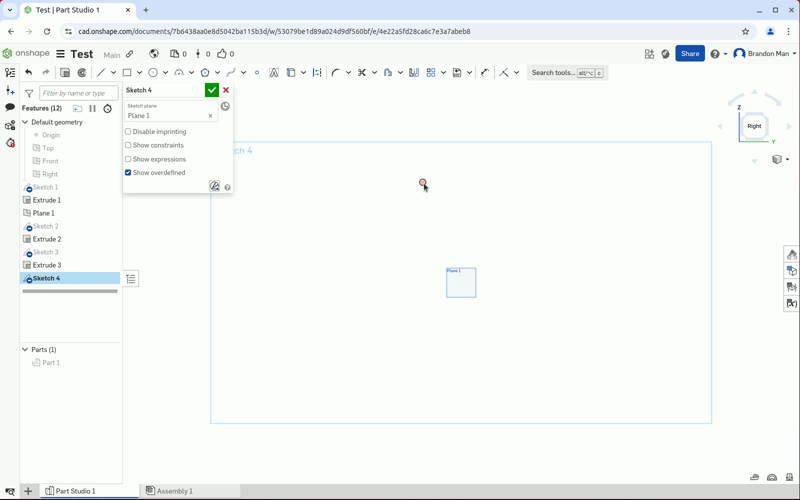
scroll(6)
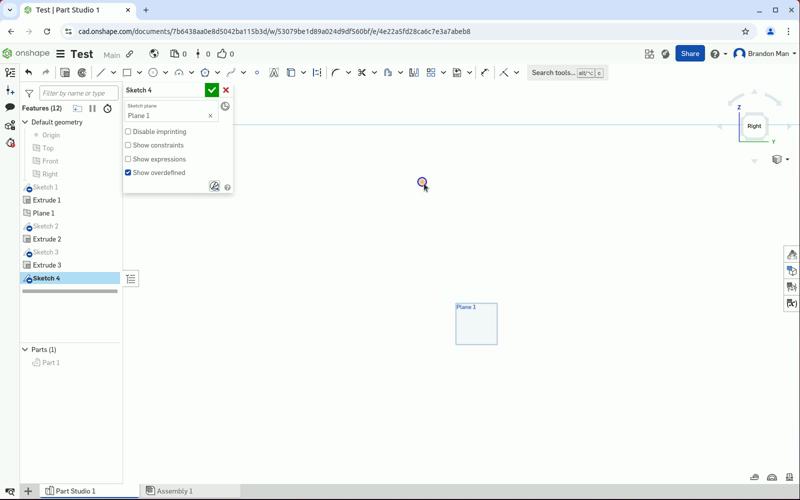
scroll(6)
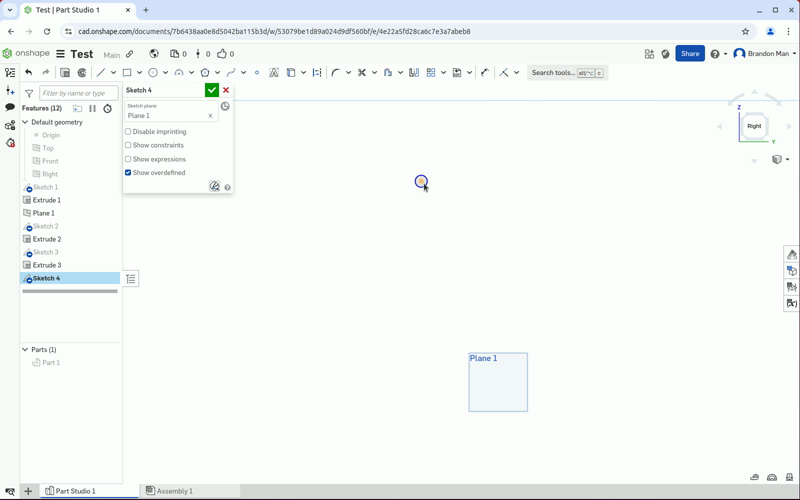
scroll(6)
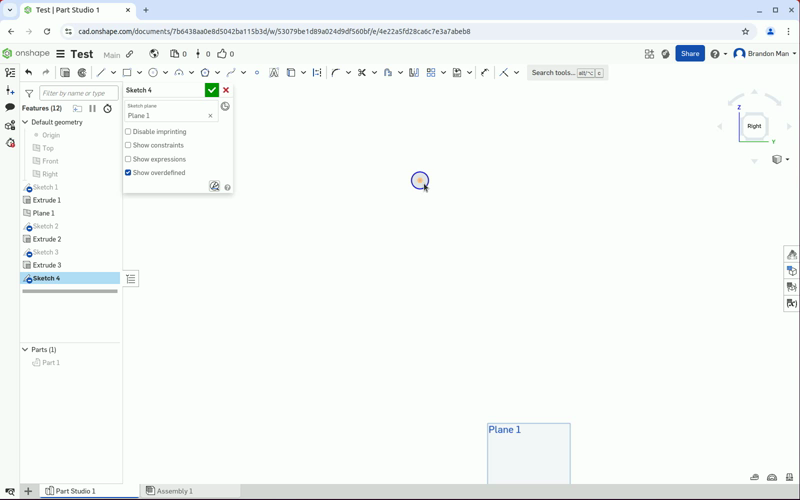
scroll(6)
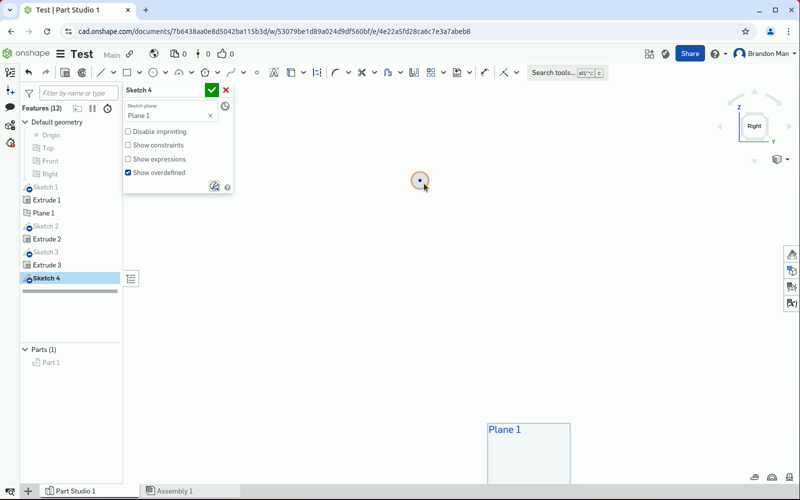
scroll(6)
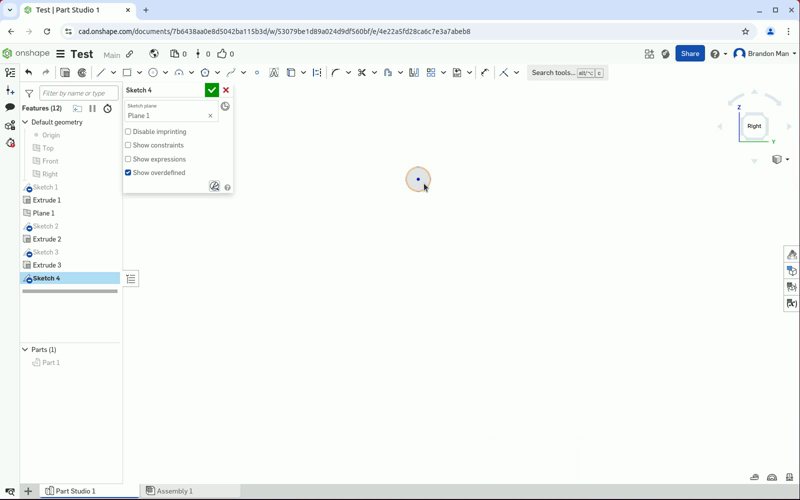
scroll(6)
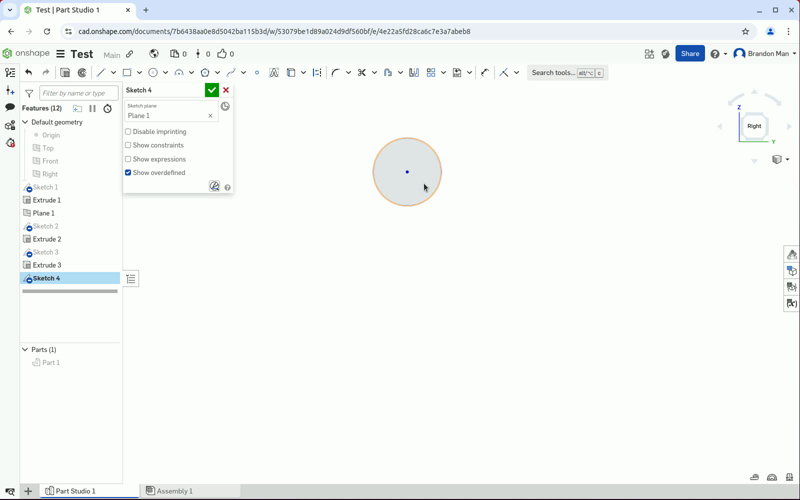
click(424, 183)
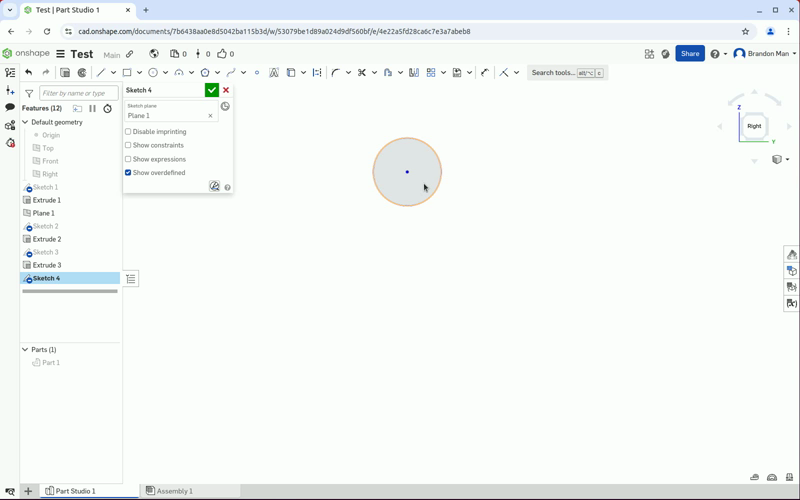
scroll(-6)
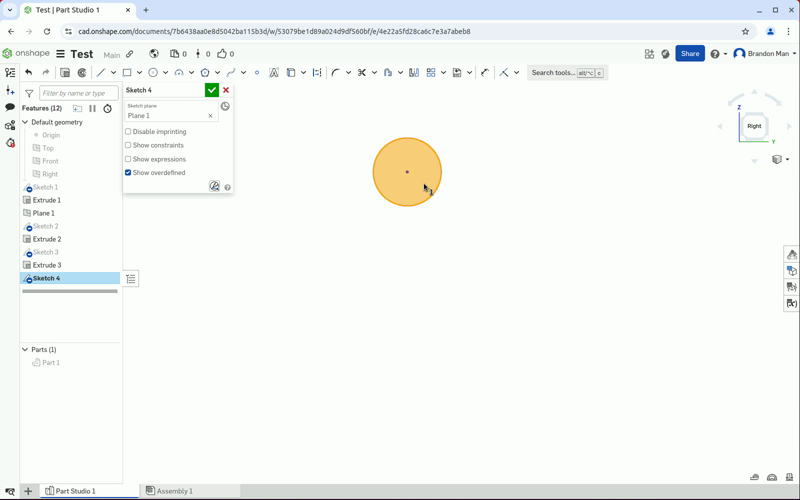
scroll(-6)
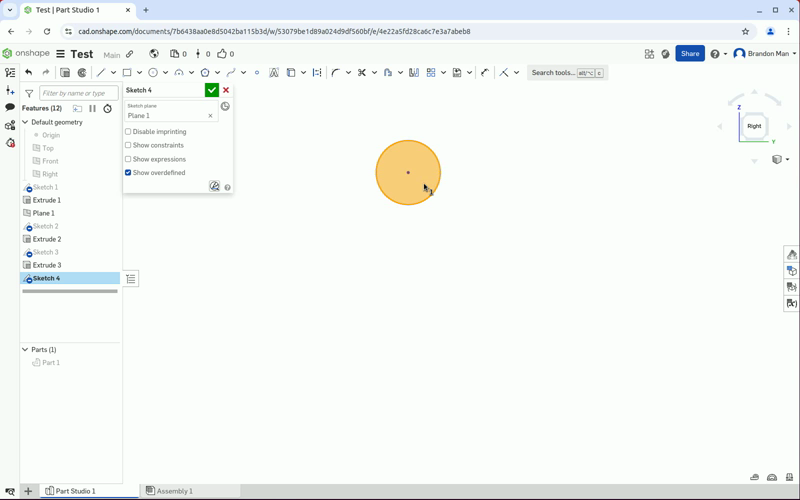
scroll(-6)
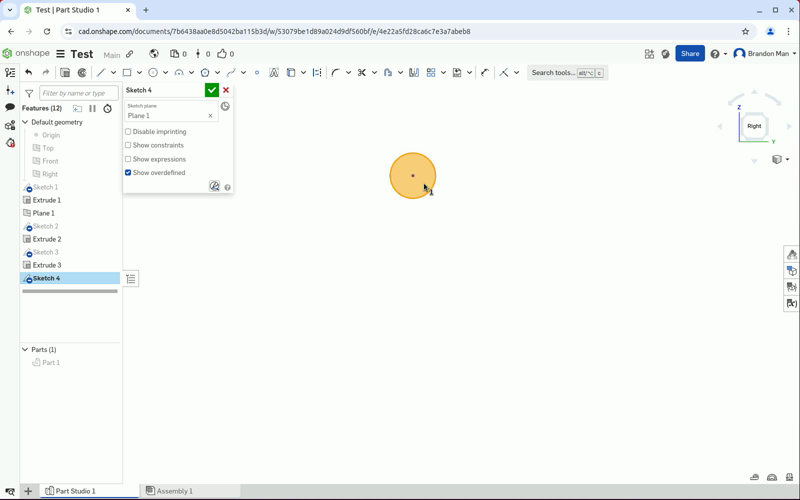
scroll(-6)
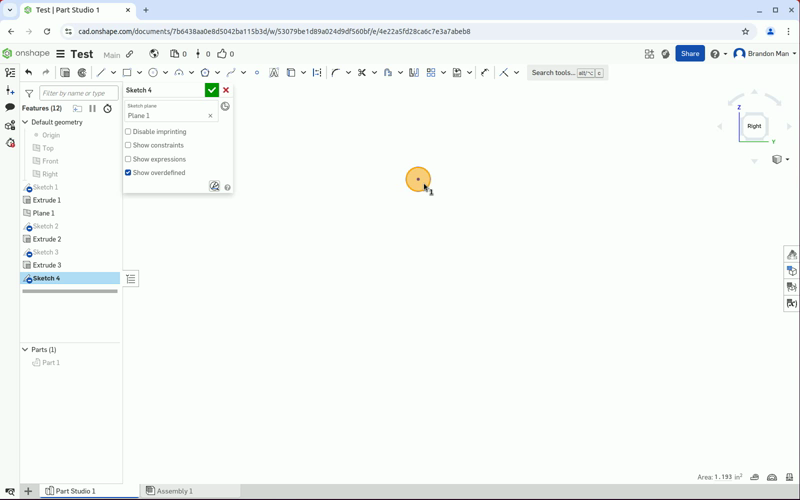
scroll(-6)
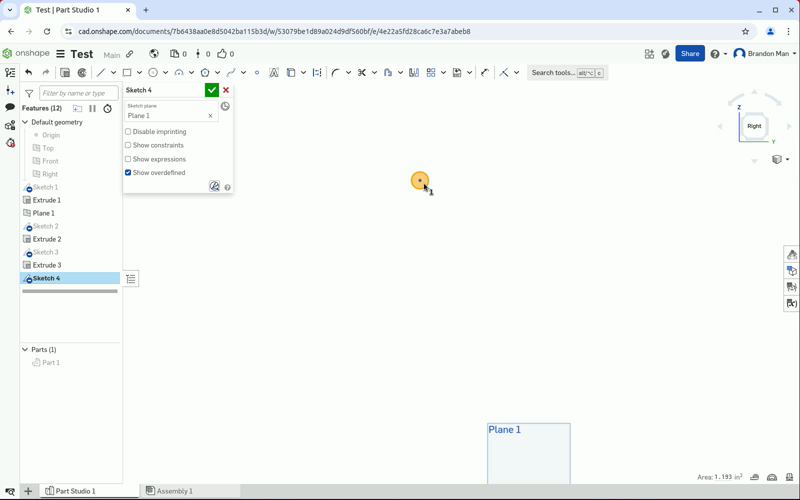
scroll(-6)
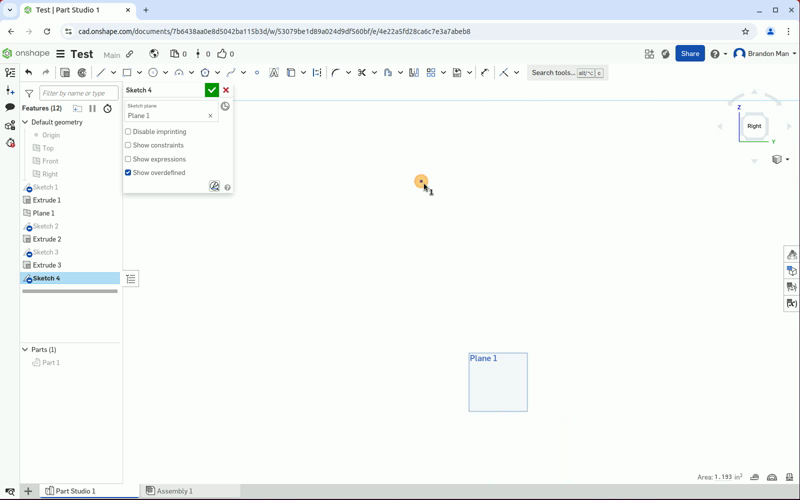
scroll(-6)
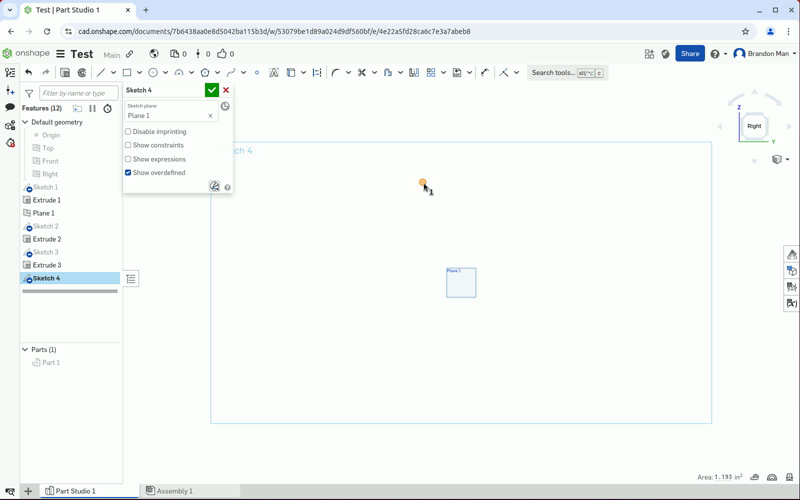
mouse_move(73, 352)
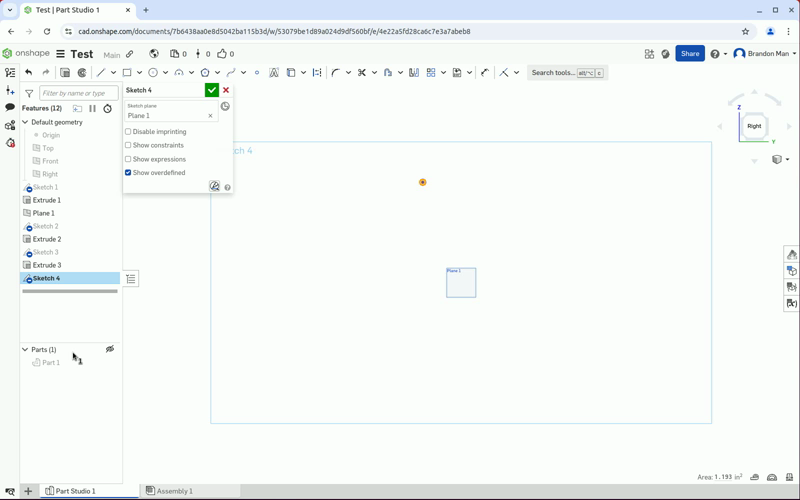
key(shift+y)
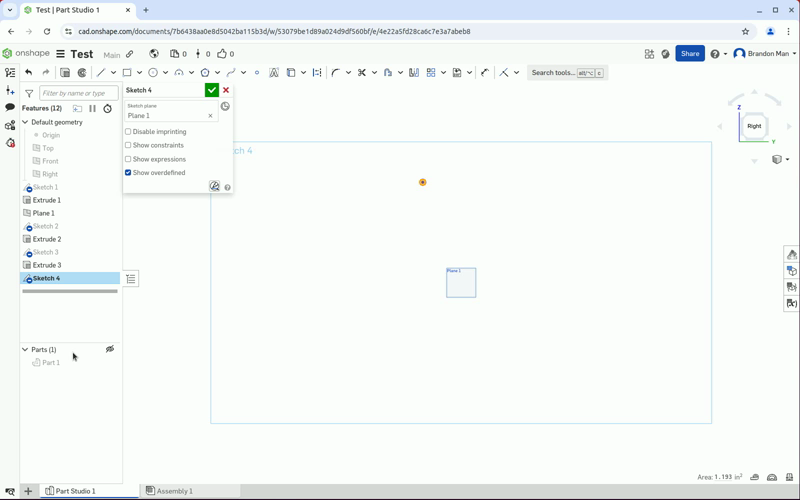
key(shift+e)
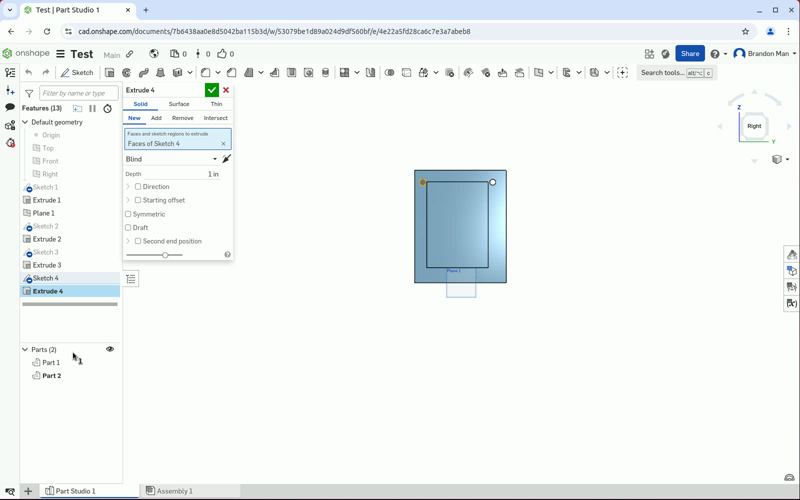
mouse_move(143, 106)
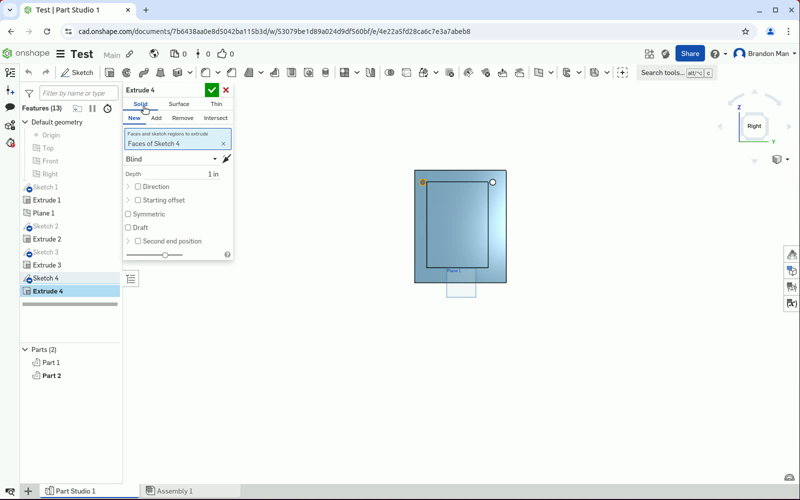
click(143, 106)
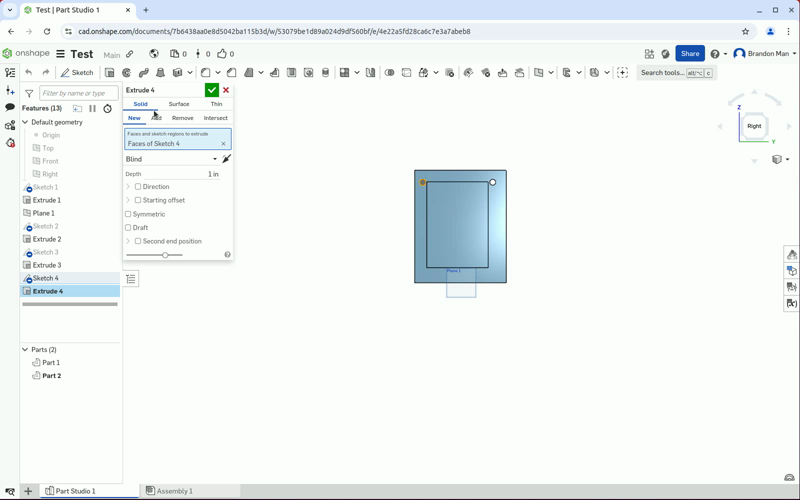
mouse_move(186, 120)
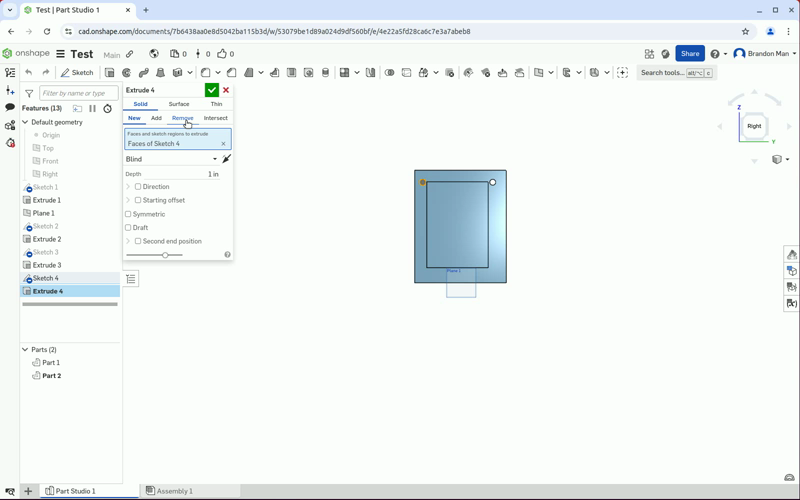
click(186, 120)
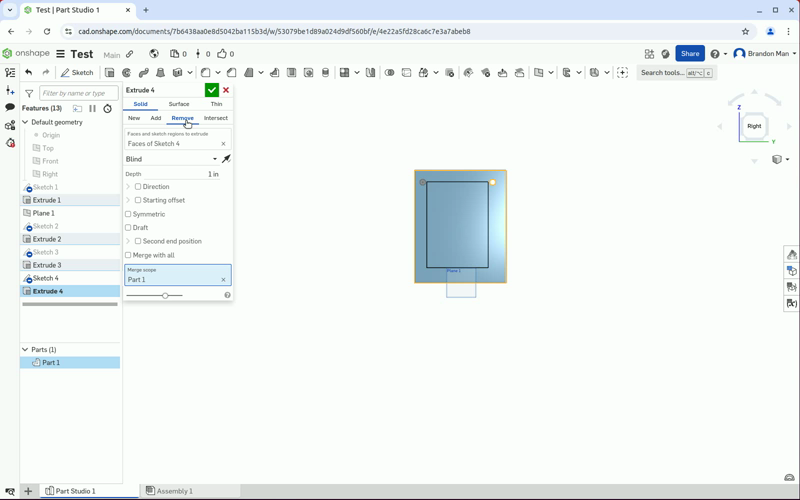
key(tab, 4)
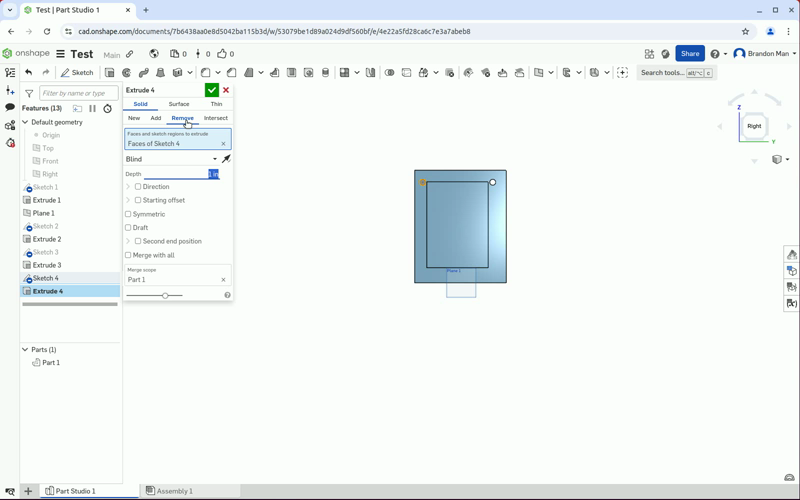
text(1.204)
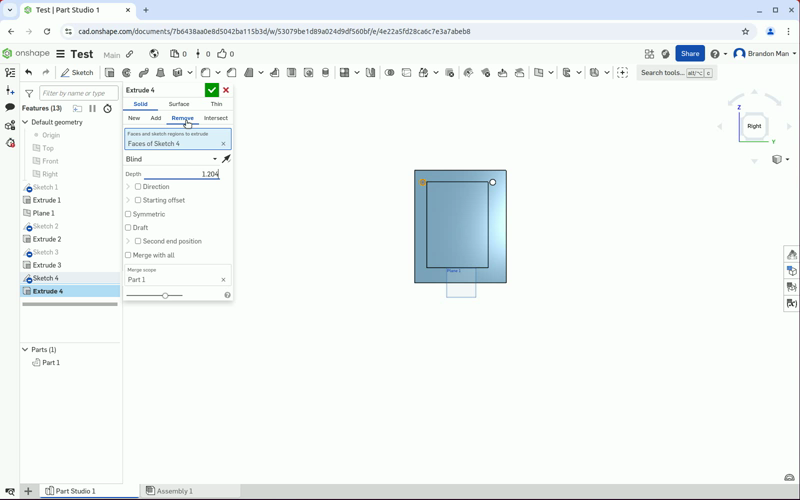
key(tab, 6)
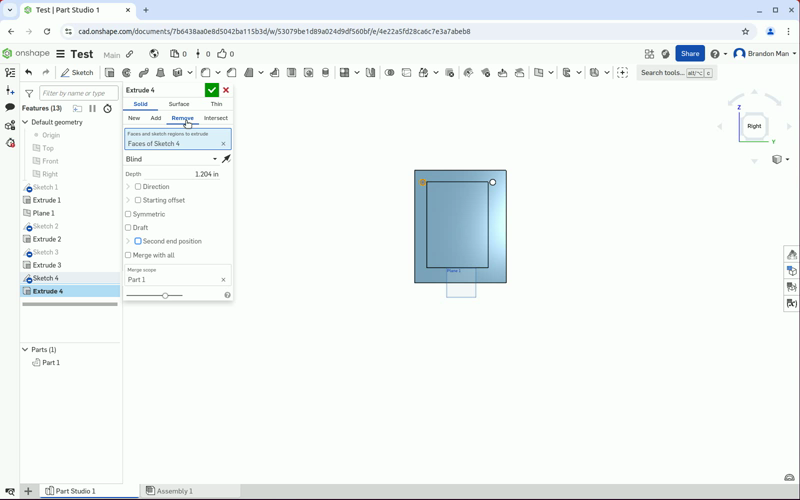
key(space)
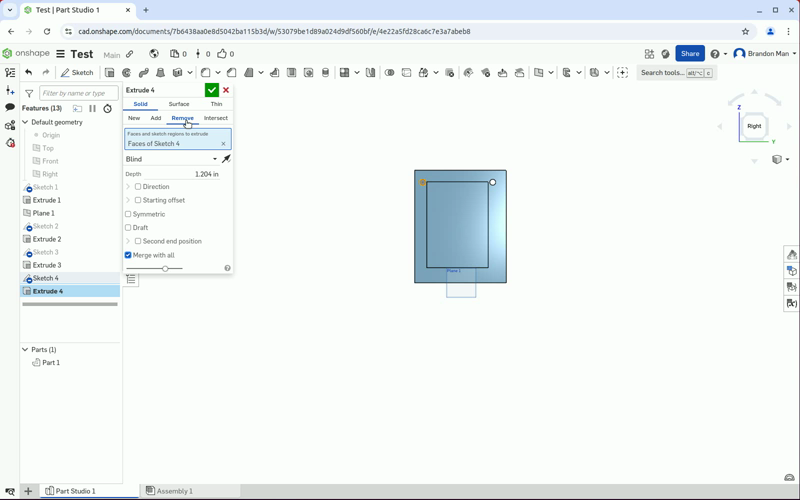
key(enter)
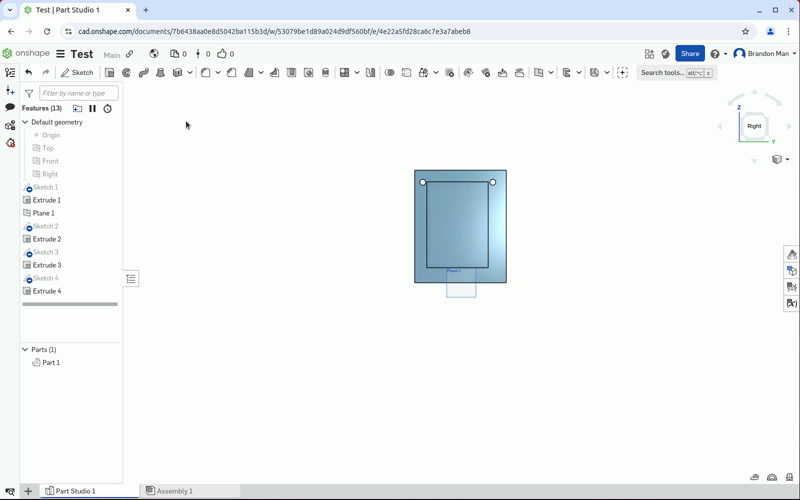
key(shift+h)
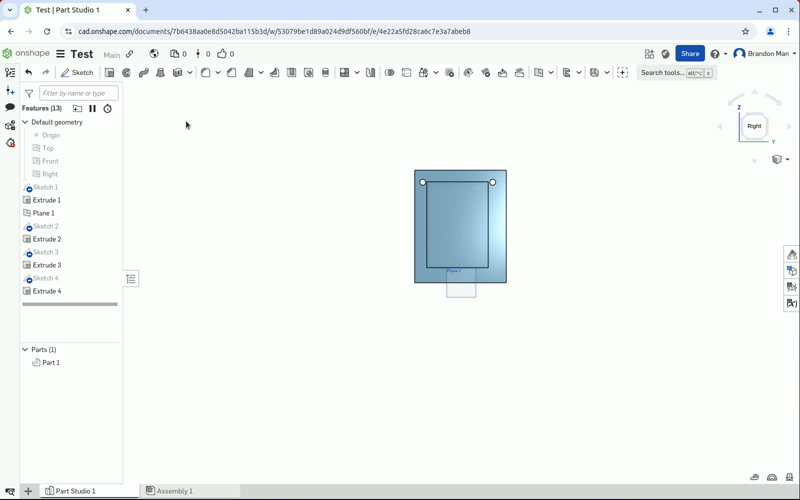
key(shift+h)
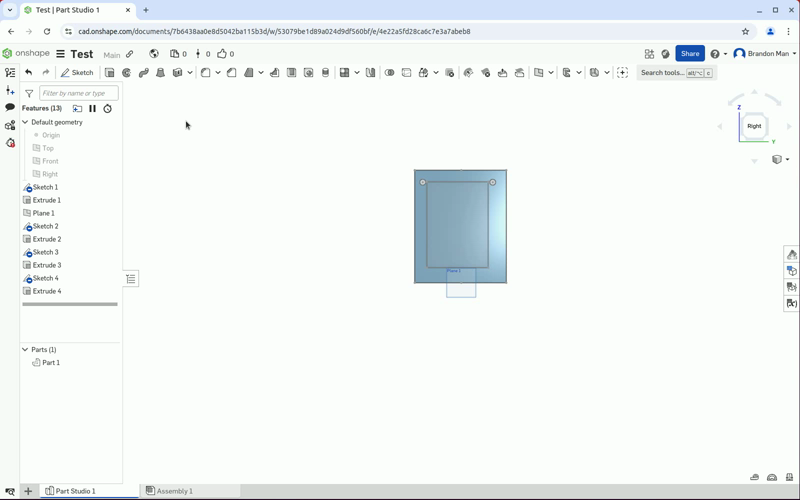
key(shift+7)
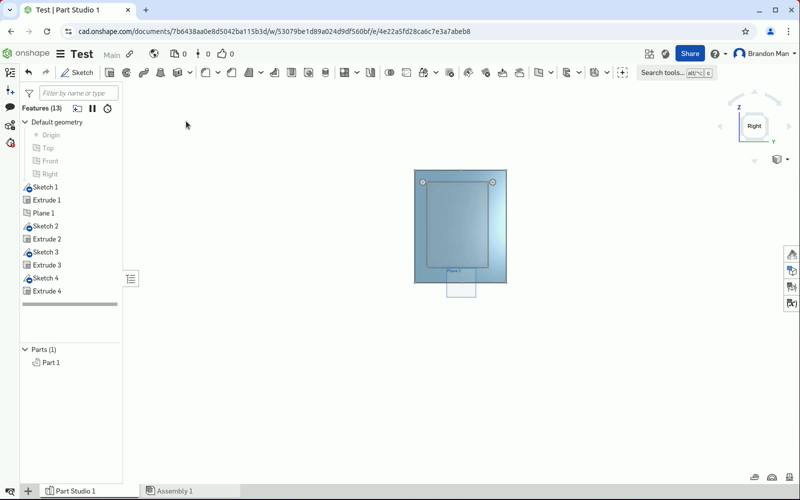
key(right, 2)
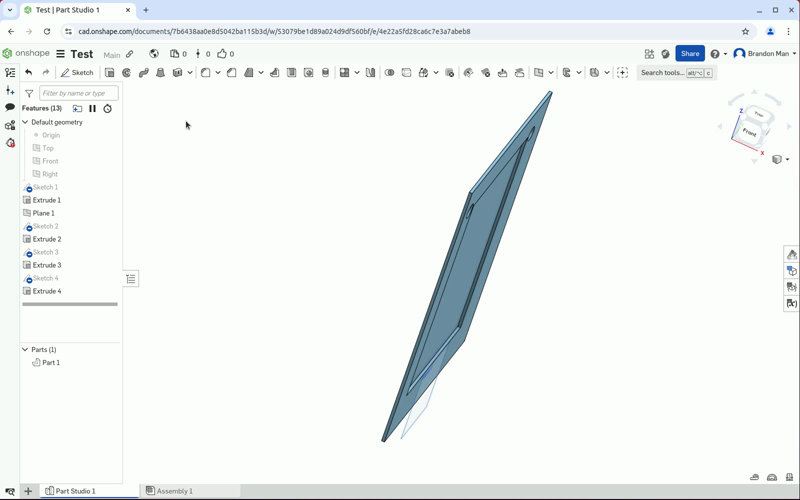
key(down, 2)
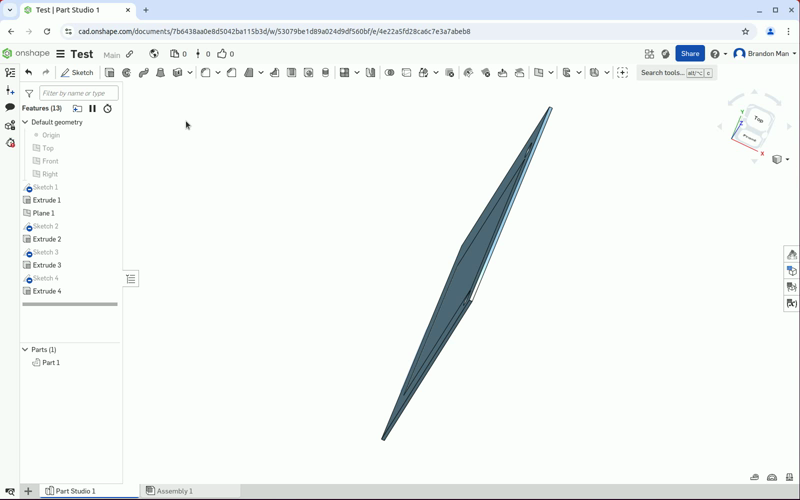
key(up, 2)
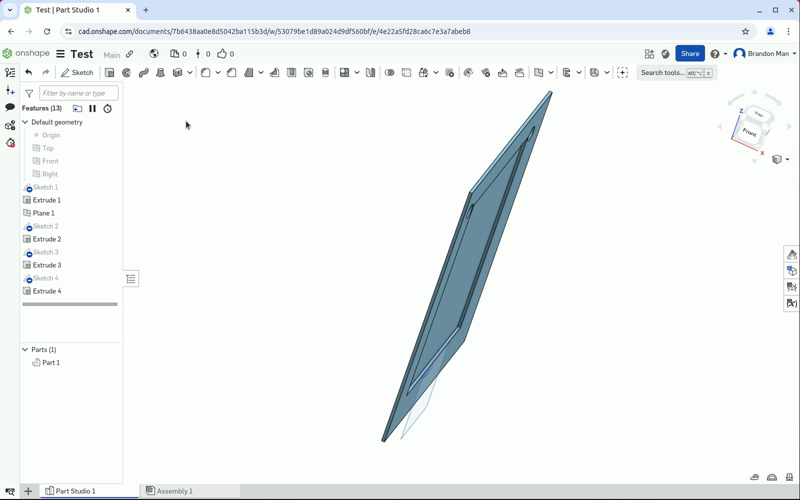
key(left, 2)
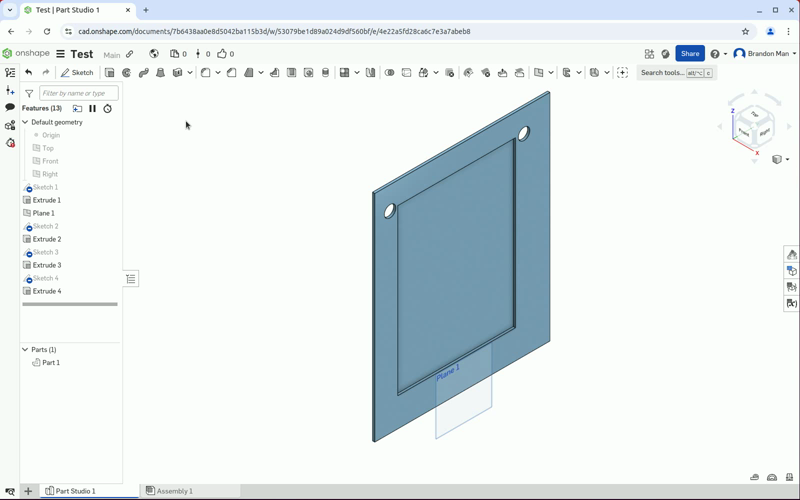
mouse_move(73, 189)
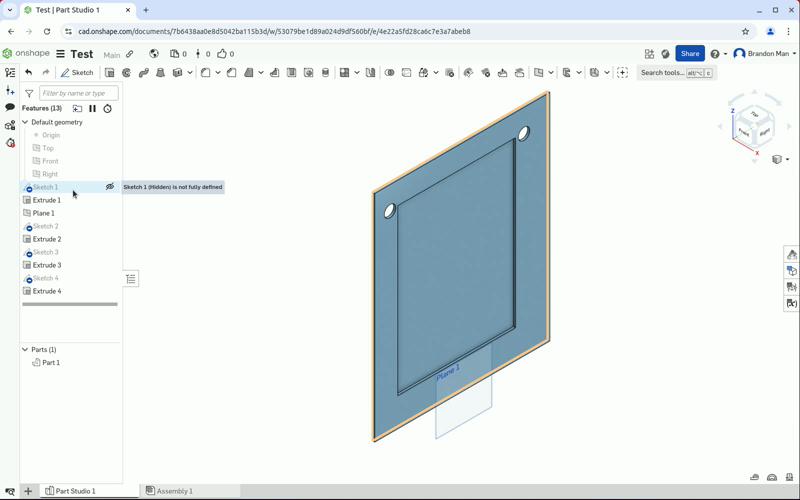
click(73, 189)